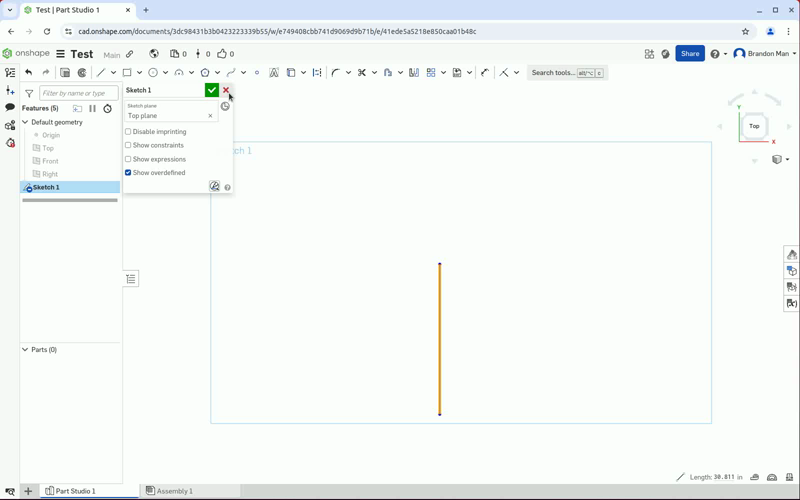
key(shift+h)
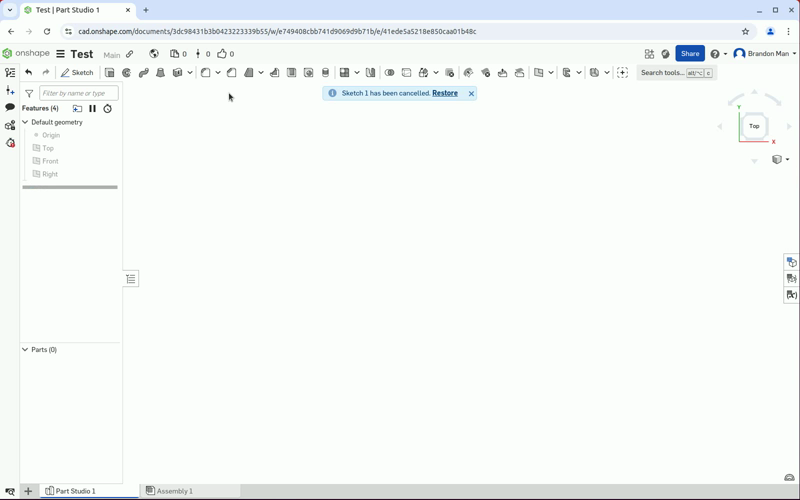
mouse_move(73, 352)
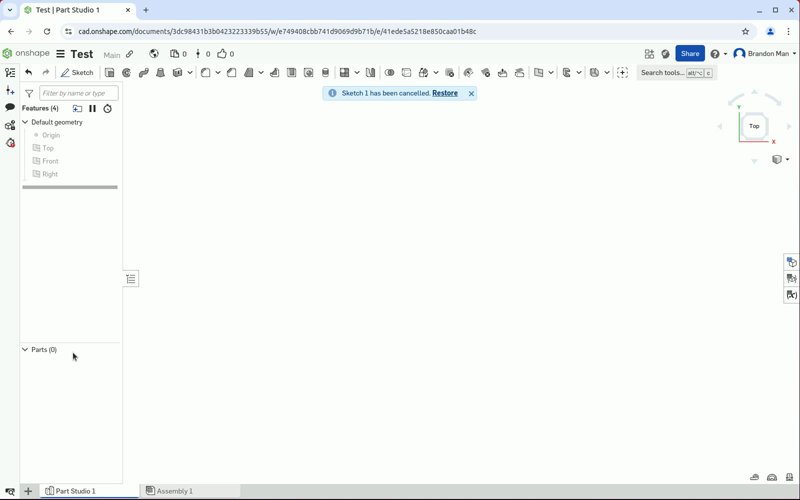
key(y)
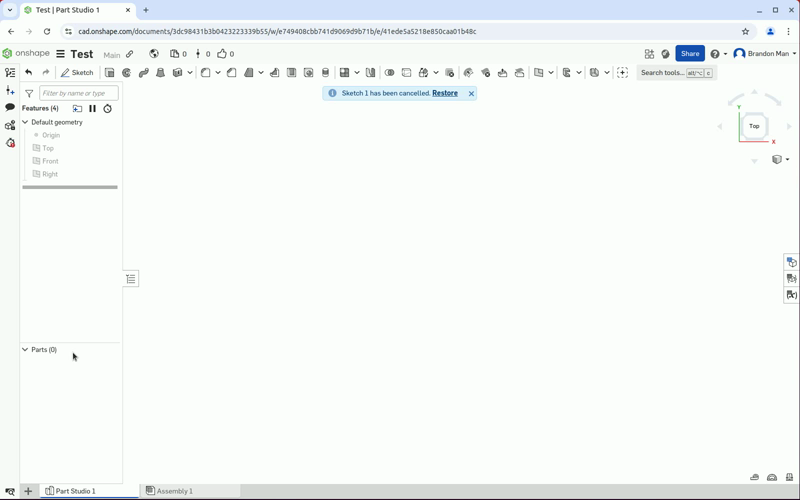
key(shift+p)
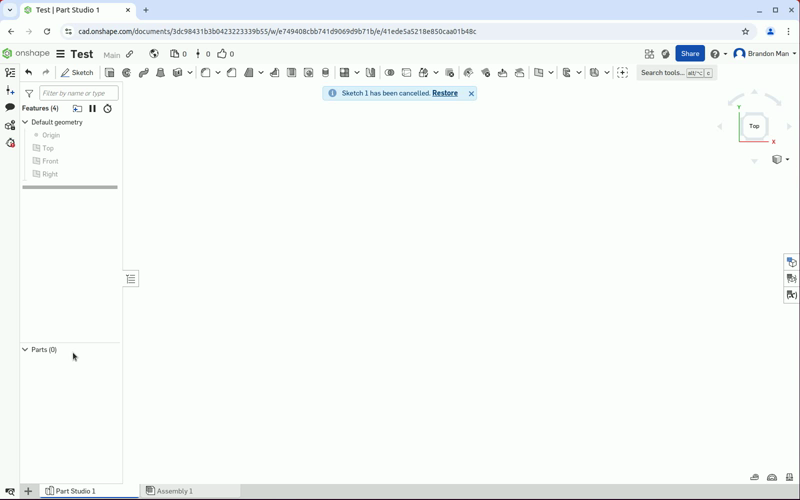
key(space)
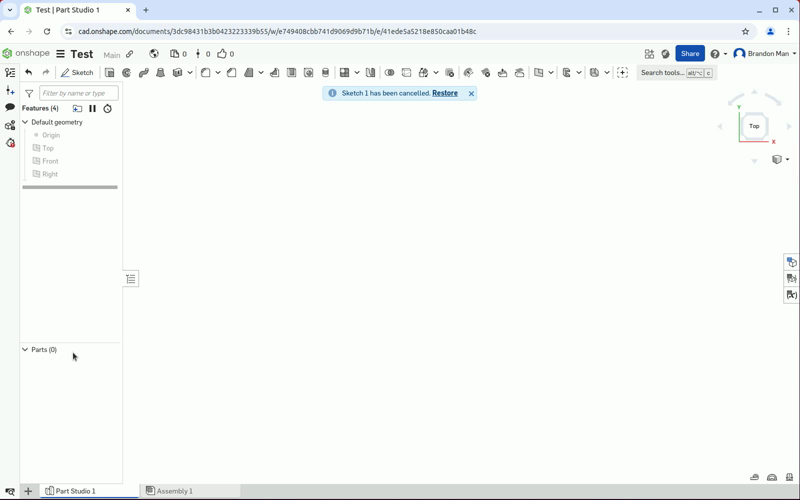
key_down(shift)
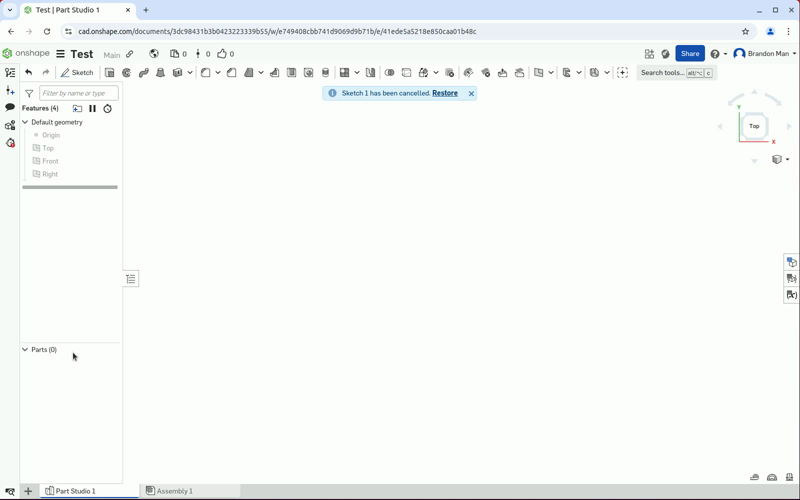
key(up)
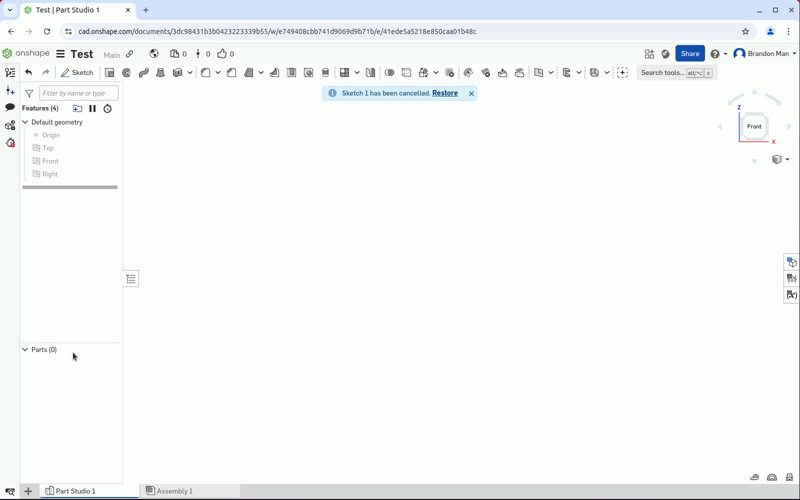
key_up(shift)
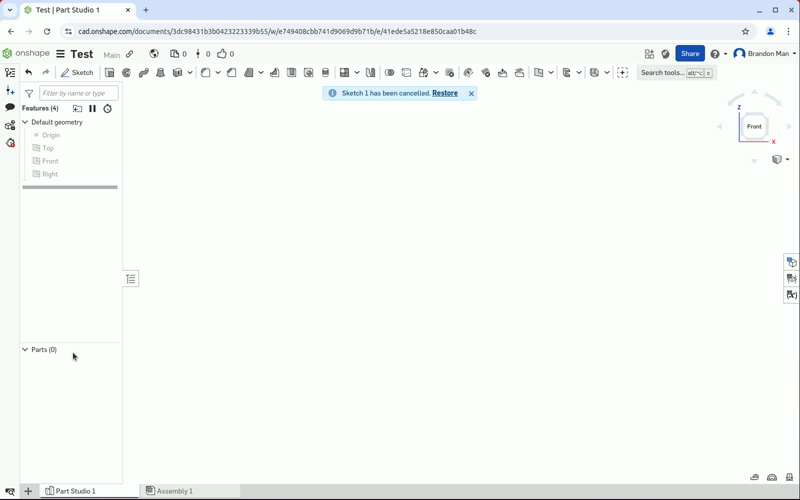
key(space)
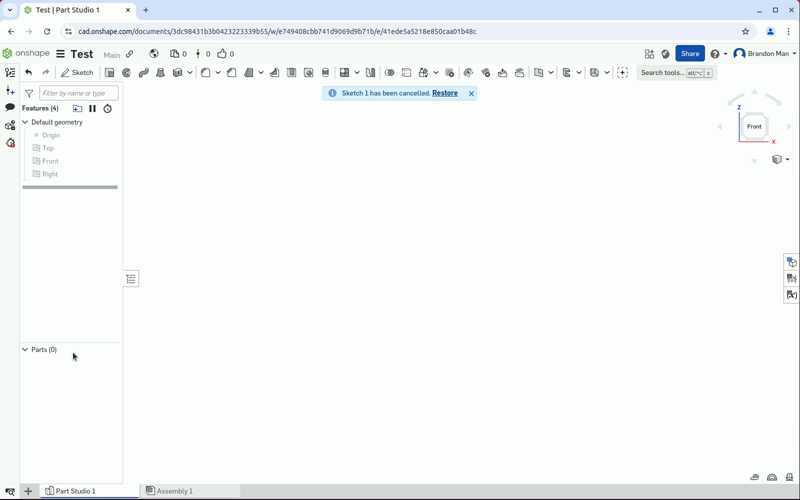
key_down(shift)
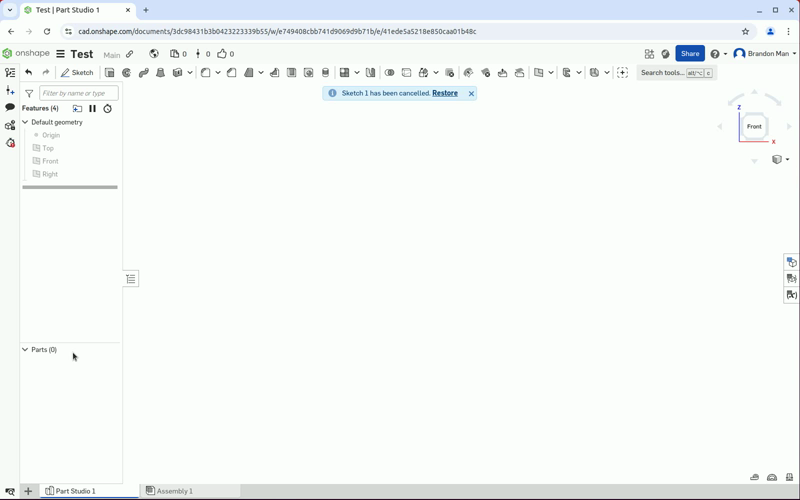
key(left)
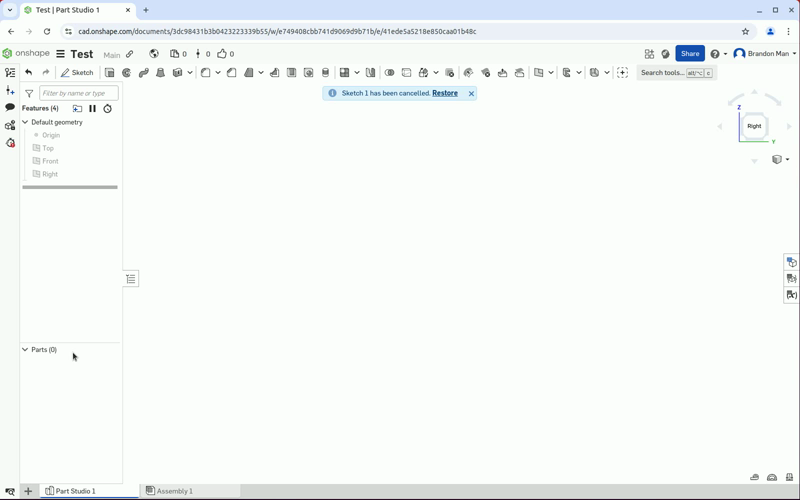
key_up(shift)
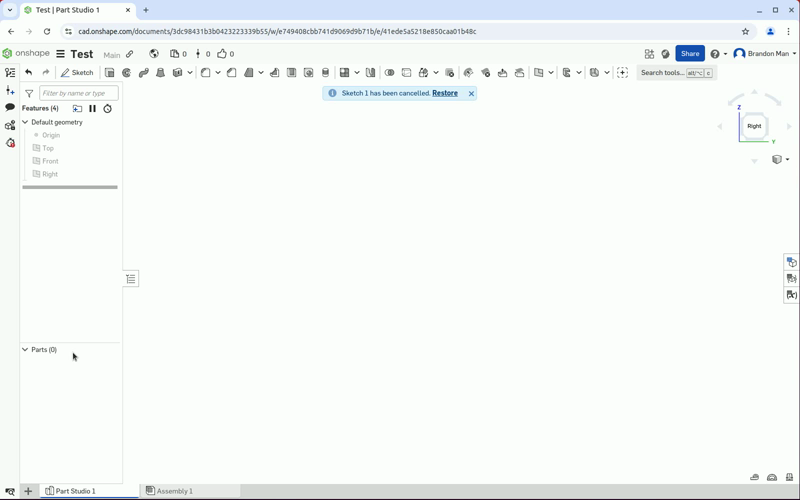
mouse_move(73, 352)
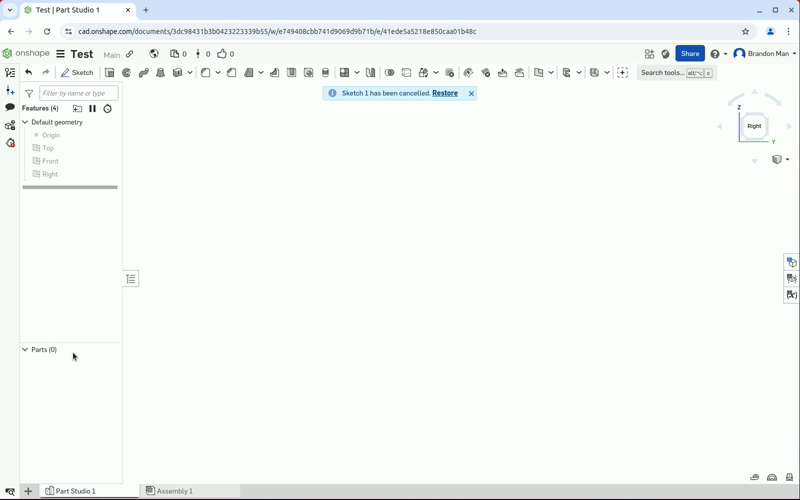
key(shift+y)
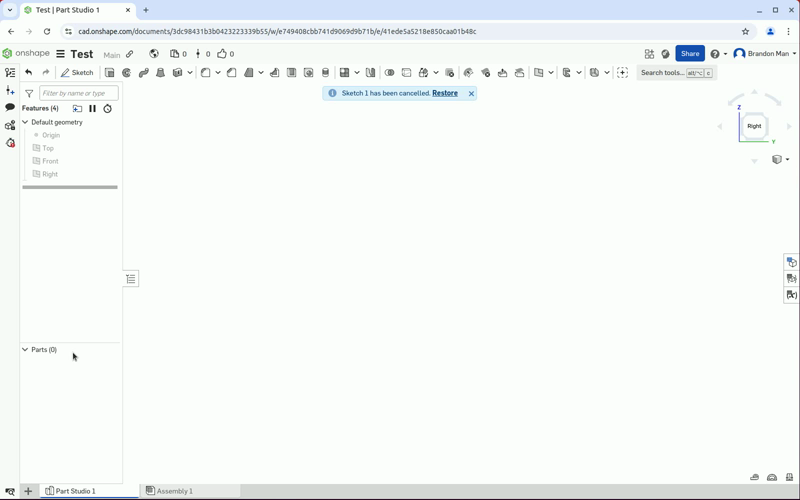
key(shift+s)
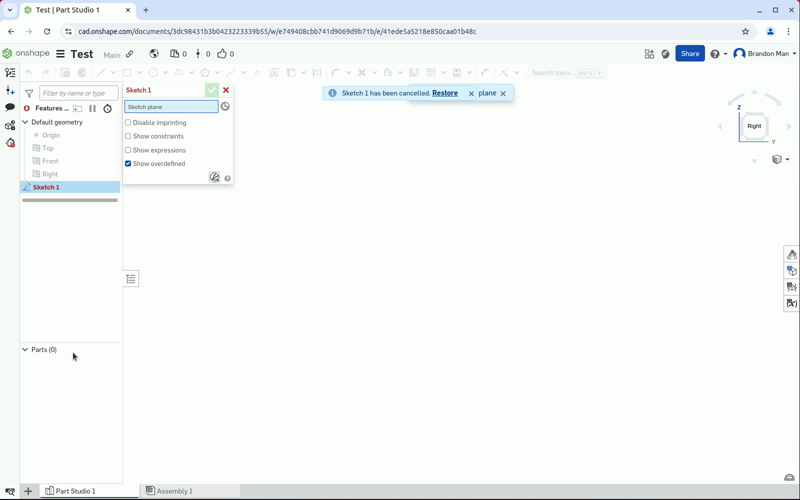
mouse_move(73, 176)
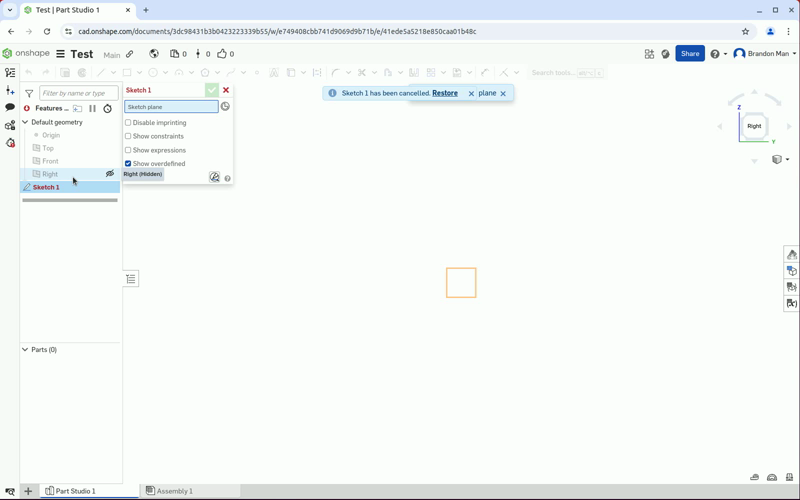
click(73, 176)
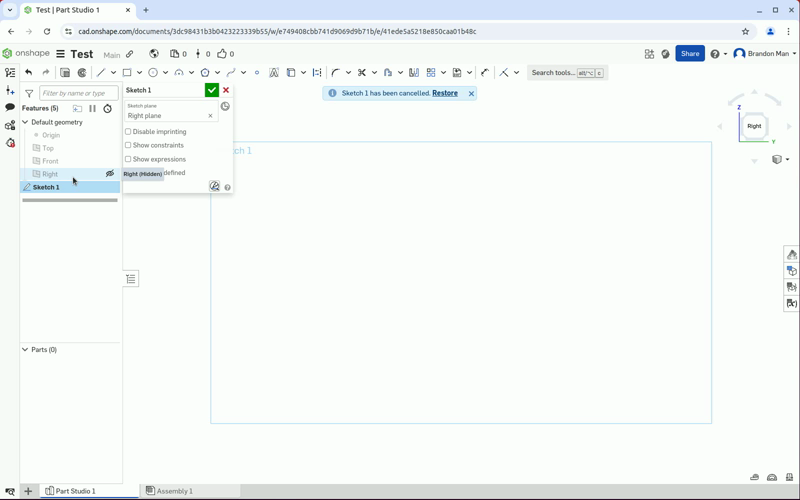
mouse_move(73, 352)
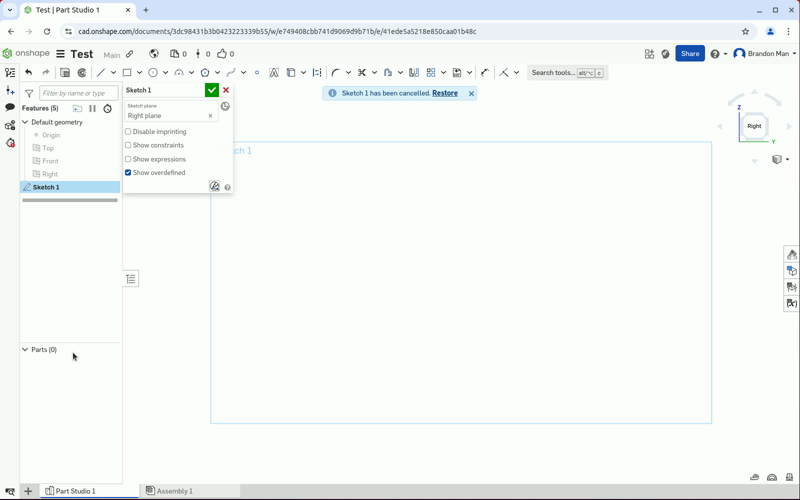
key(y)
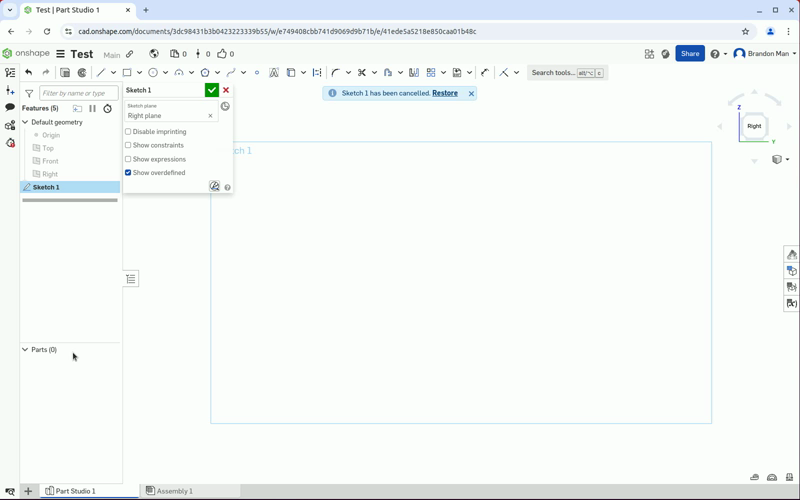
key(c)
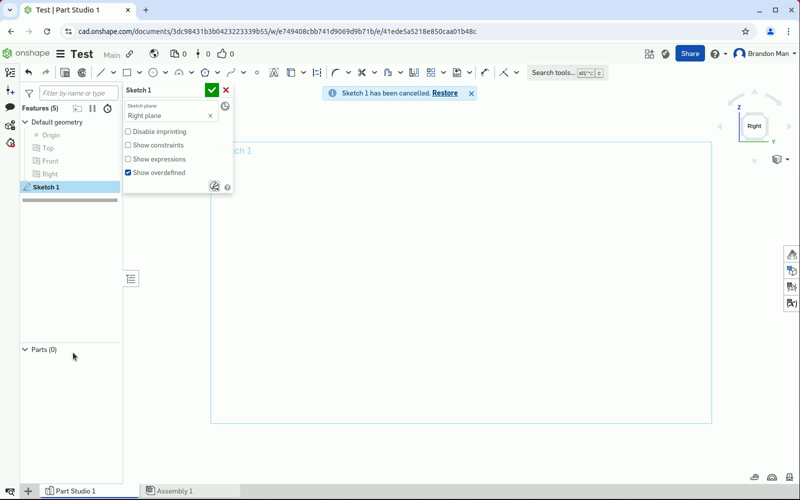
key_down(shift)
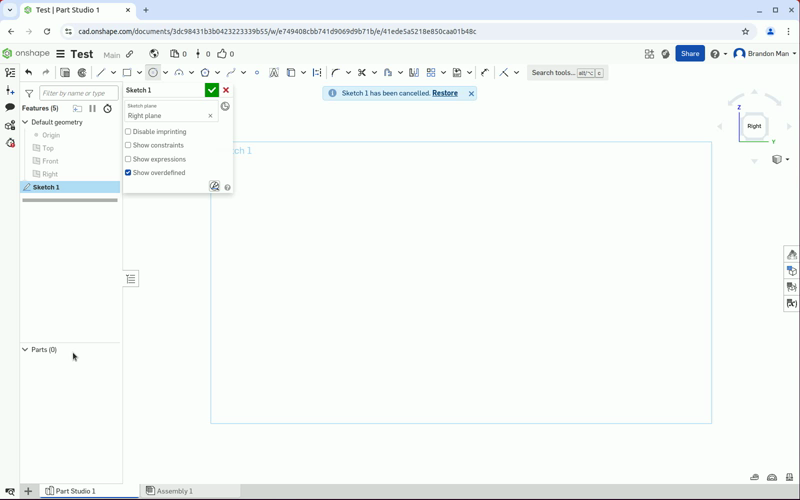
mouse_move(461, 282)
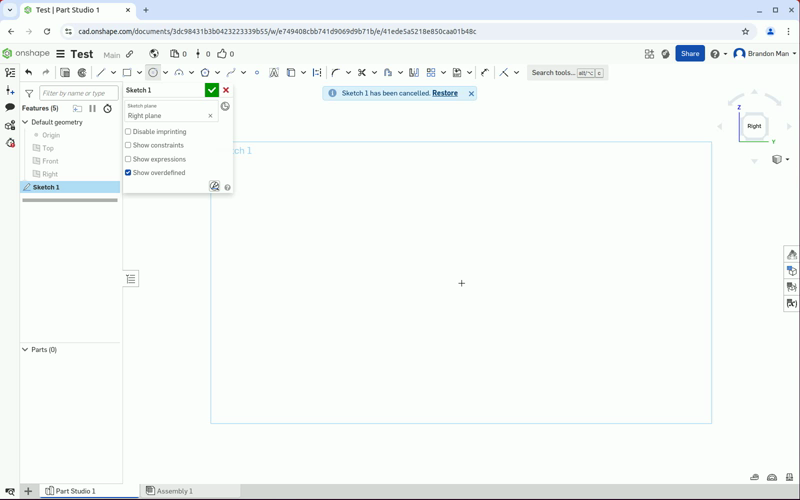
click(461, 282)
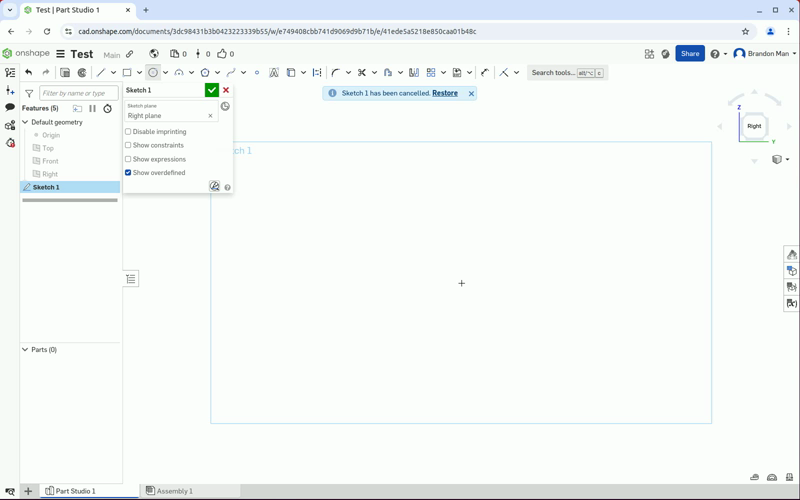
key_up(shift)
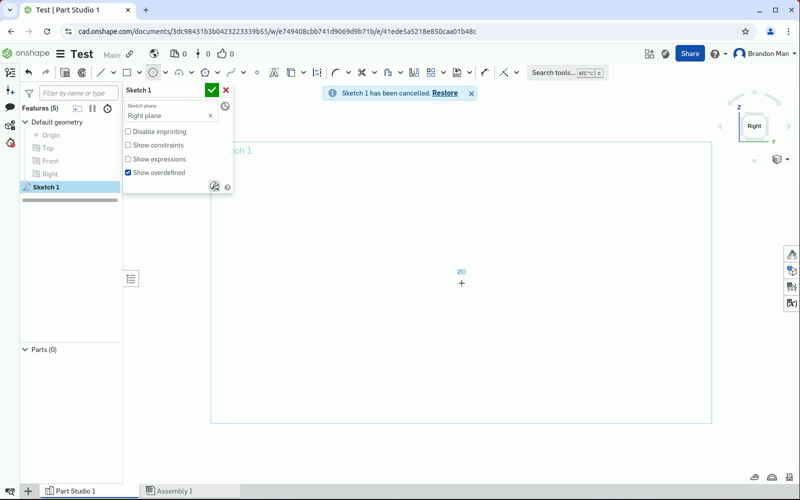
mouse_move(464, 282)
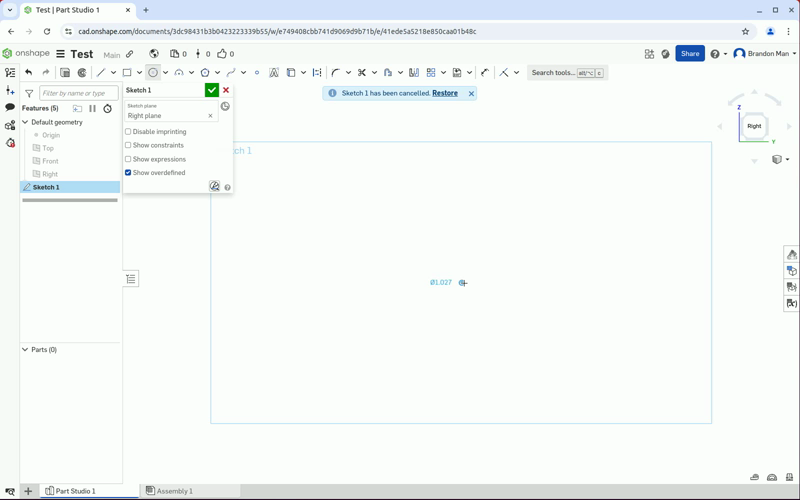
scroll(6)
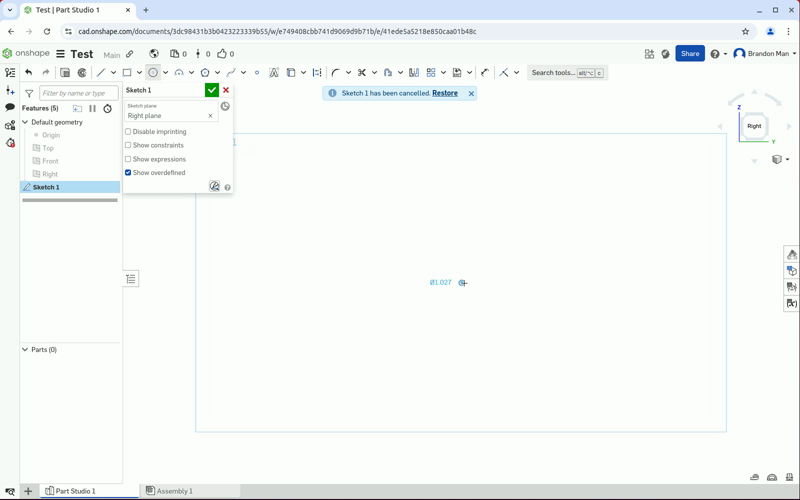
scroll(6)
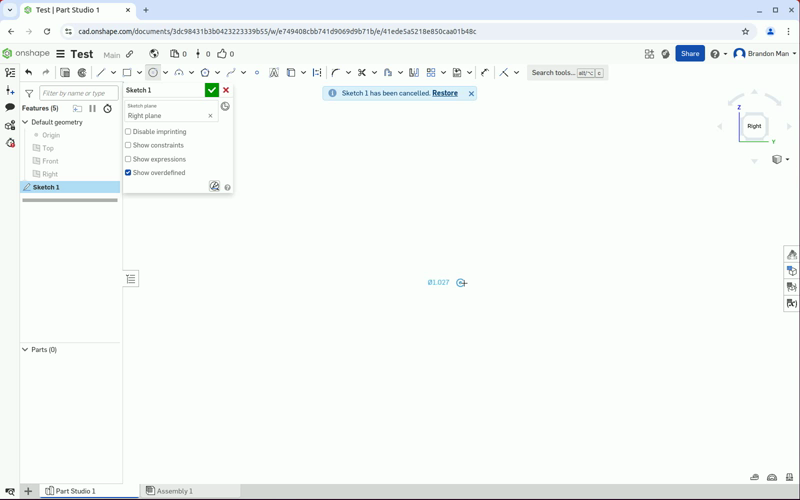
scroll(6)
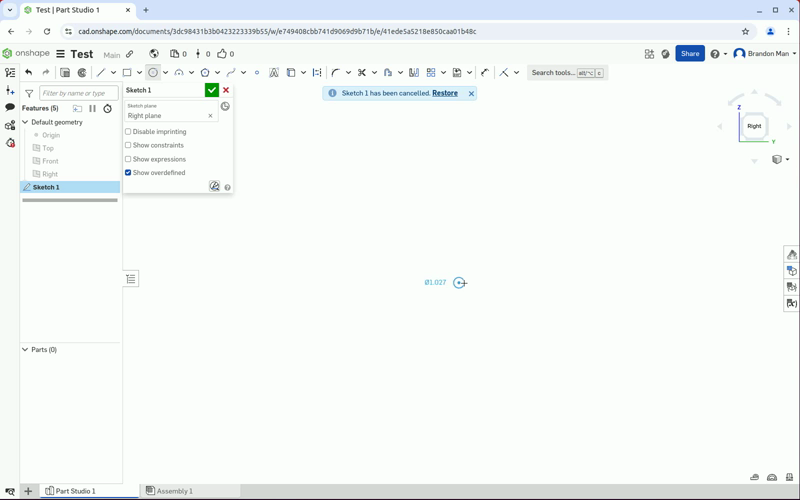
scroll(6)
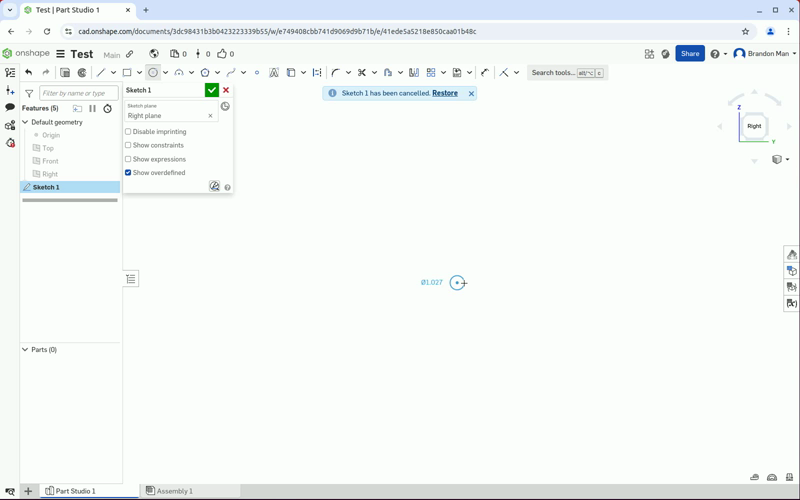
scroll(6)
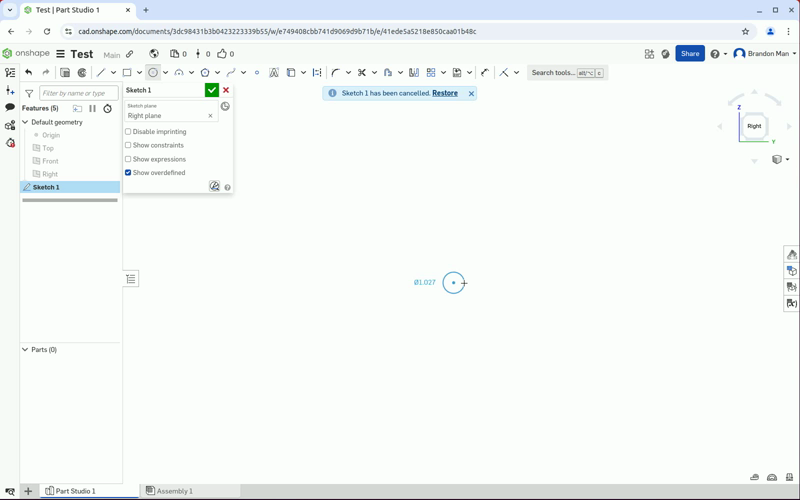
scroll(6)
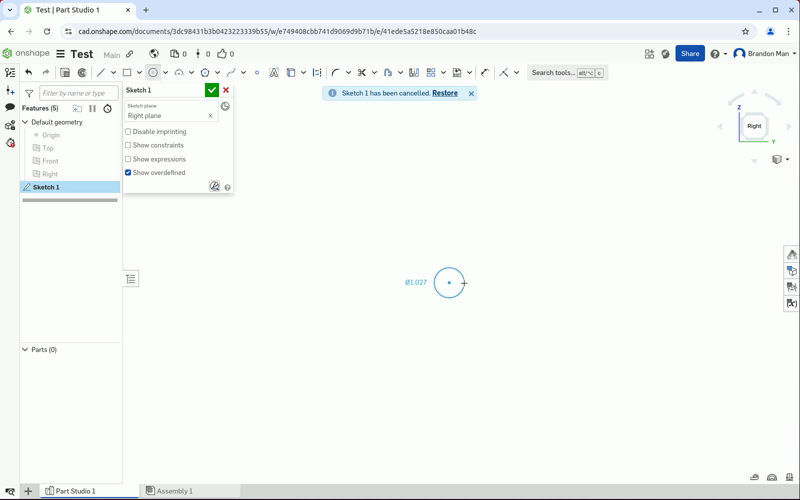
scroll(6)
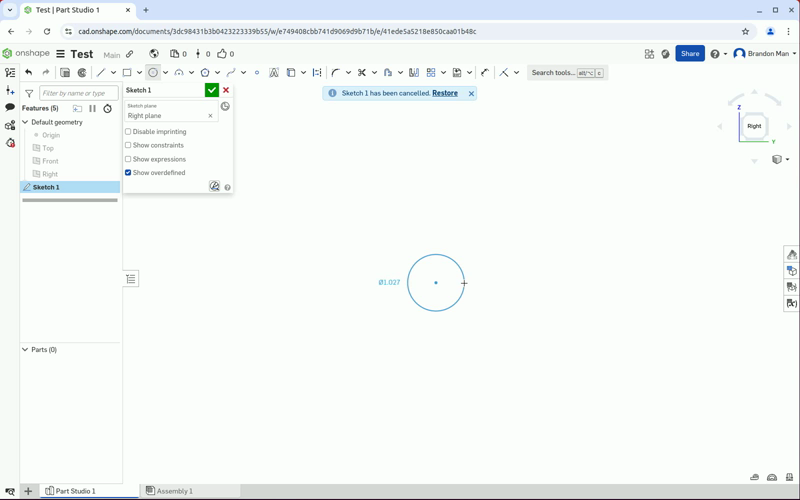
click(464, 282)
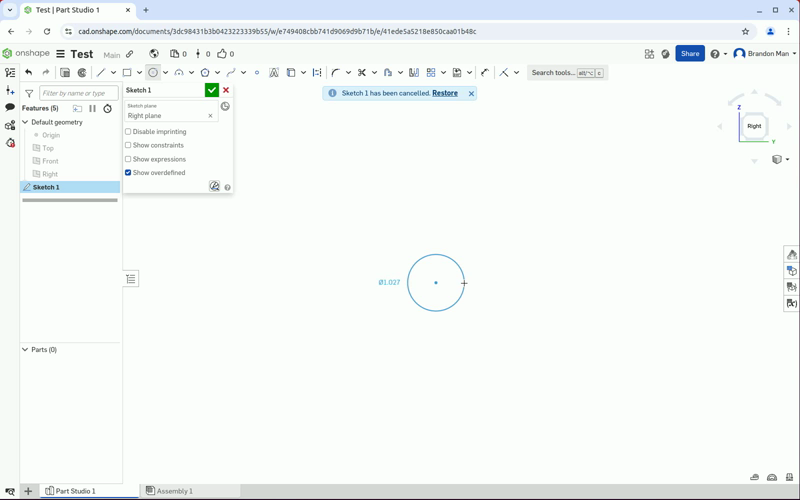
scroll(-6)
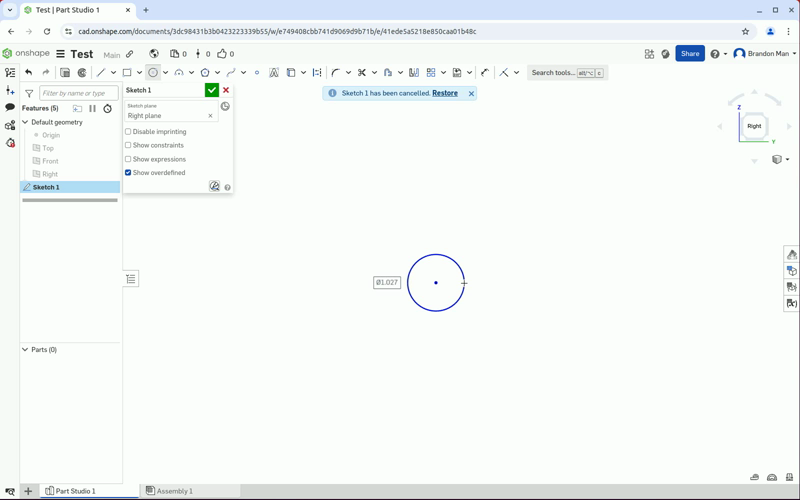
scroll(-6)
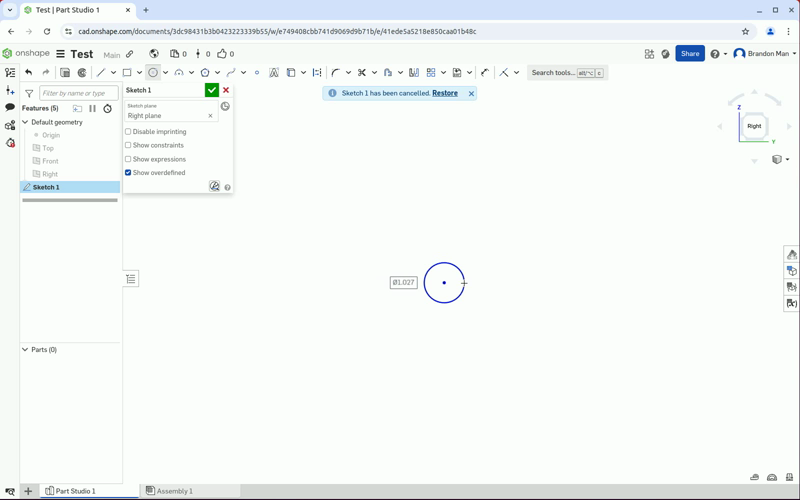
scroll(-6)
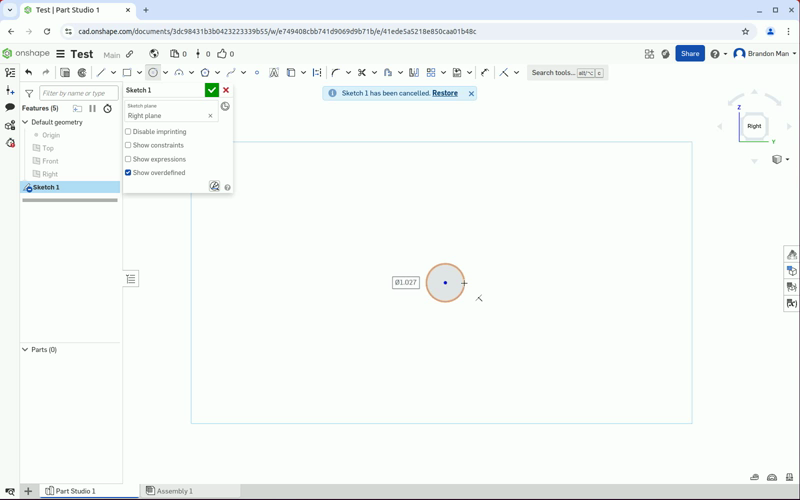
scroll(-6)
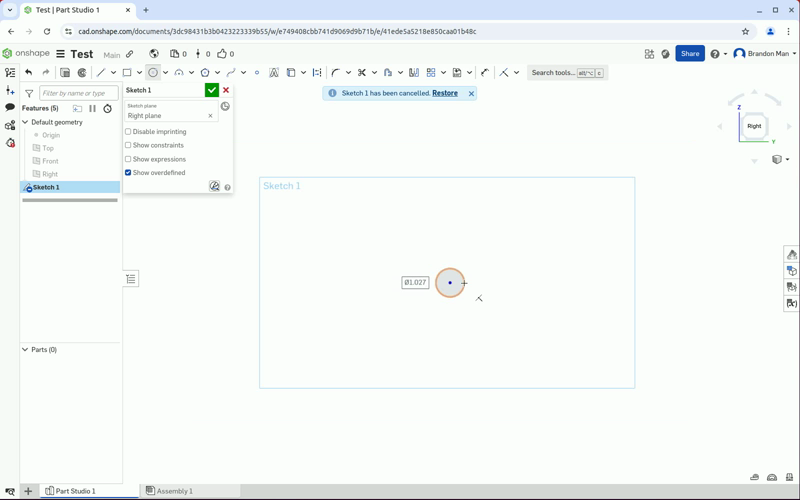
scroll(-6)
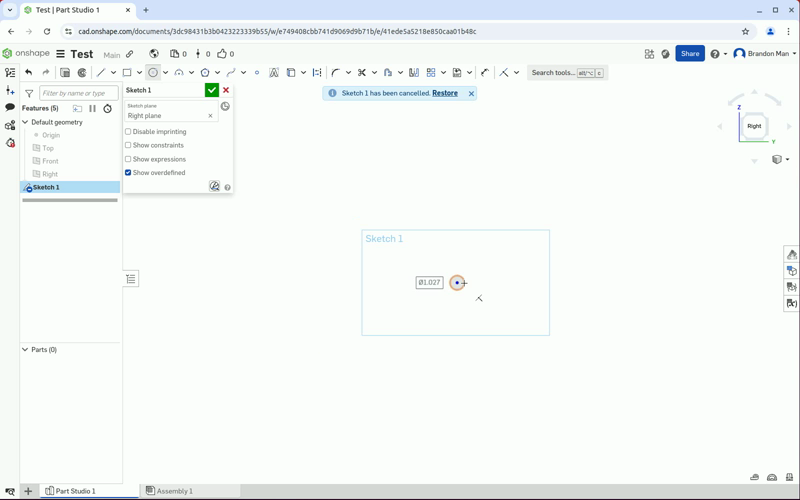
scroll(-6)
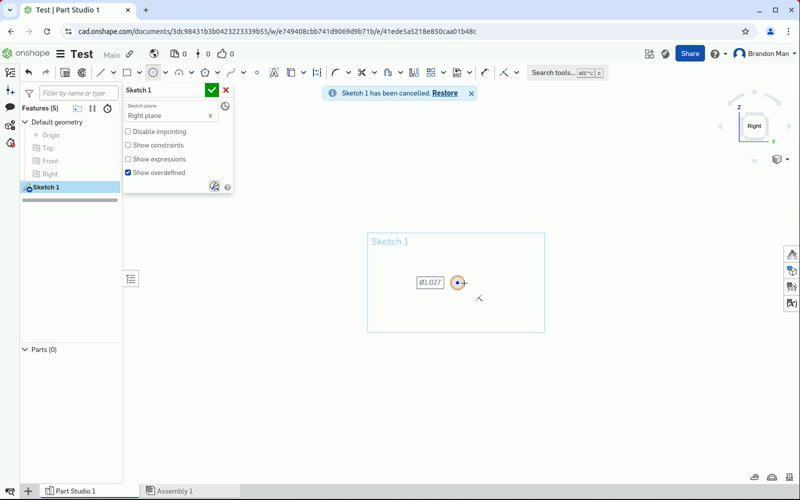
scroll(-6)
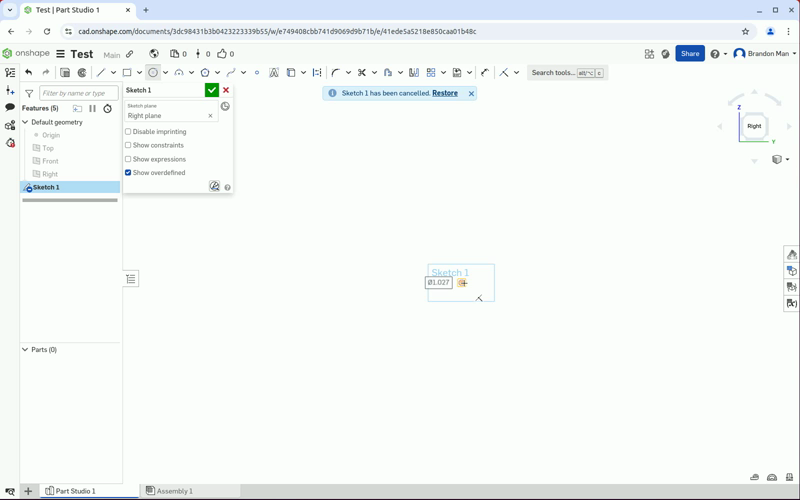
key(esc)
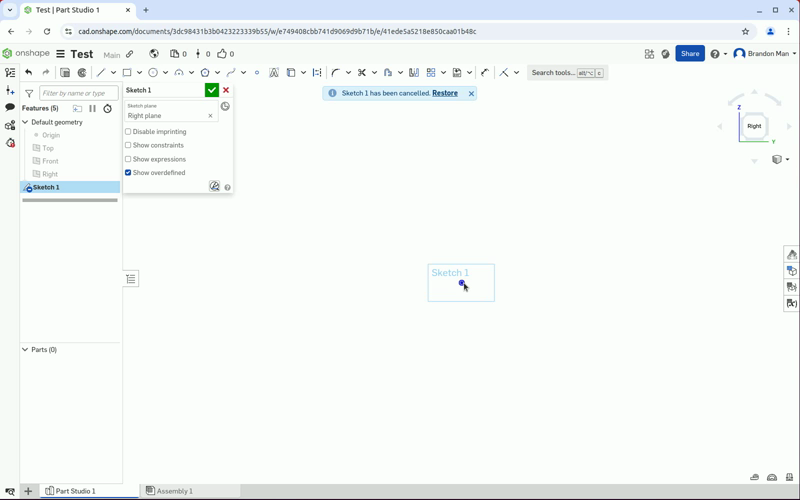
mouse_move(461, 283)
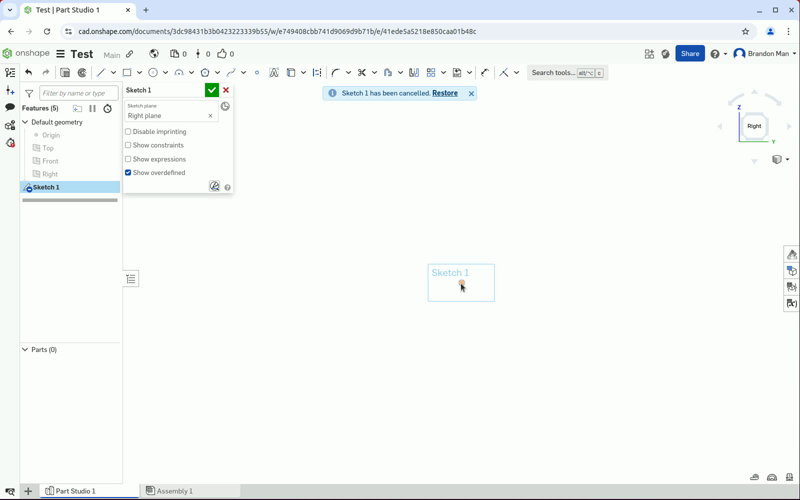
scroll(6)
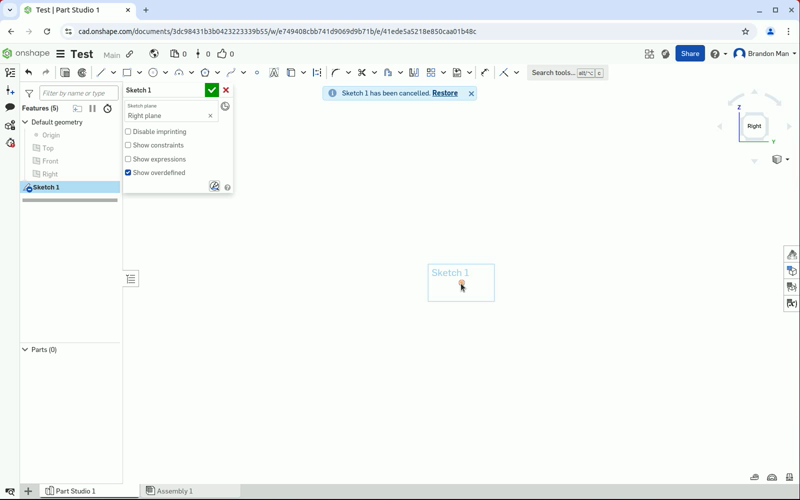
scroll(6)
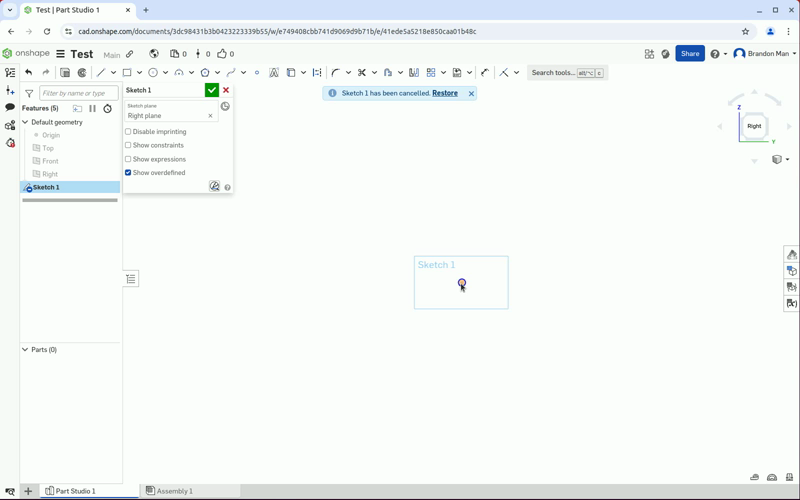
scroll(6)
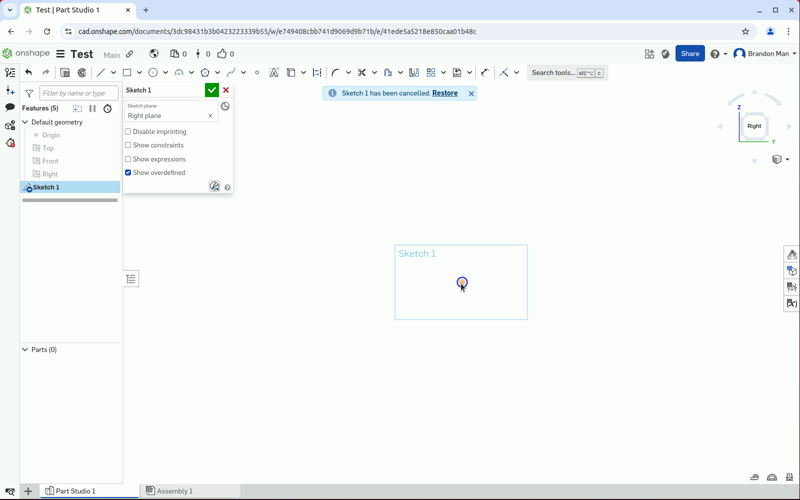
scroll(6)
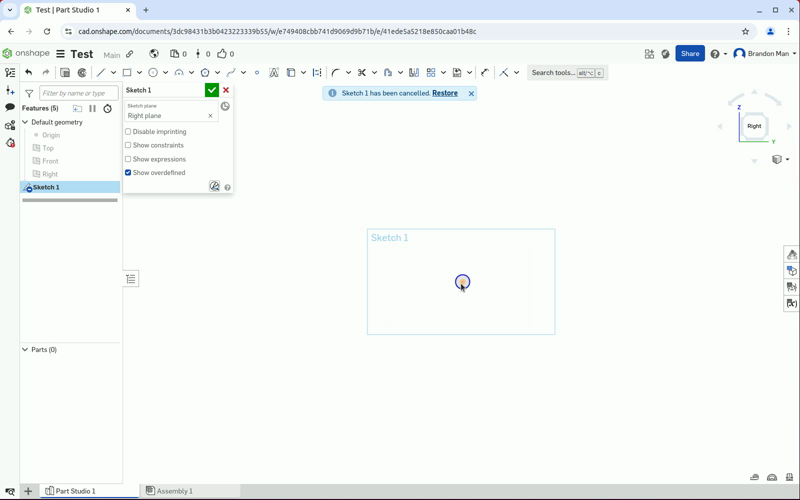
scroll(6)
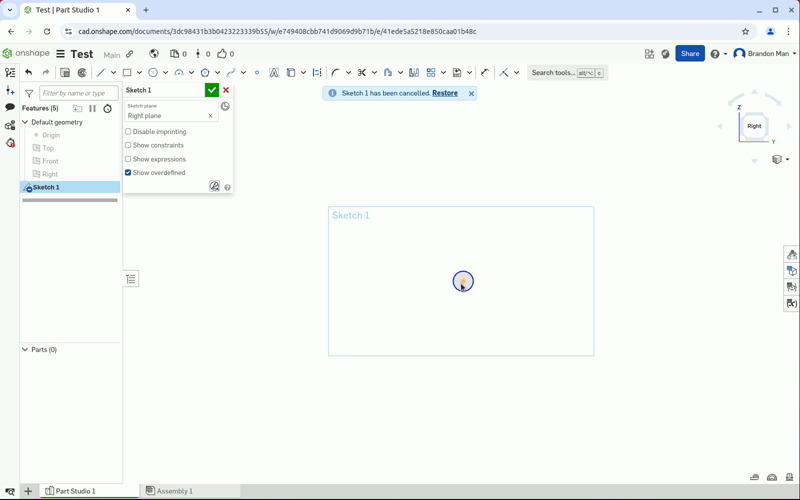
scroll(6)
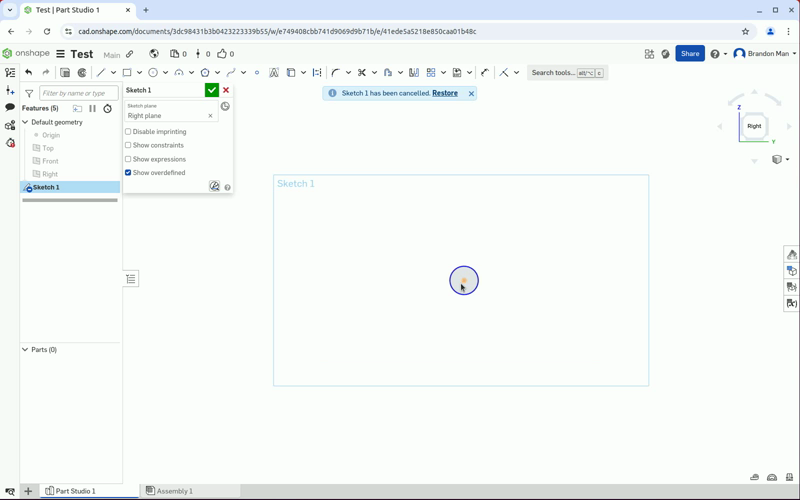
scroll(6)
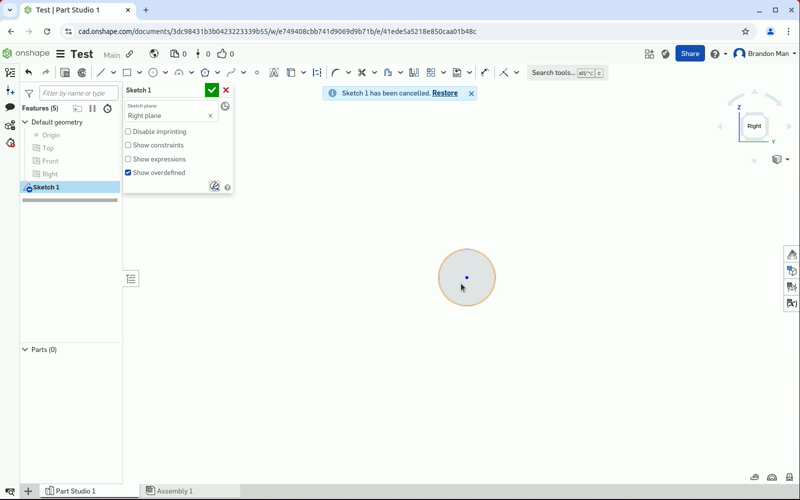
click(461, 283)
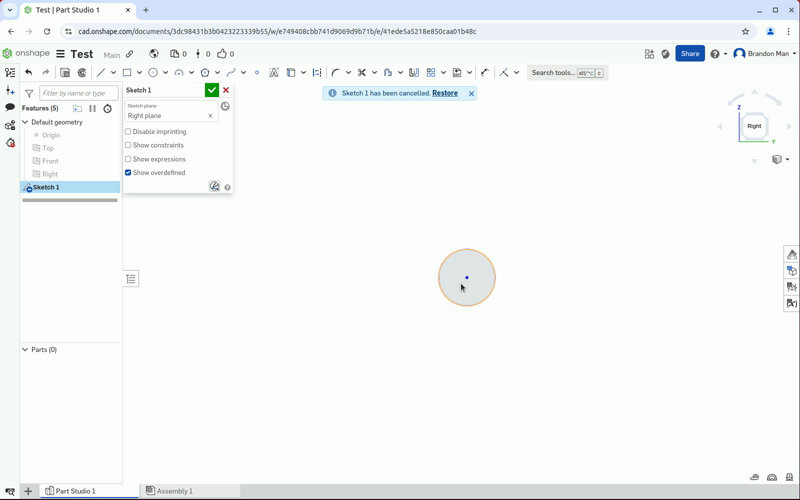
scroll(-6)
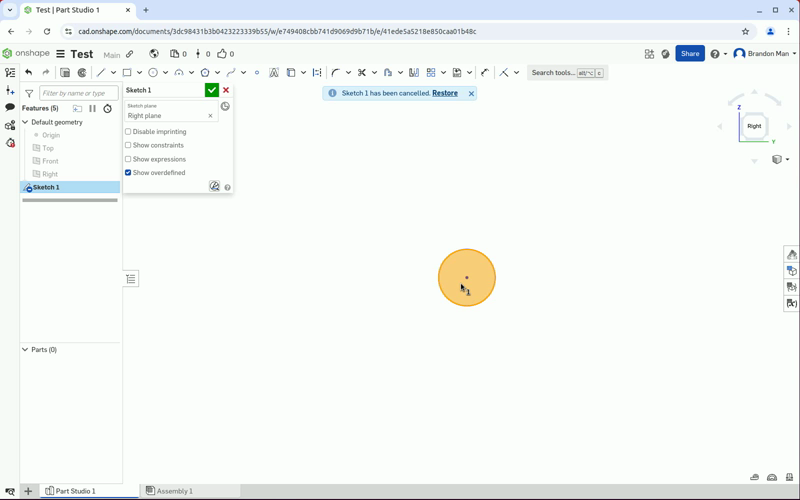
scroll(-6)
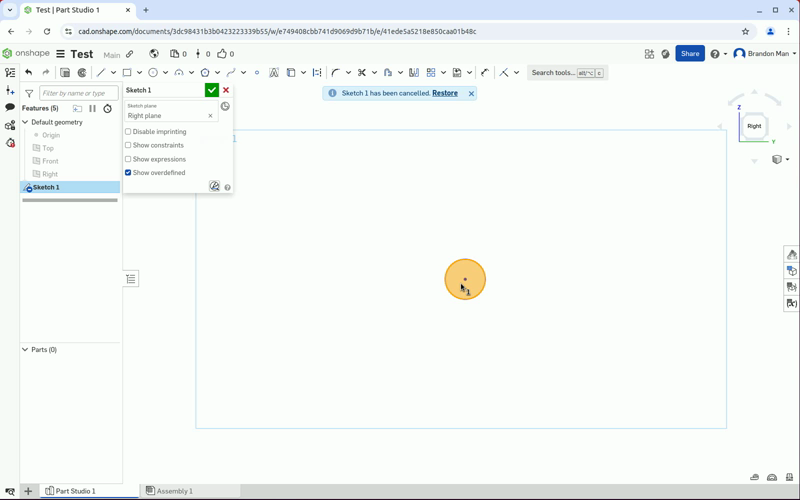
scroll(-6)
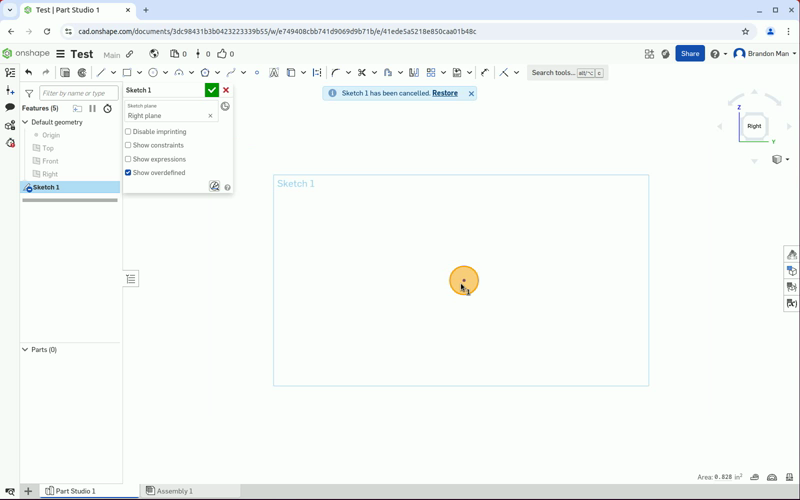
scroll(-6)
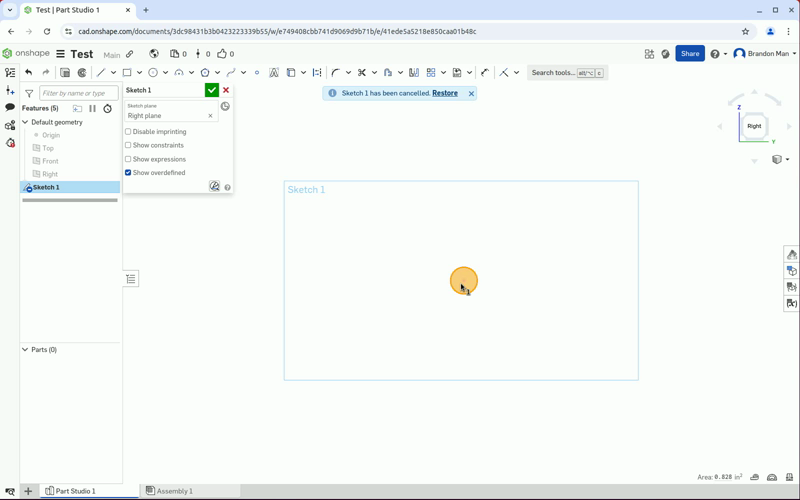
scroll(-6)
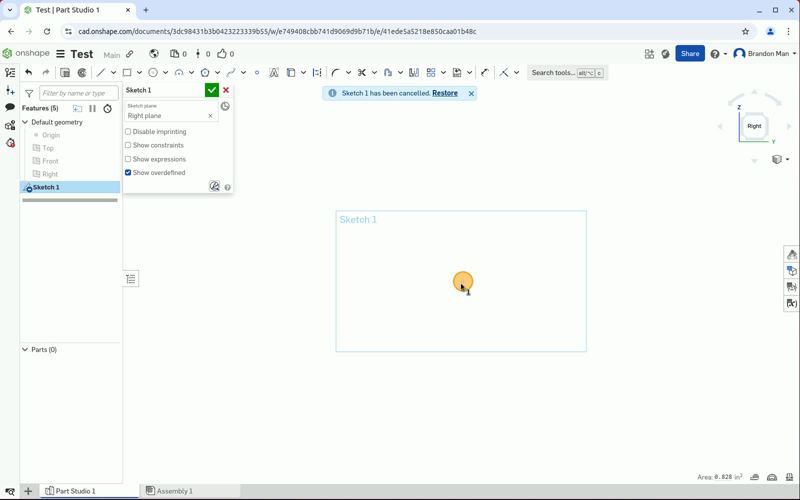
scroll(-6)
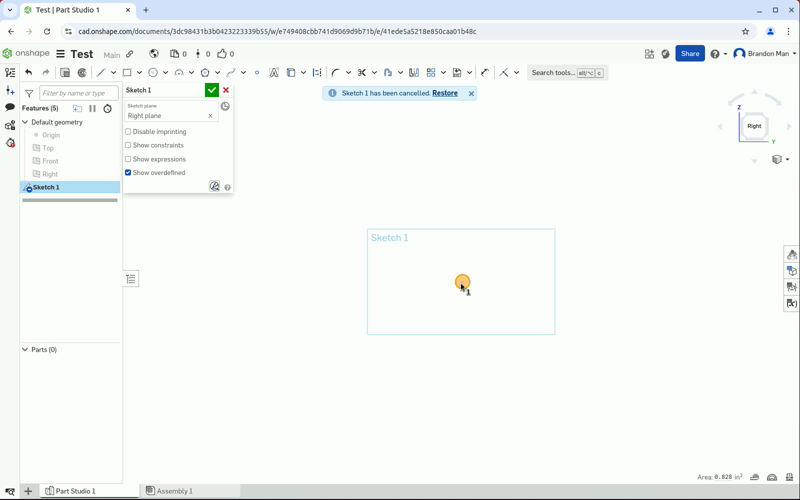
scroll(-6)
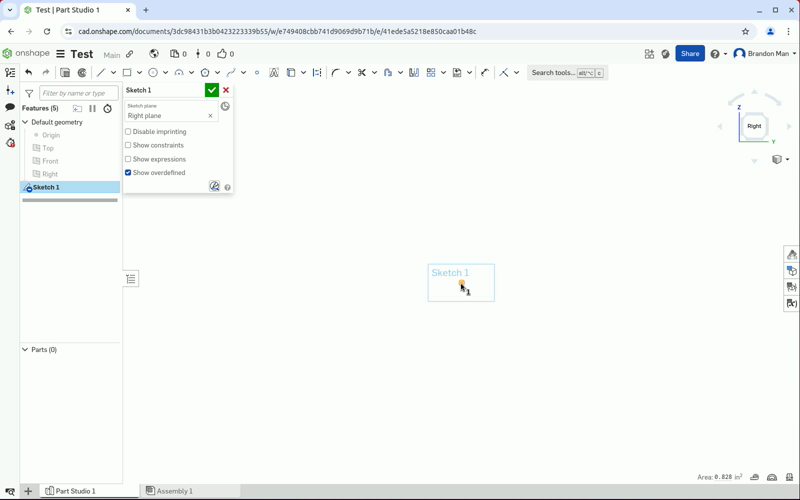
mouse_move(73, 352)
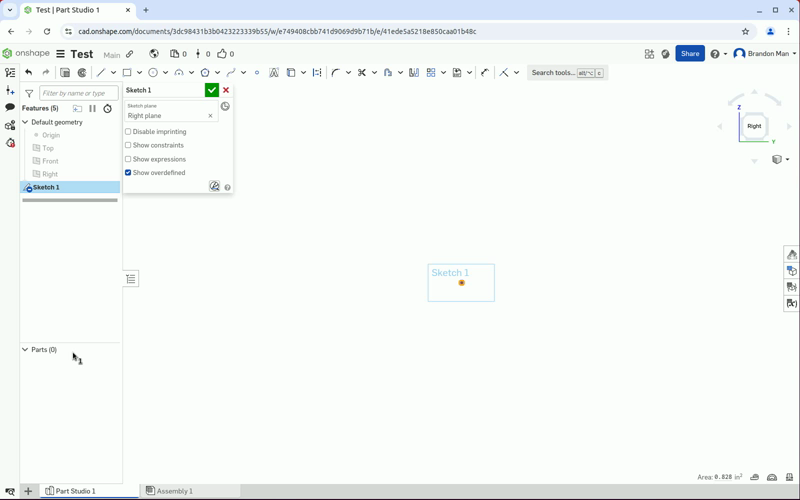
key(shift+y)
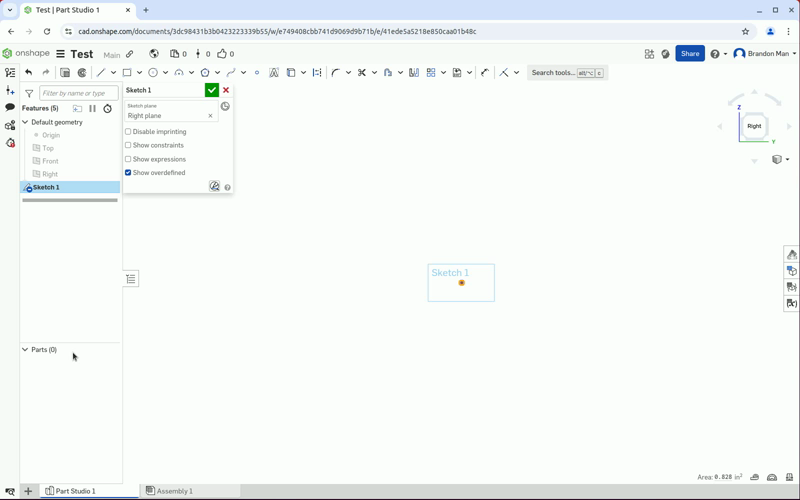
key(shift+e)
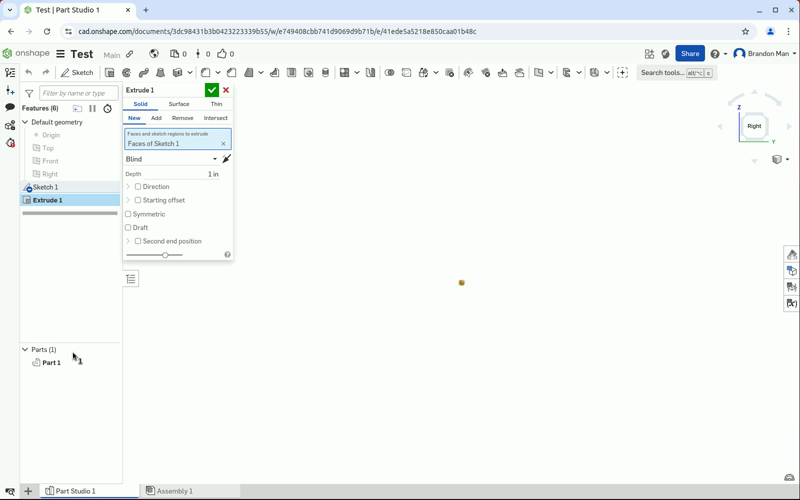
mouse_move(143, 106)
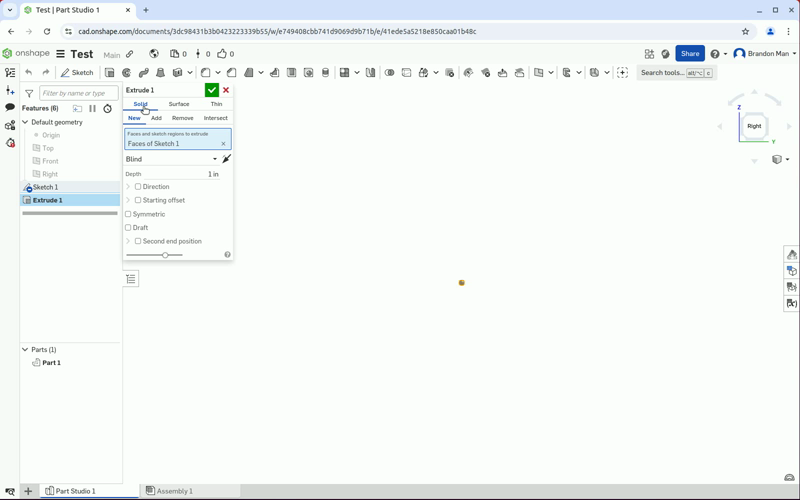
click(143, 106)
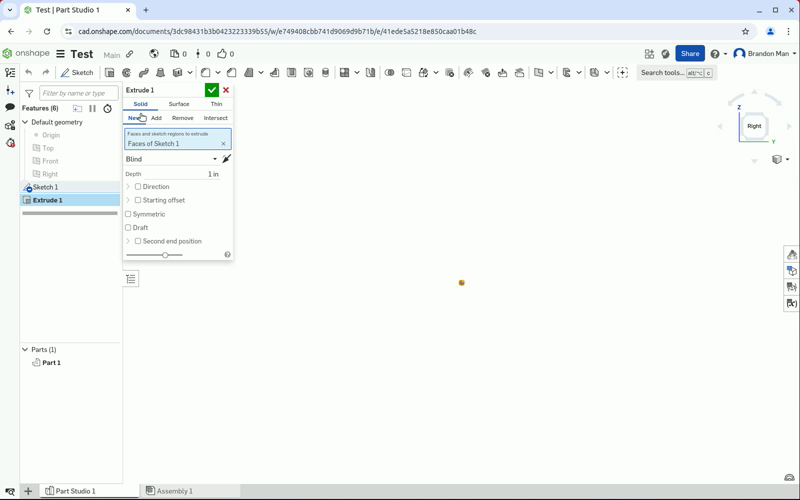
mouse_move(137, 120)
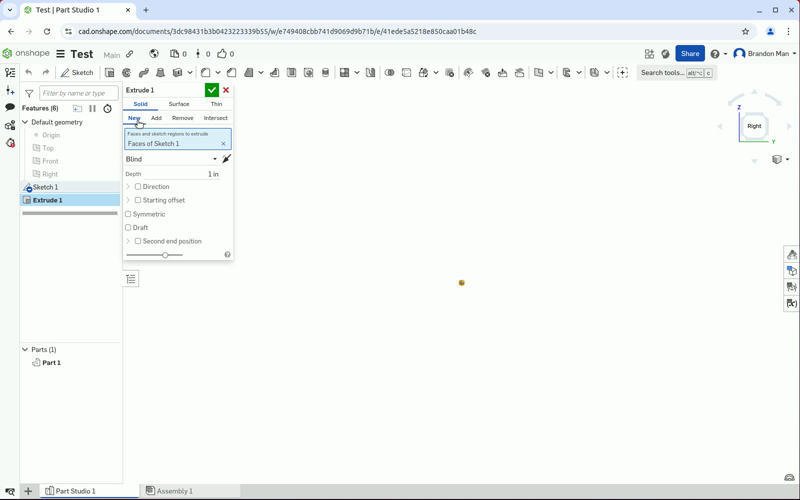
click(137, 120)
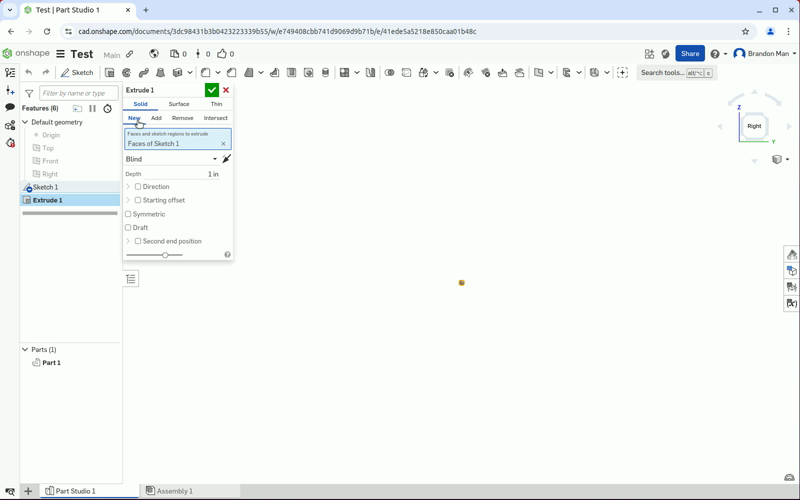
key(tab, 4)
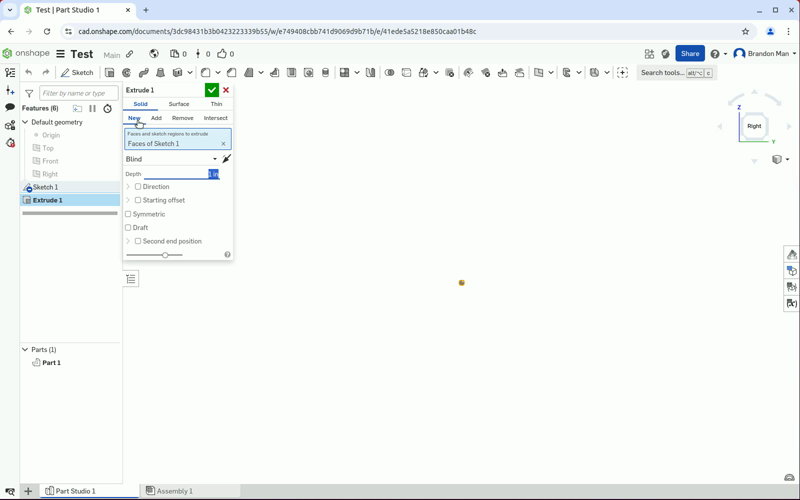
text(23.108)
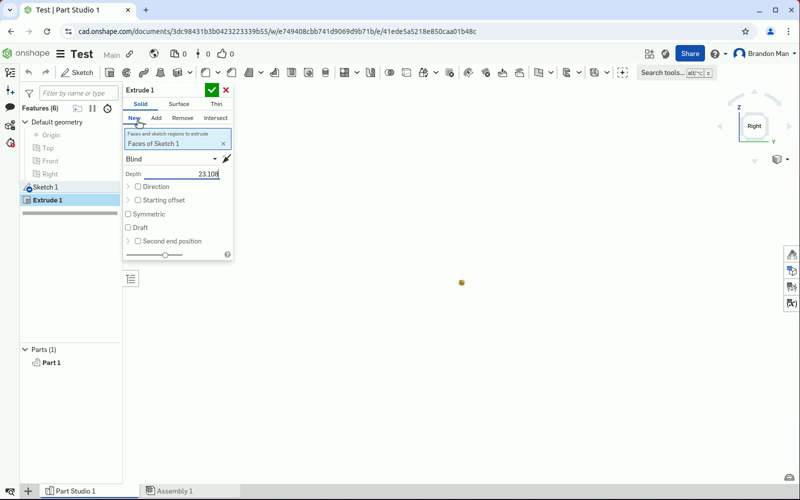
key(enter)
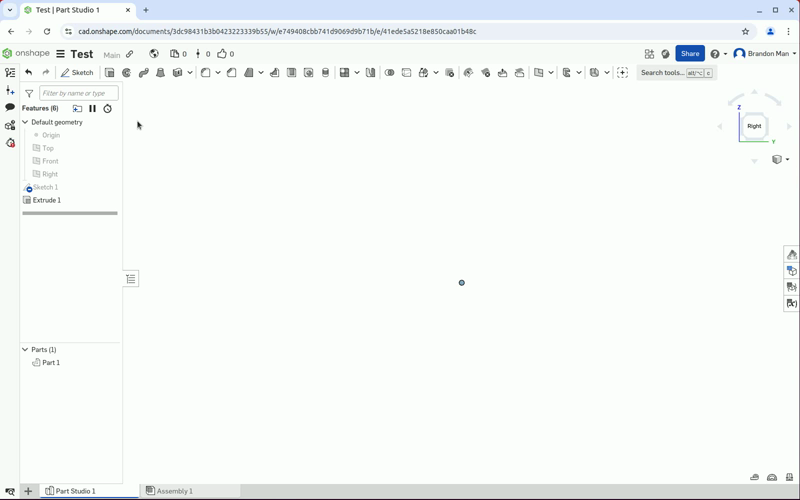
key(shift+h)
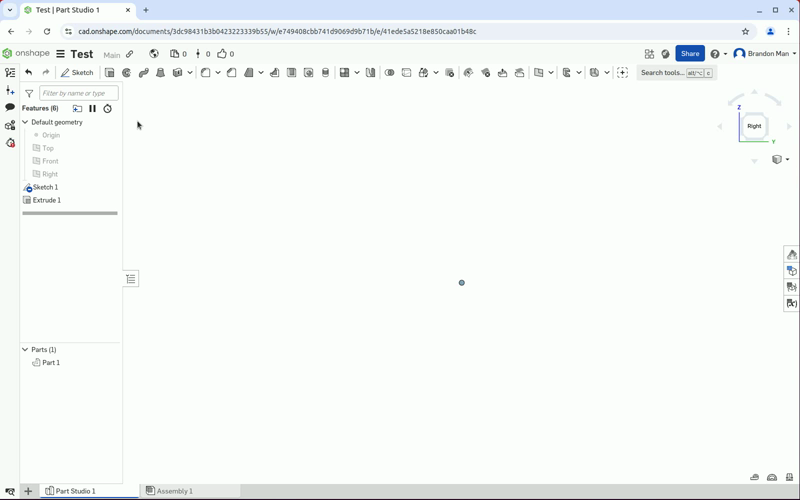
key(shift+h)
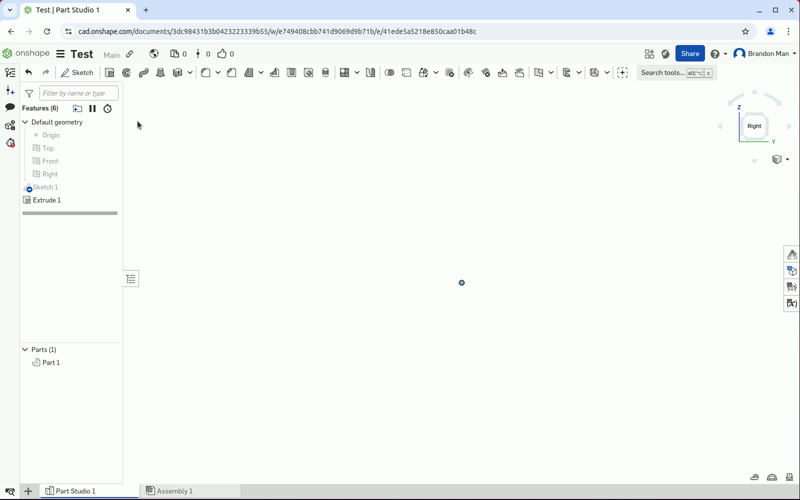
mouse_move(73, 189)
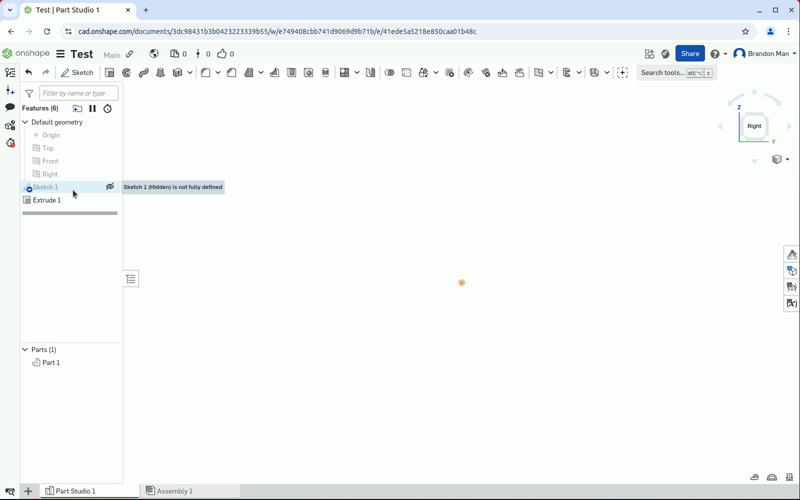
click(73, 189)
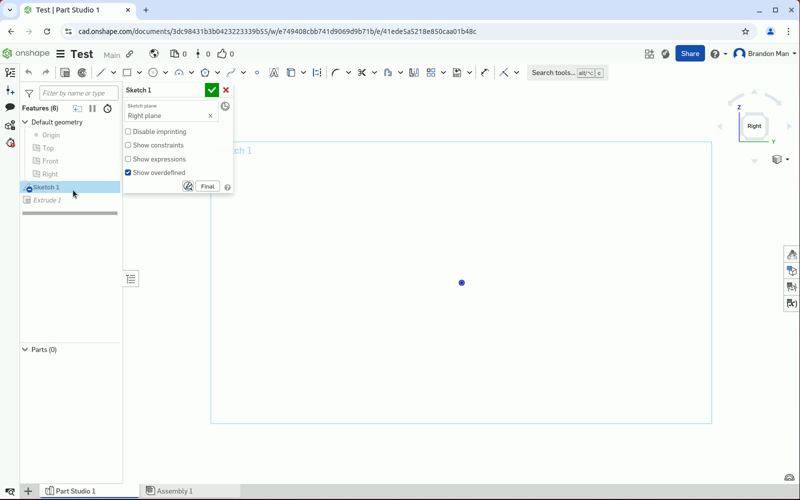
mouse_move(229, 92)
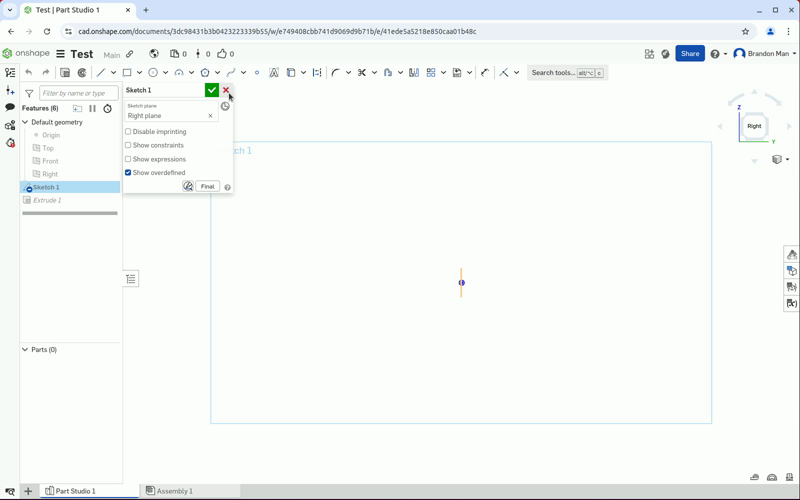
click(229, 92)
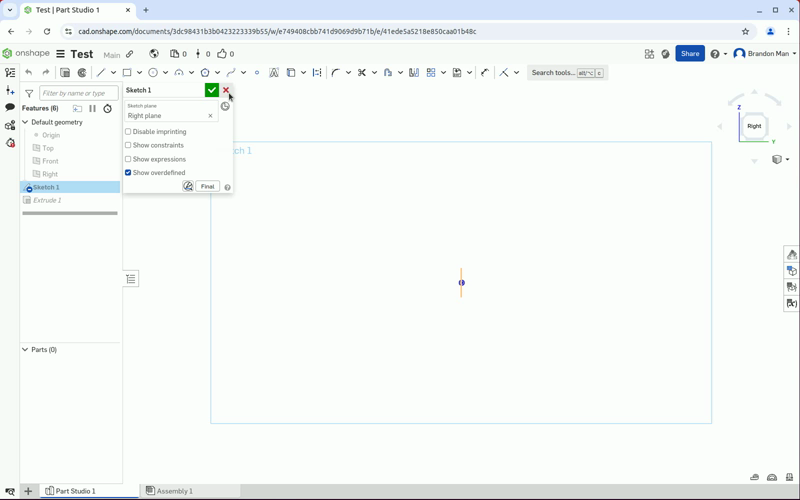
key(shift+s)
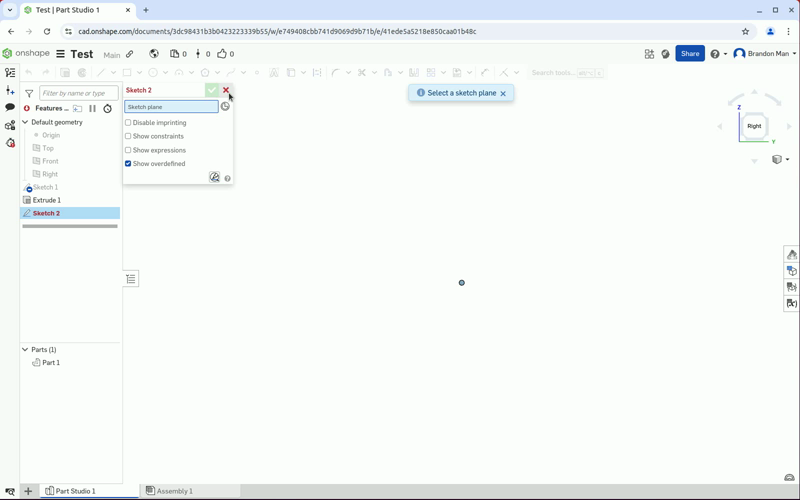
mouse_move(73, 176)
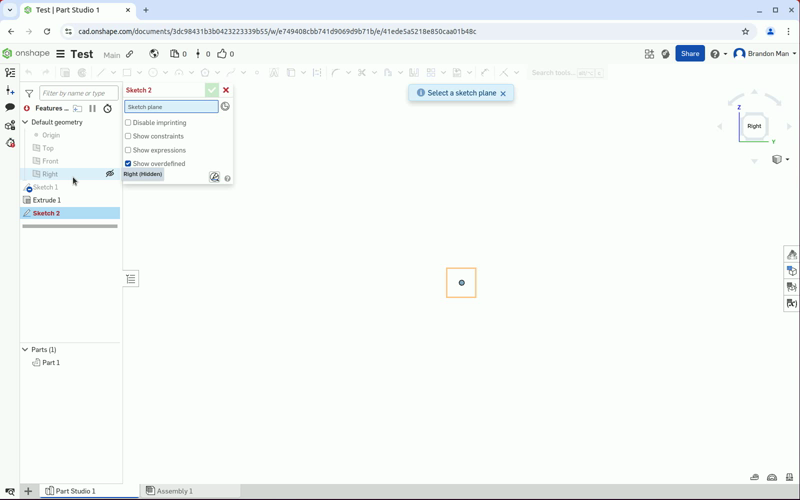
click(73, 176)
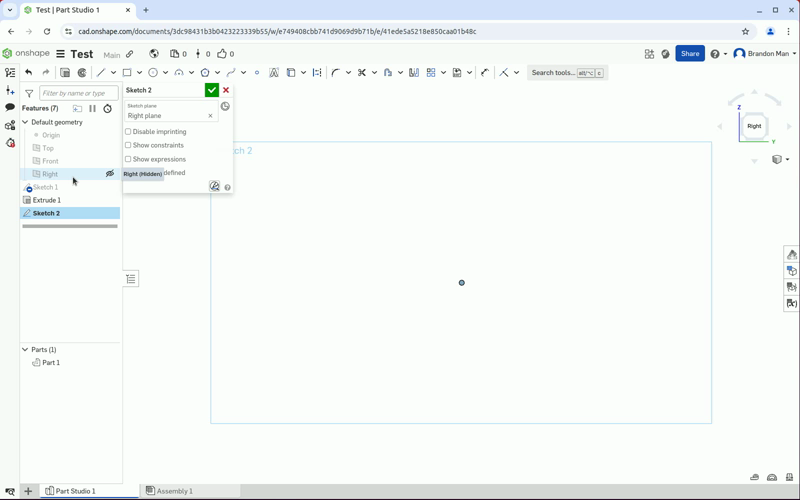
mouse_move(73, 352)
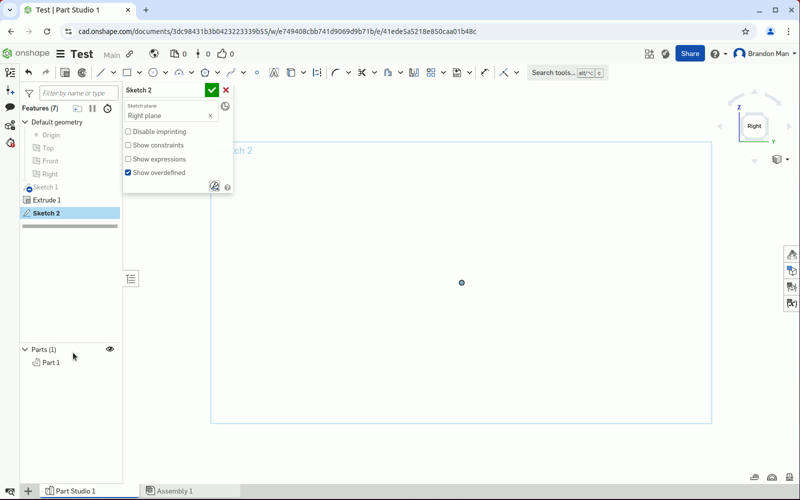
key(y)
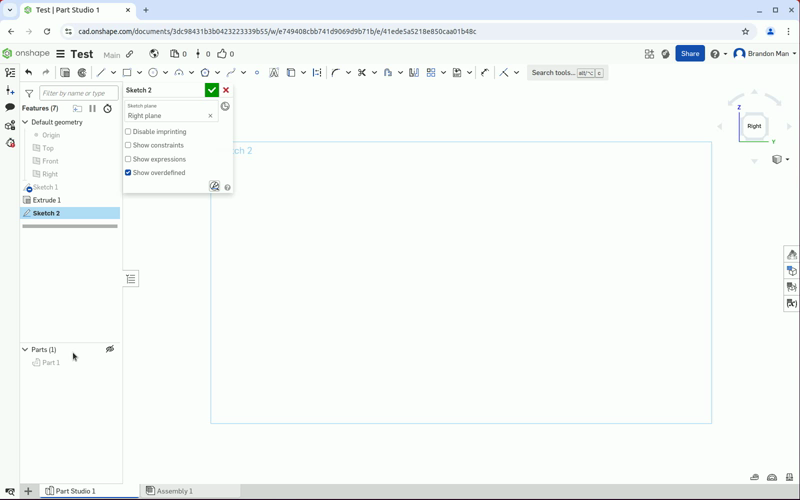
key(c)
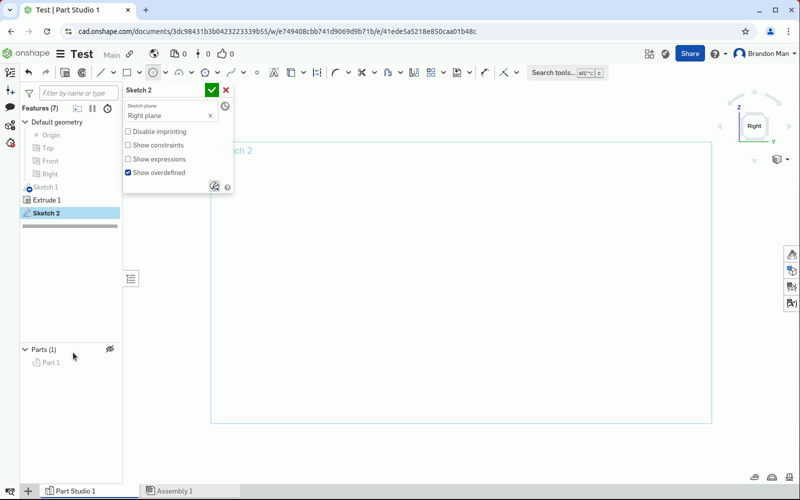
key_down(shift)
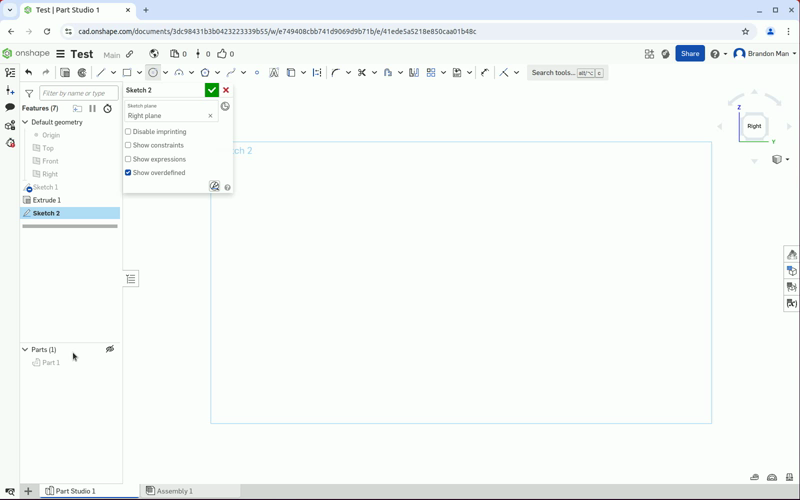
mouse_move(460, 272)
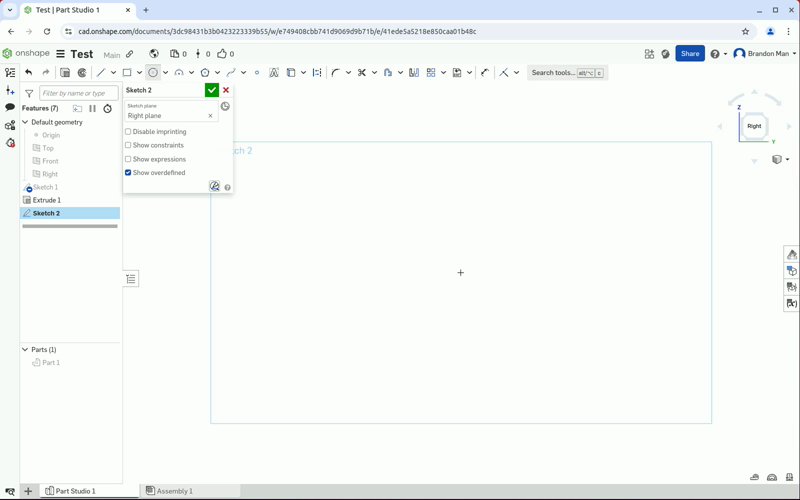
click(460, 272)
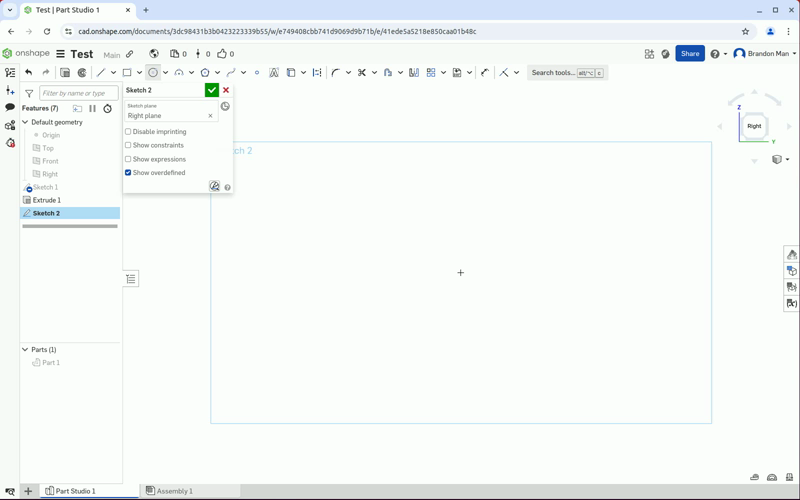
key_up(shift)
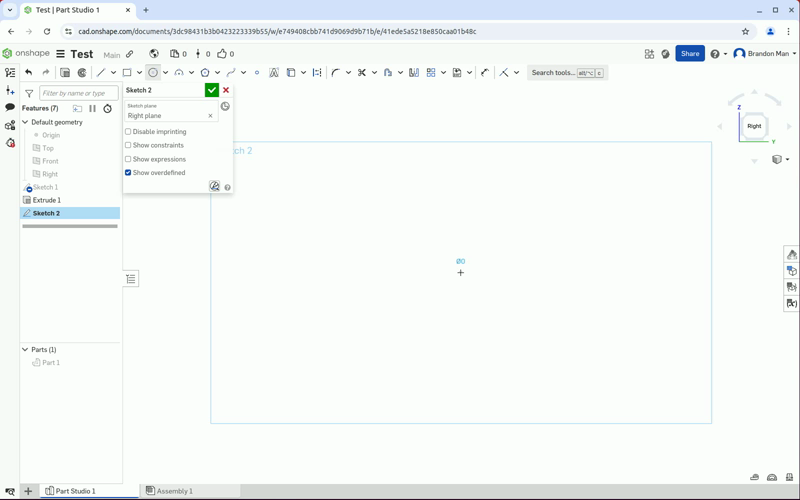
mouse_move(463, 272)
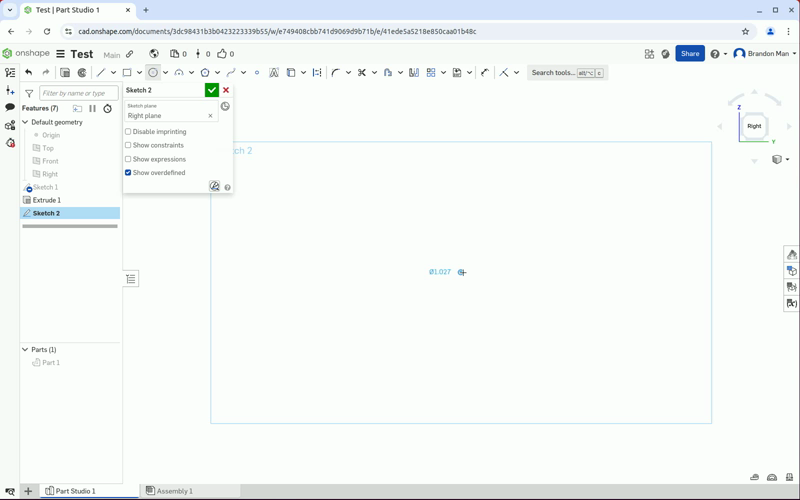
scroll(6)
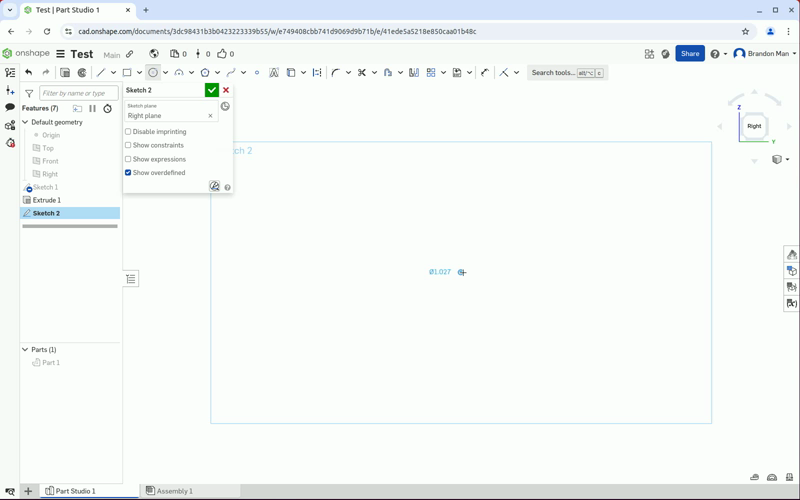
scroll(6)
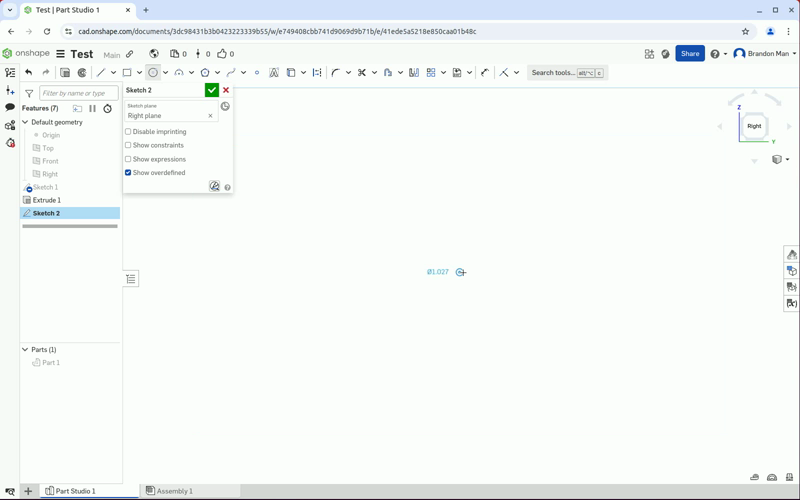
scroll(6)
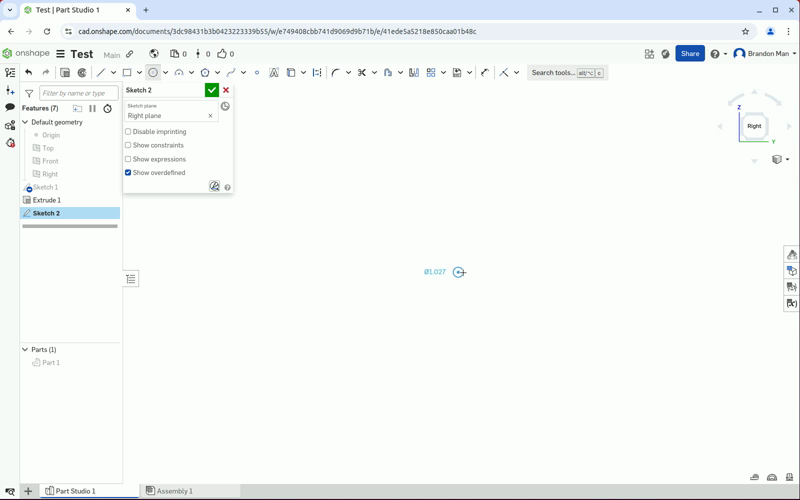
scroll(6)
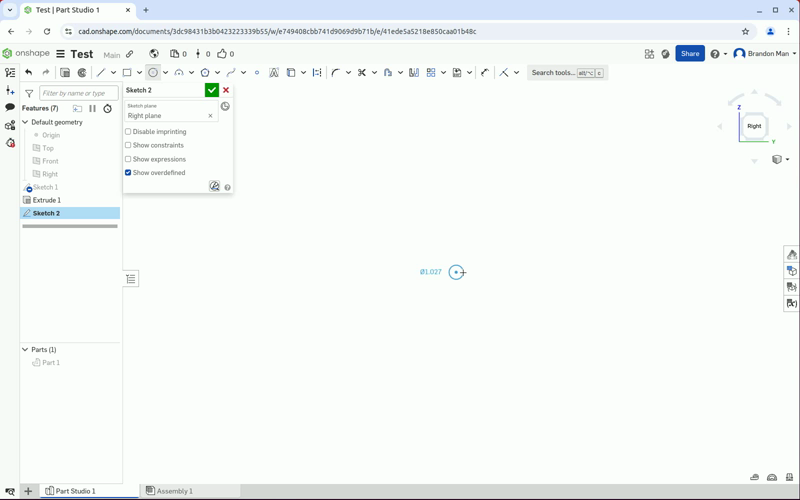
scroll(6)
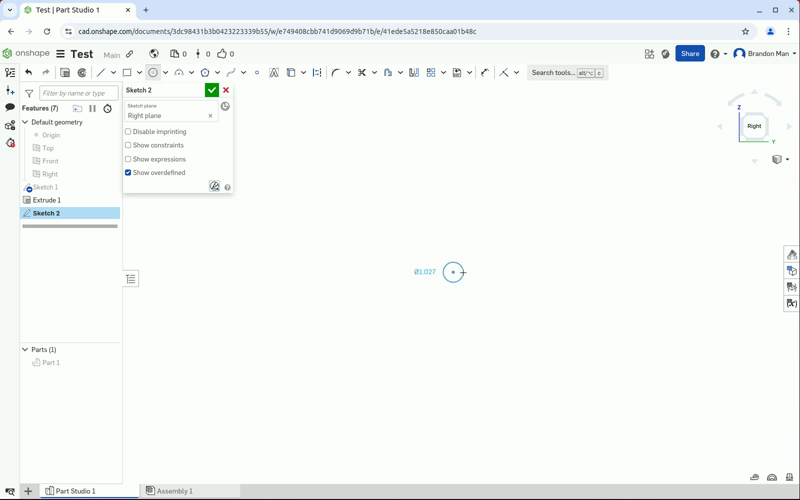
scroll(6)
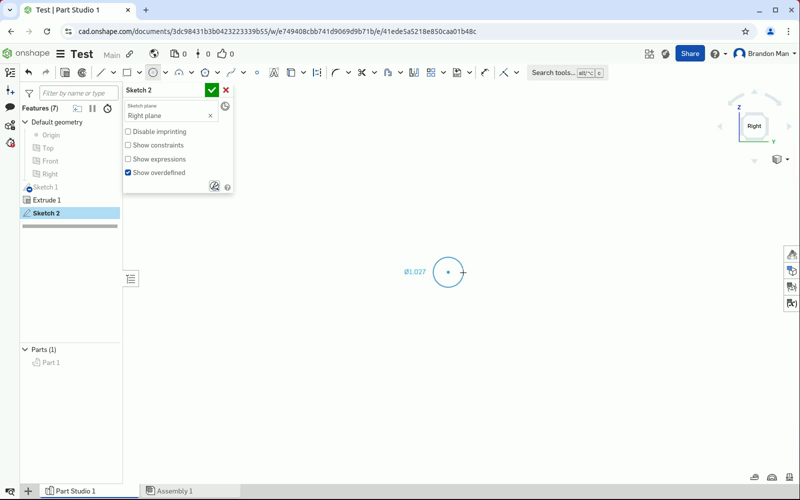
scroll(6)
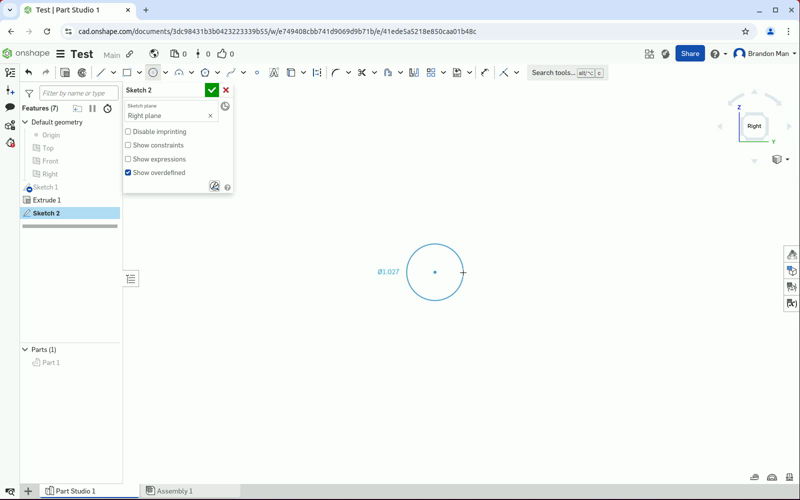
click(463, 272)
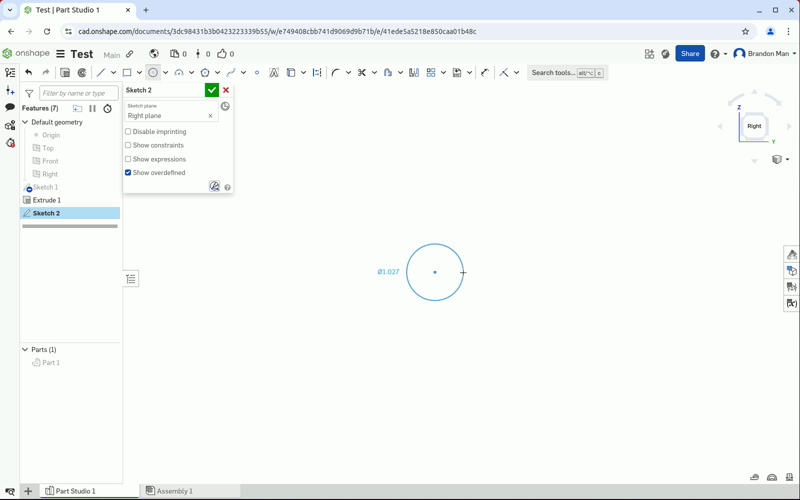
scroll(-6)
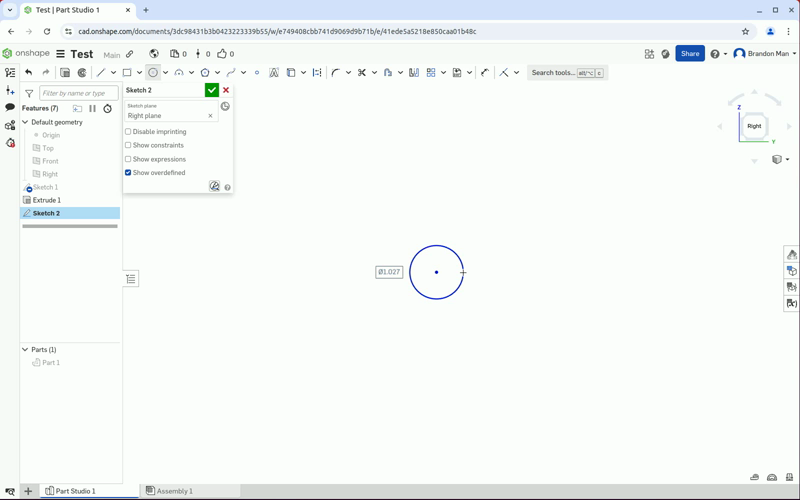
scroll(-6)
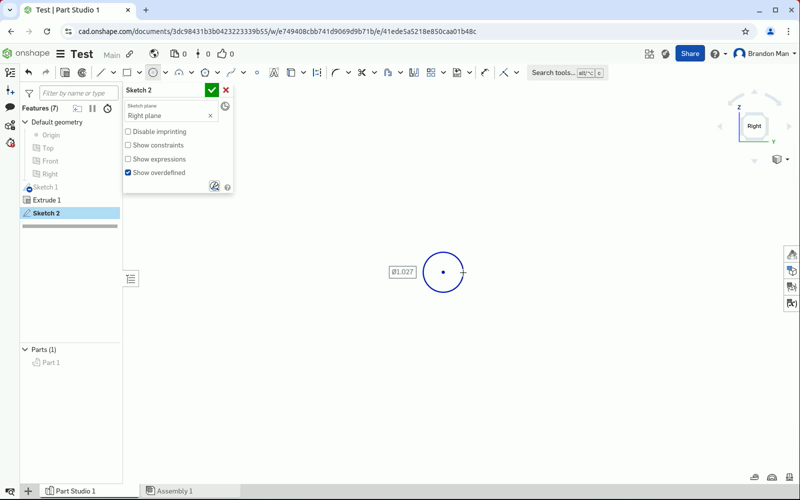
scroll(-6)
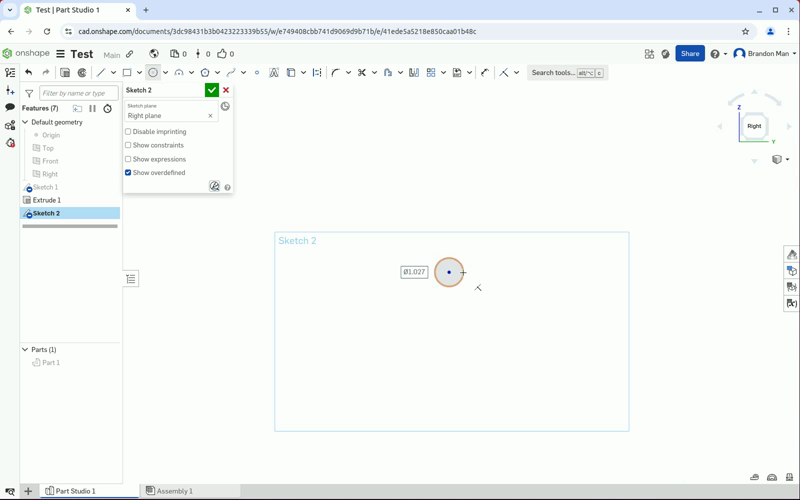
scroll(-6)
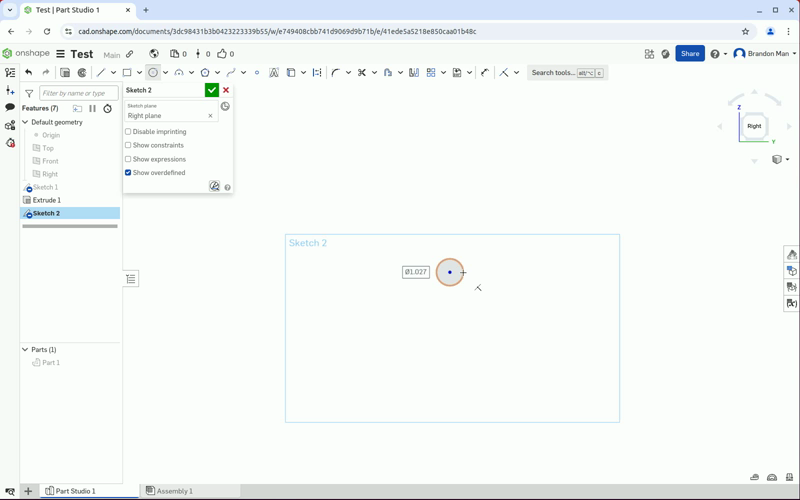
scroll(-6)
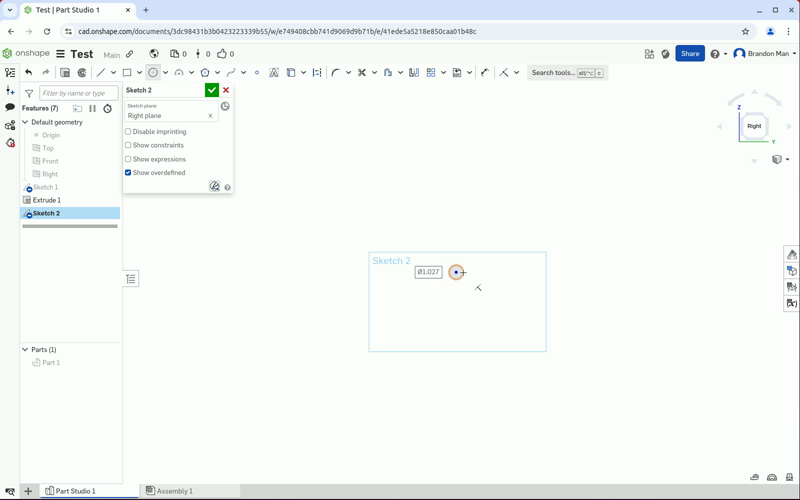
scroll(-6)
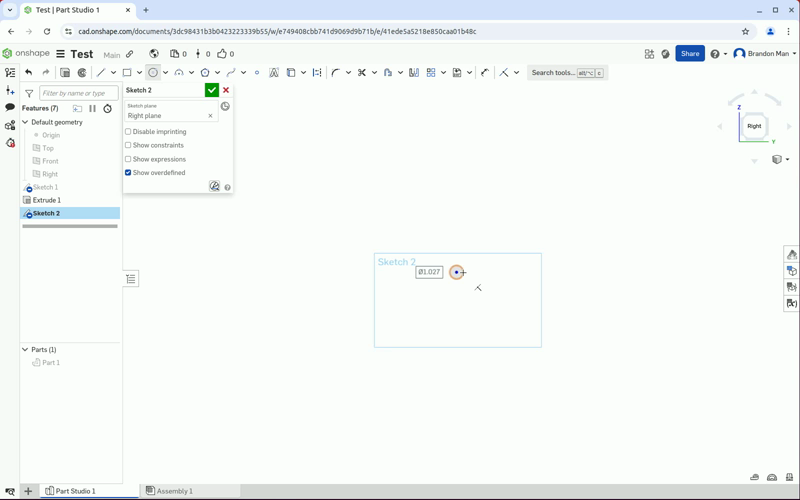
scroll(-6)
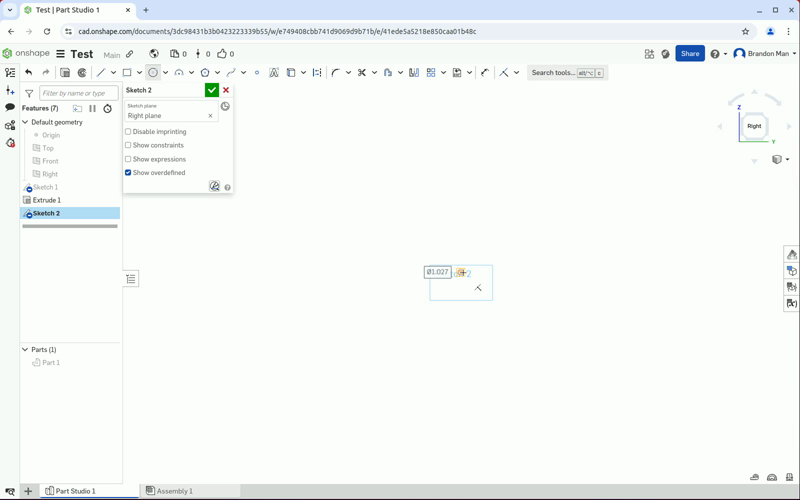
key(esc)
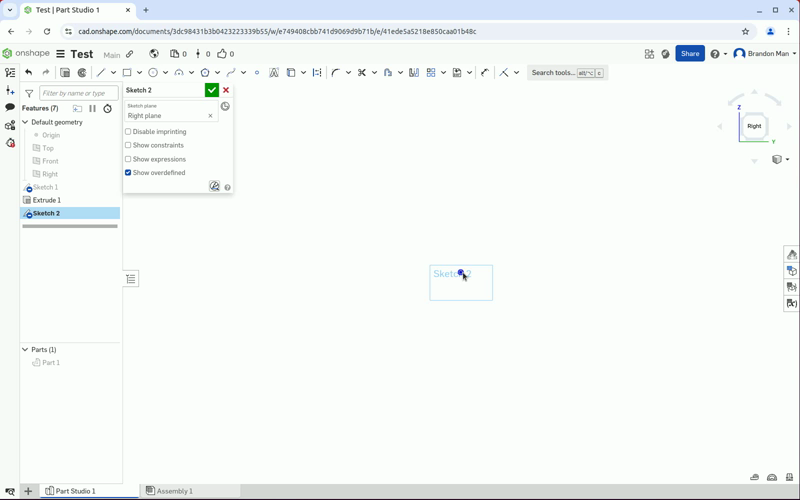
mouse_move(459, 273)
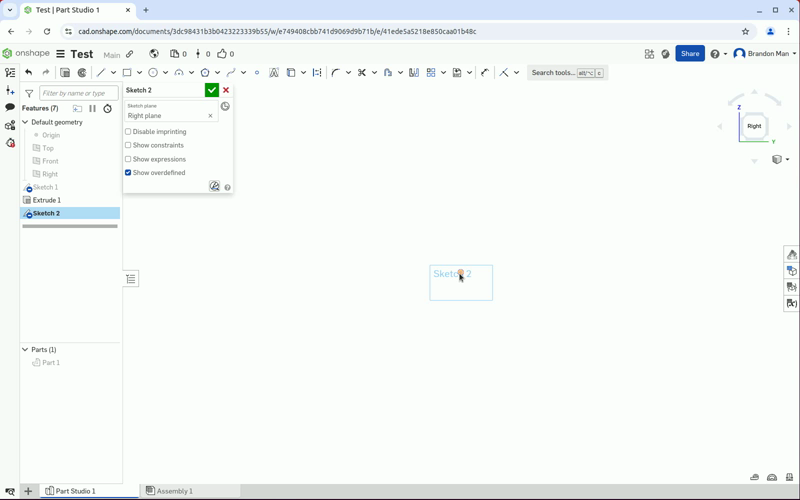
scroll(6)
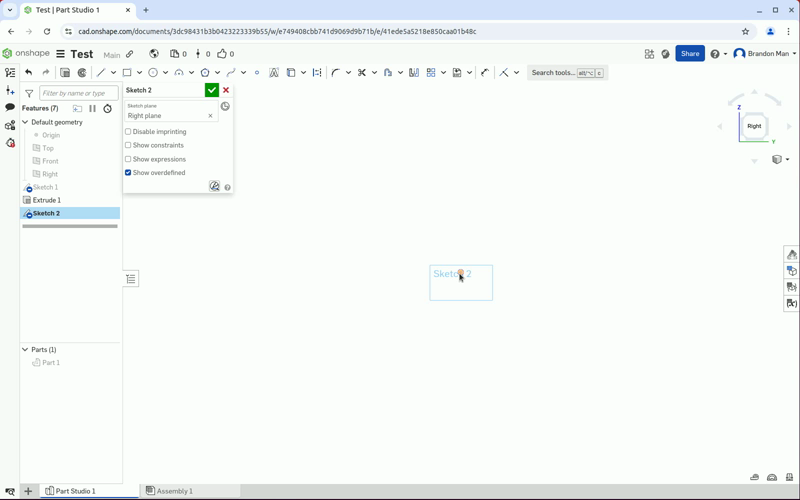
scroll(6)
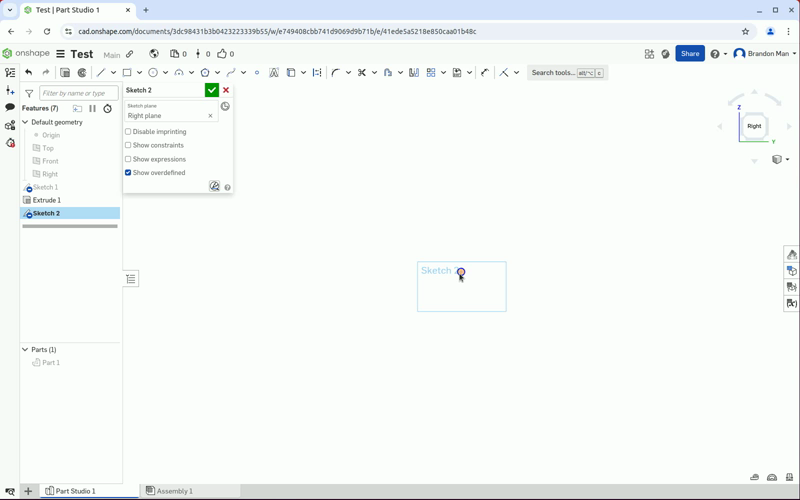
scroll(6)
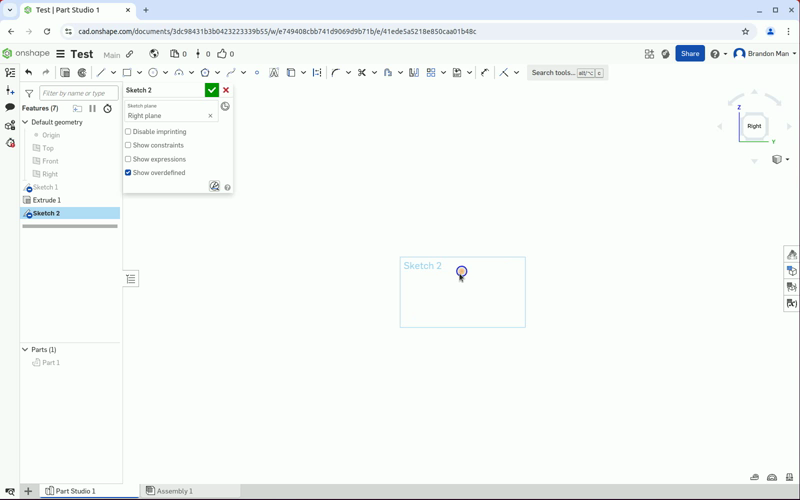
scroll(6)
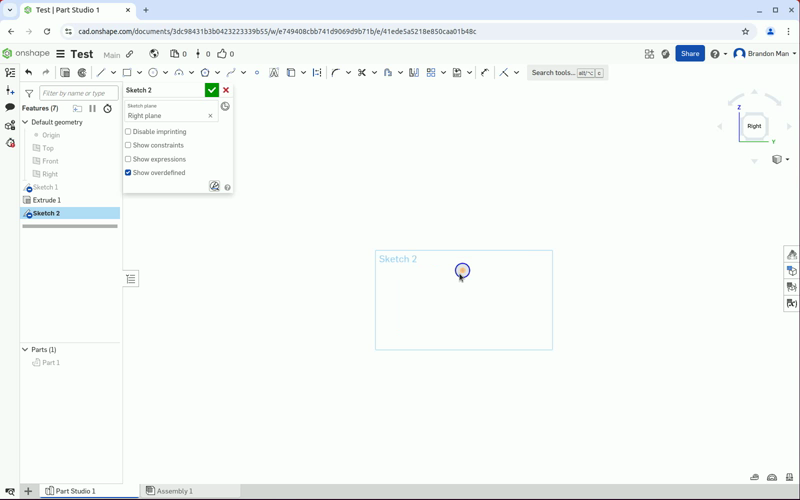
scroll(6)
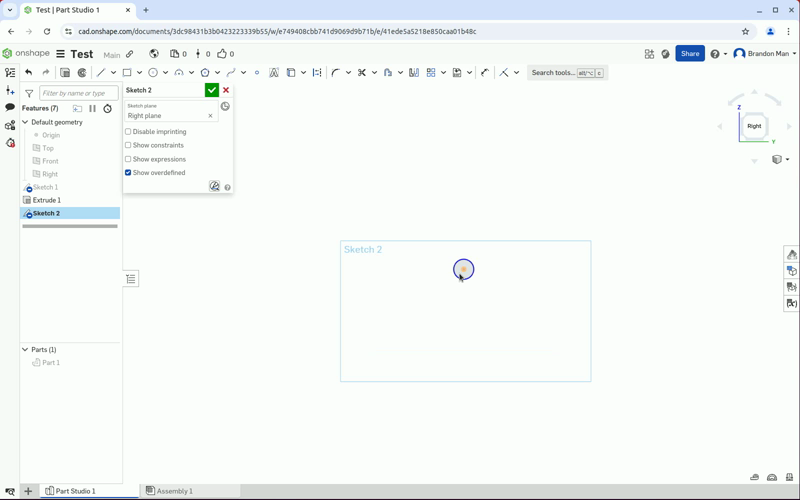
scroll(6)
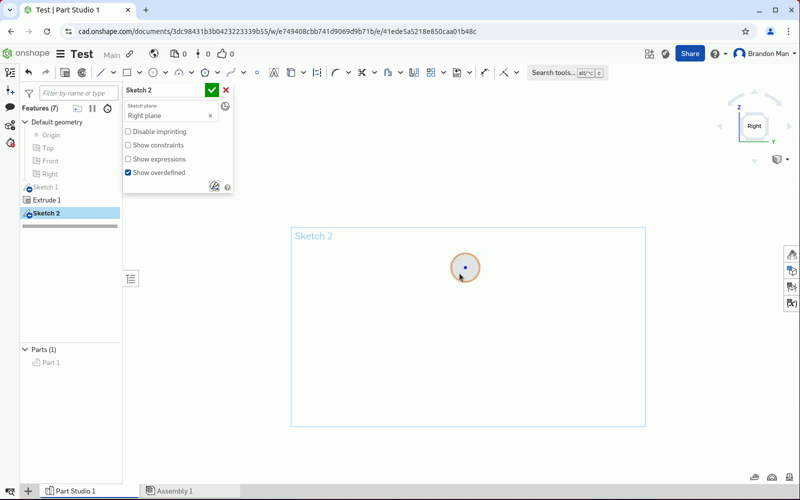
scroll(6)
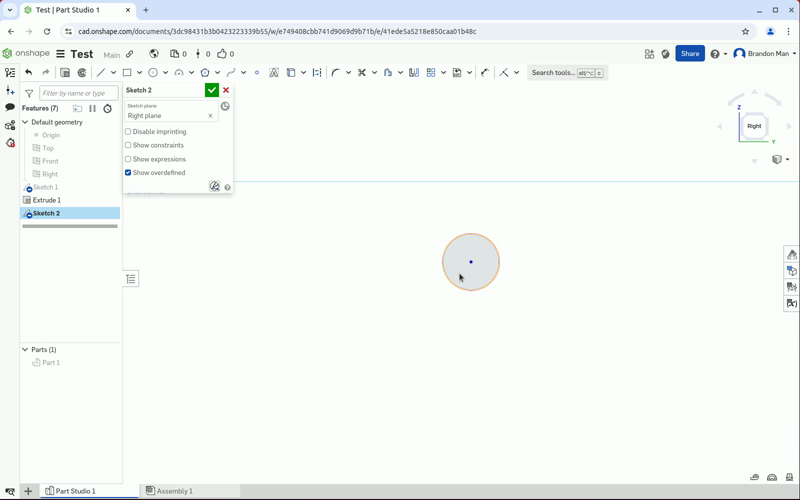
click(459, 273)
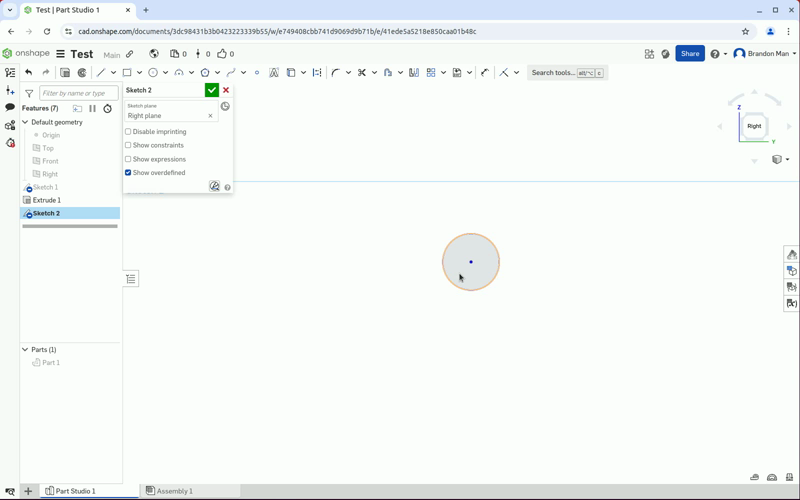
scroll(-6)
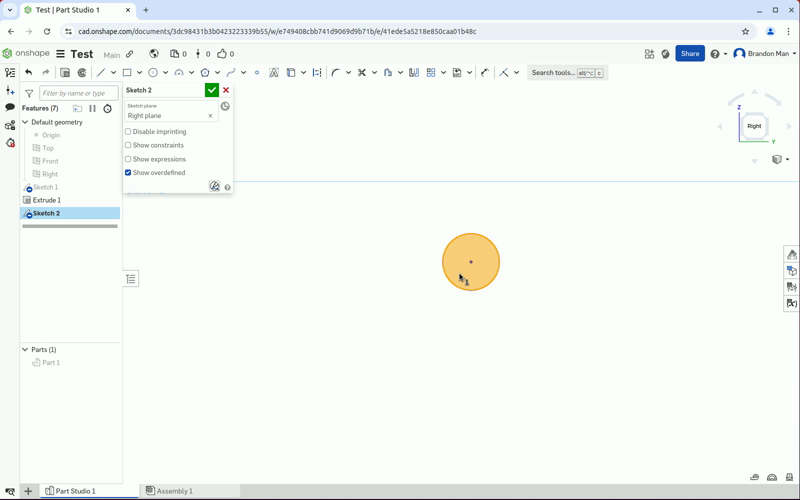
scroll(-6)
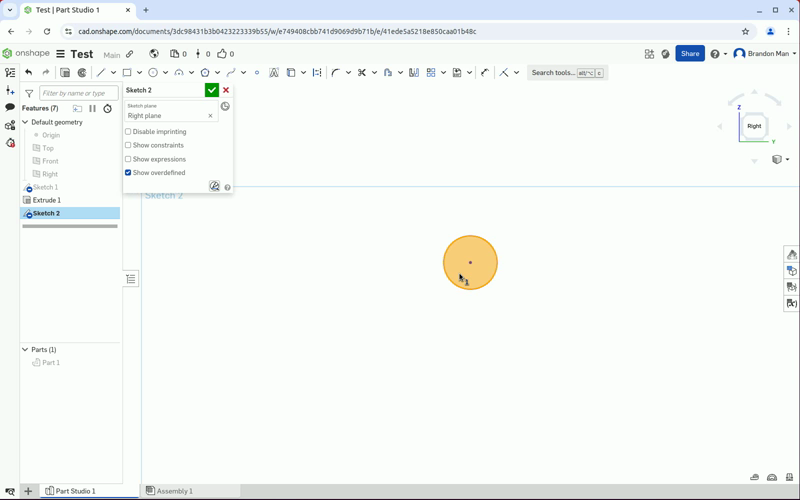
scroll(-6)
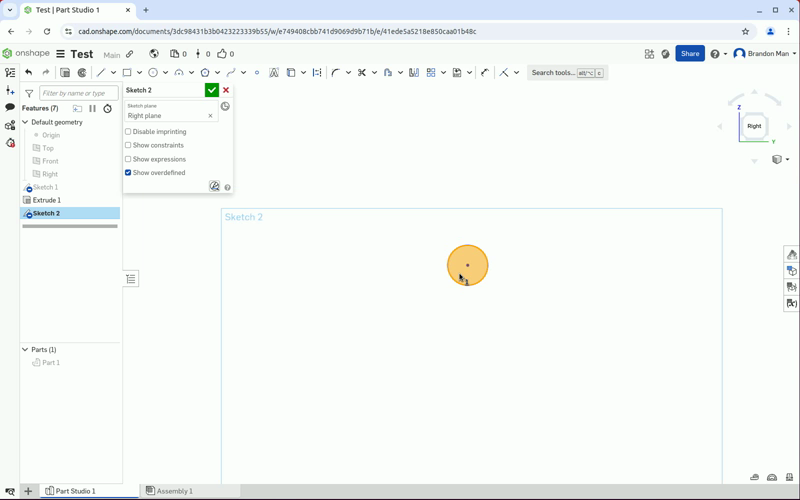
scroll(-6)
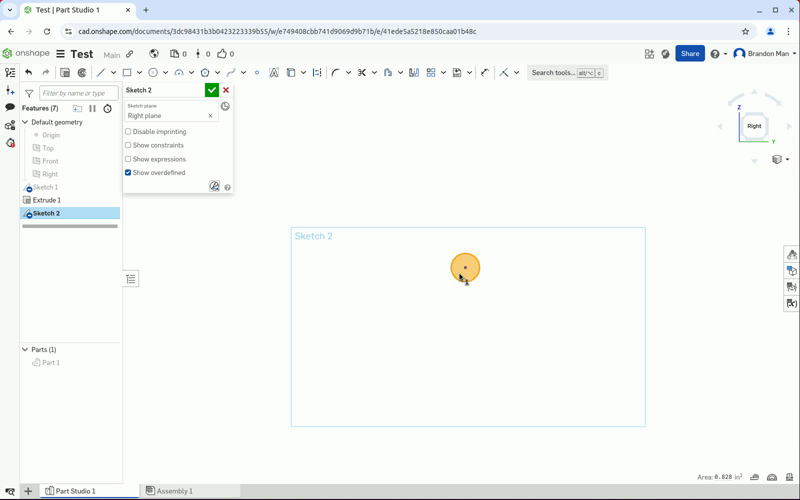
scroll(-6)
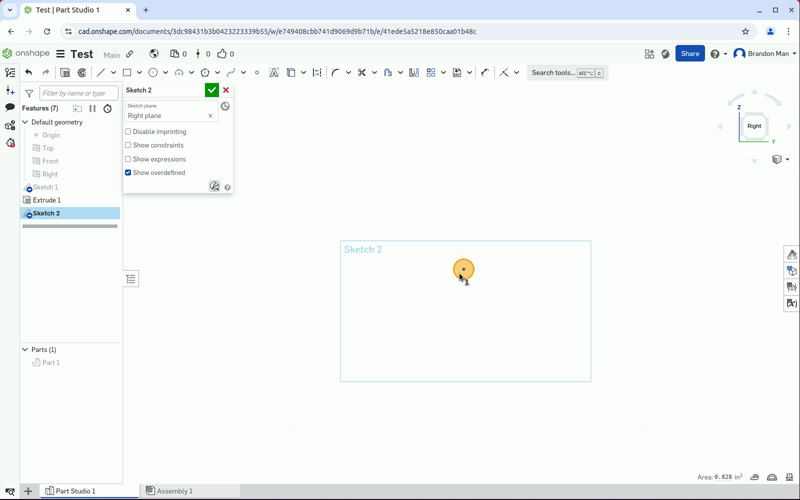
scroll(-6)
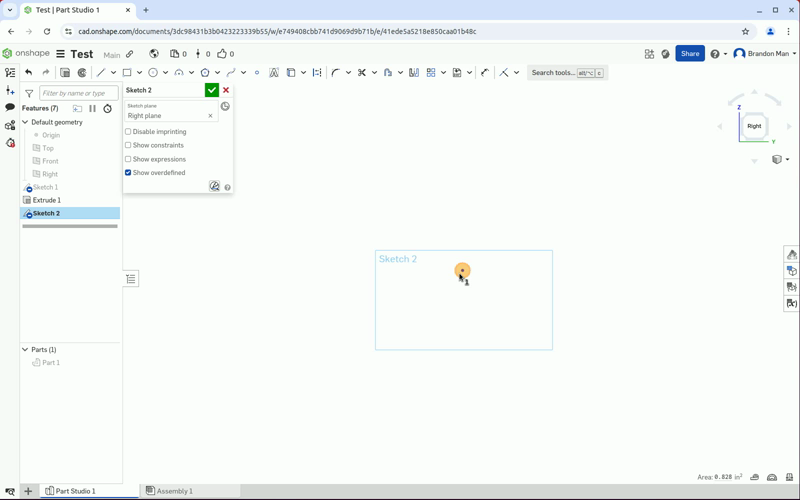
scroll(-6)
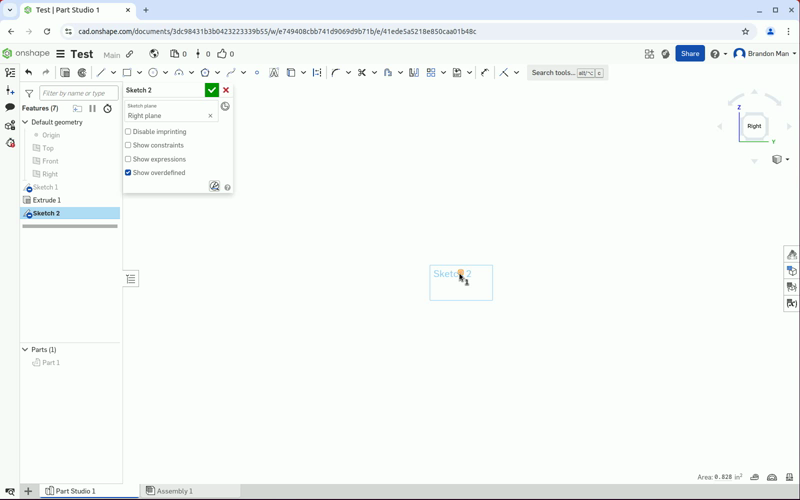
mouse_move(73, 352)
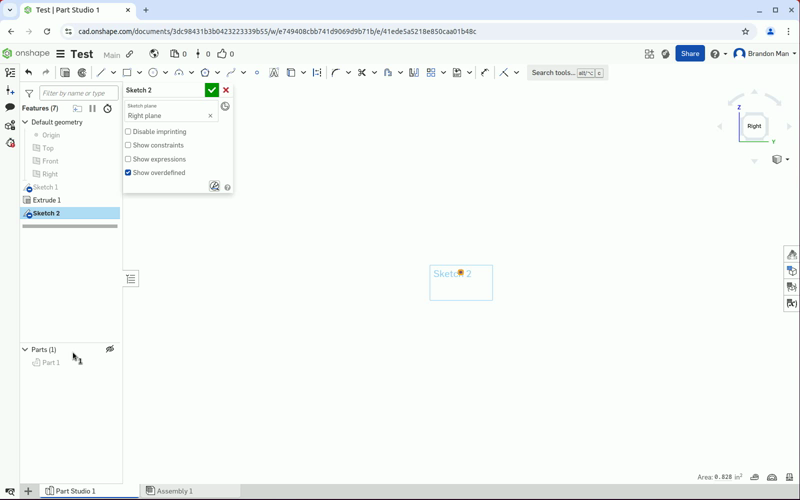
key(shift+y)
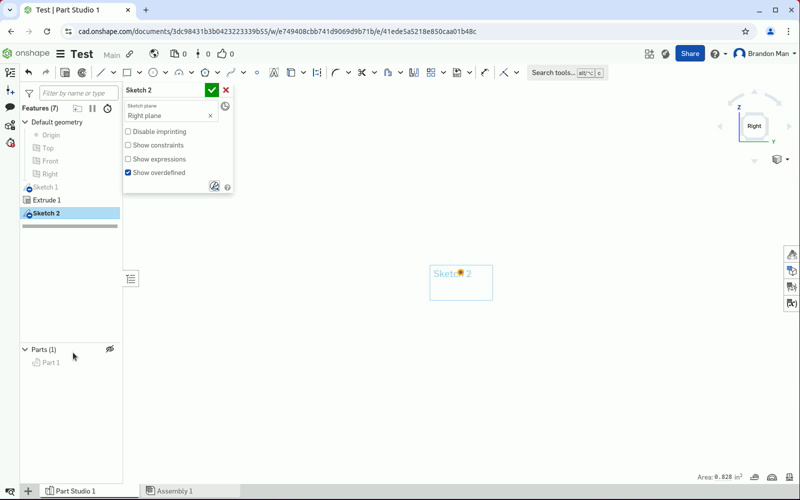
key(shift+e)
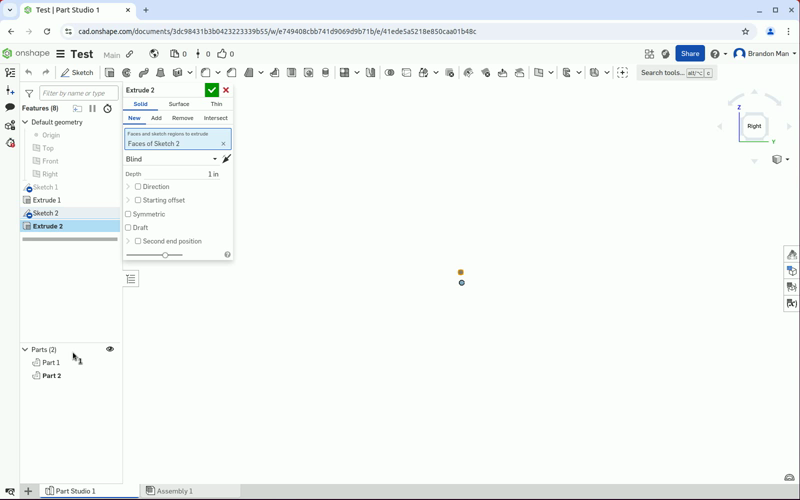
mouse_move(143, 106)
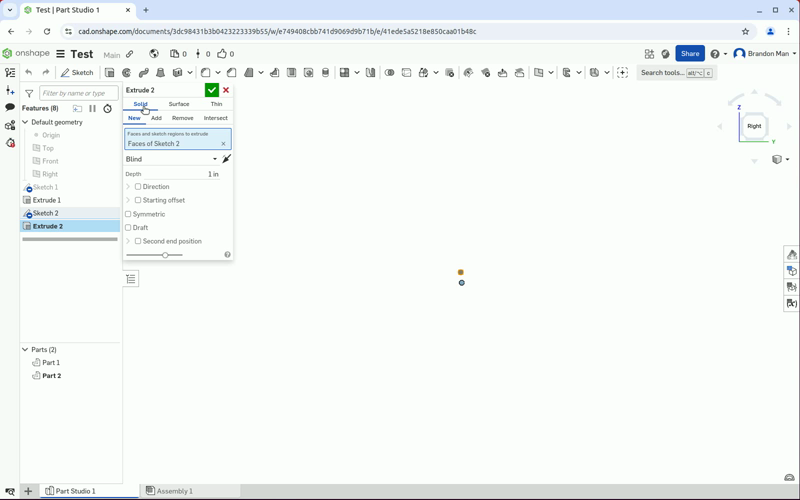
click(143, 106)
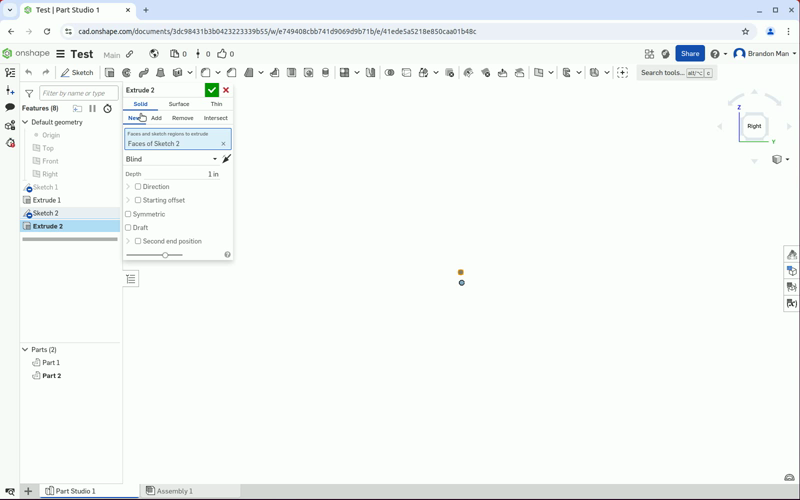
mouse_move(137, 120)
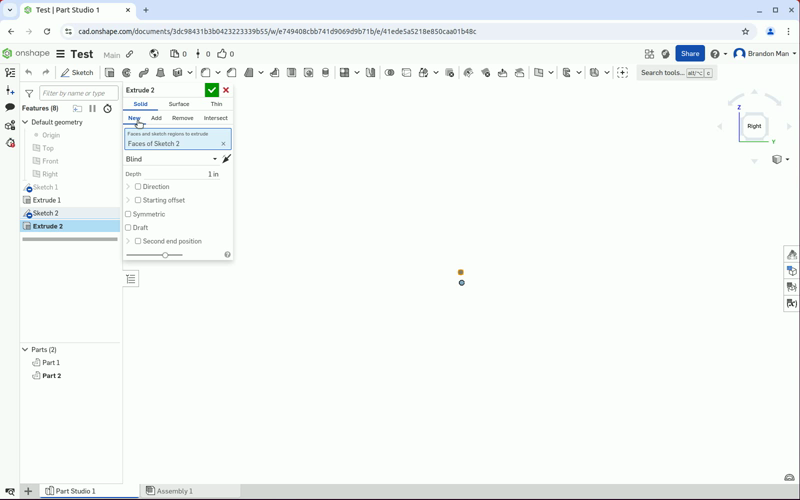
click(137, 120)
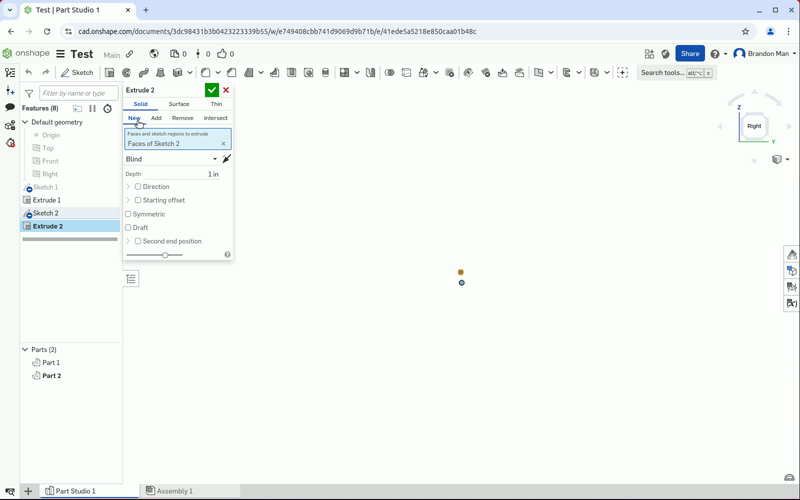
key(tab, 4)
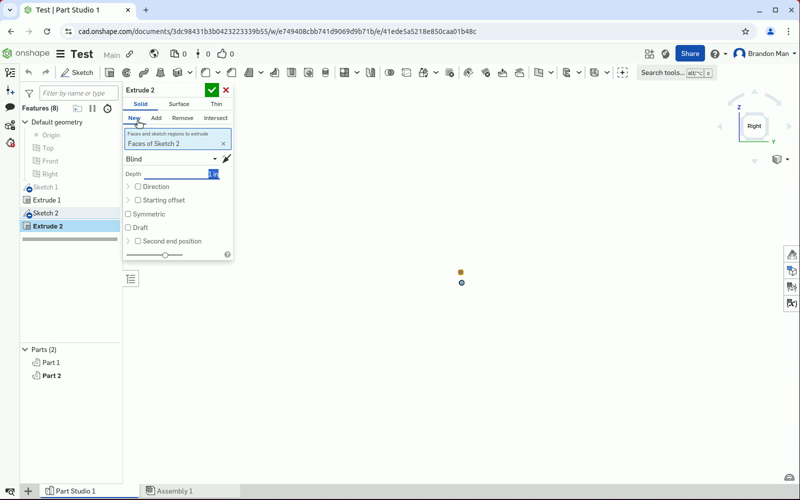
text(23.108)
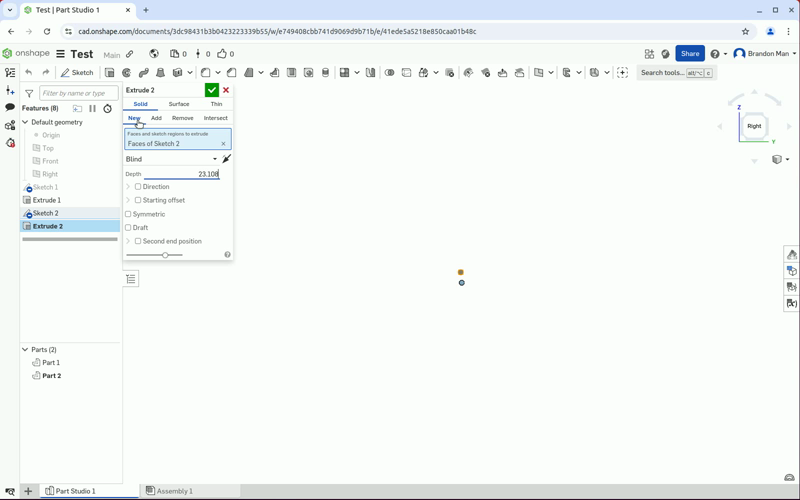
key(enter)
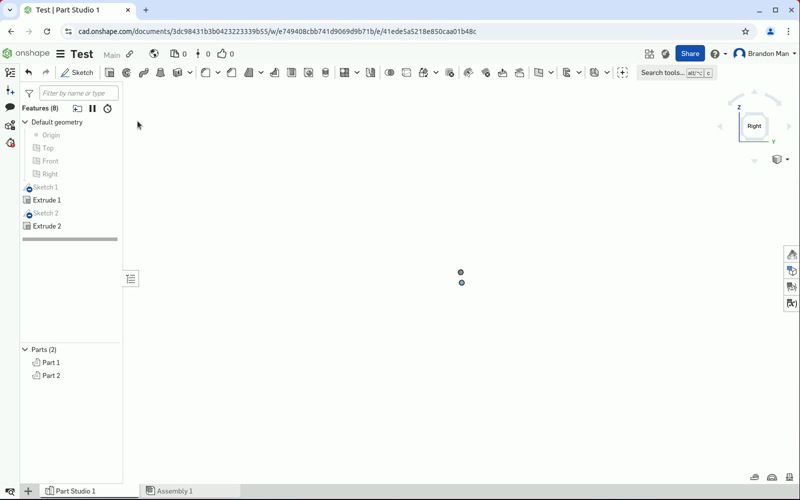
key(shift+h)
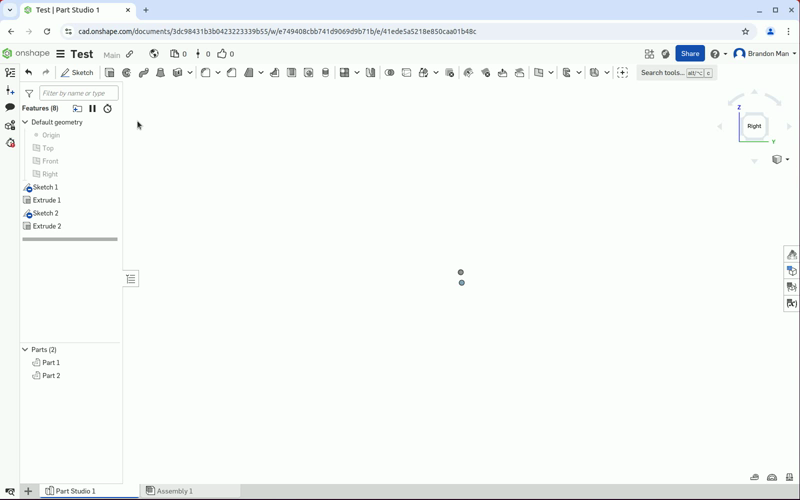
key(shift+h)
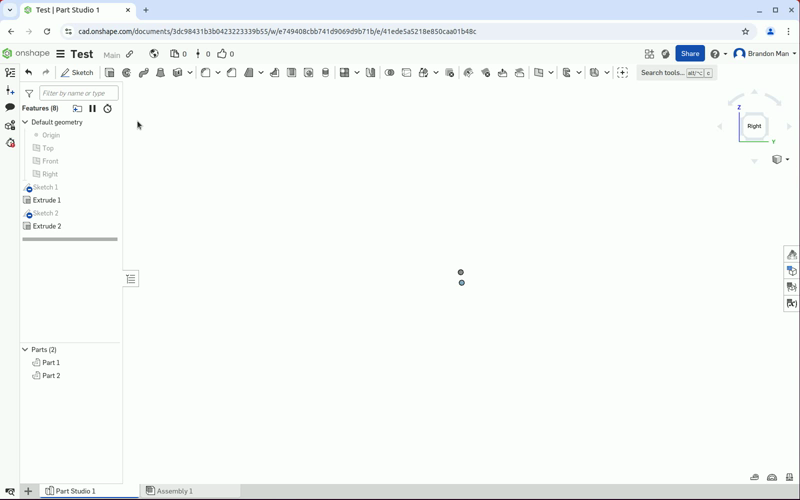
mouse_move(73, 189)
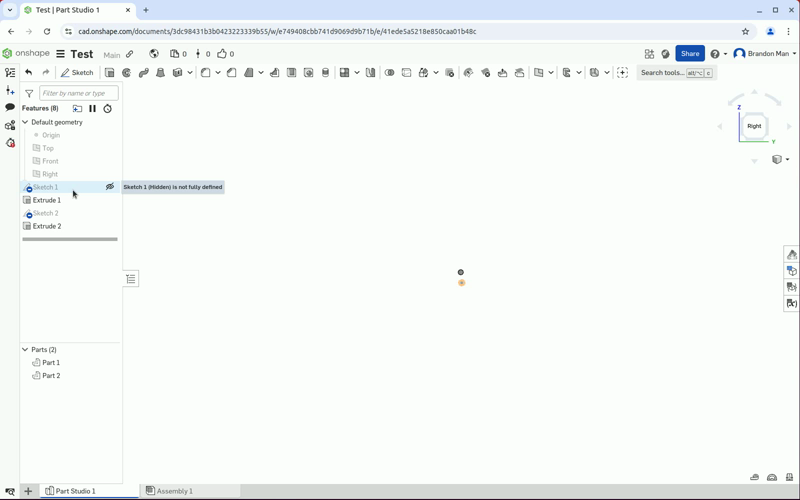
click(73, 189)
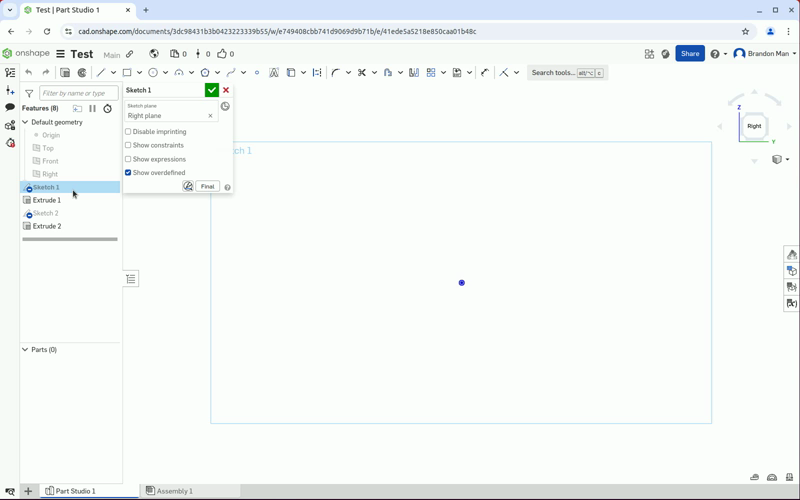
mouse_move(229, 92)
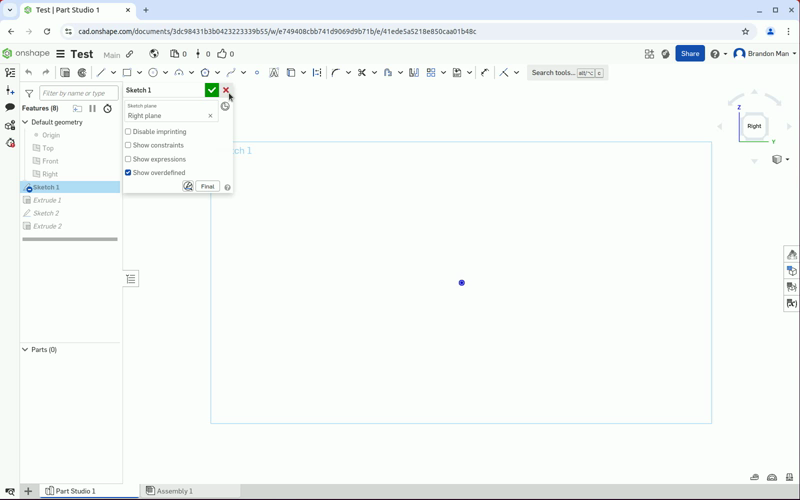
click(229, 92)
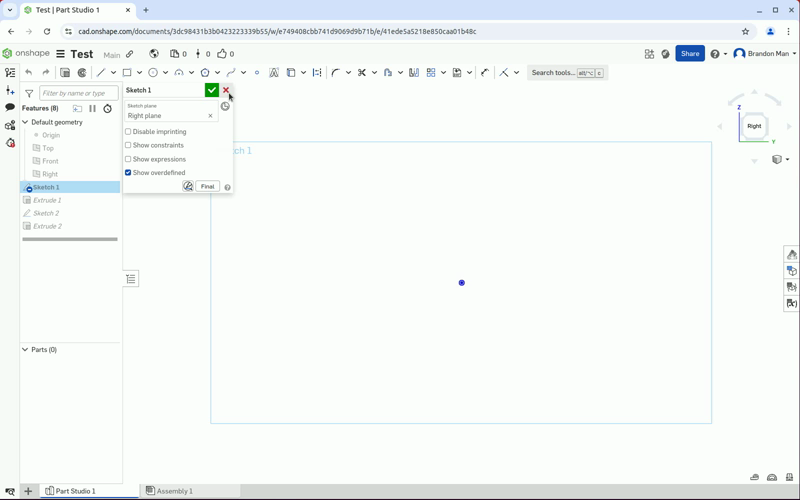
key(shift+s)
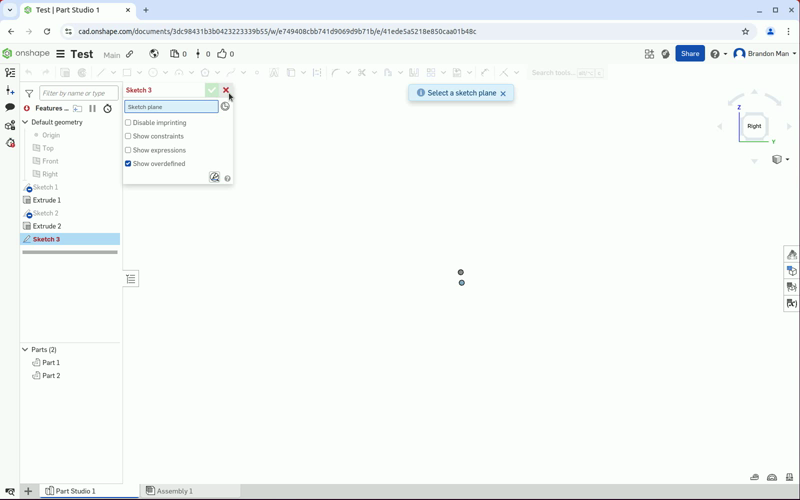
mouse_move(73, 176)
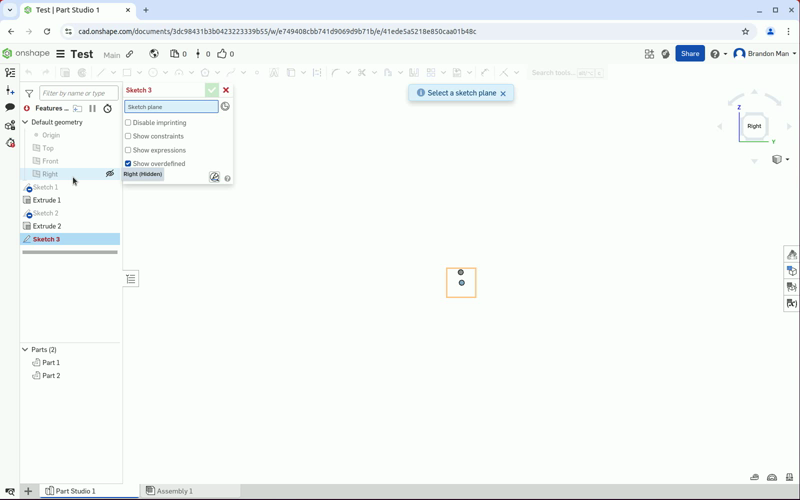
click(73, 176)
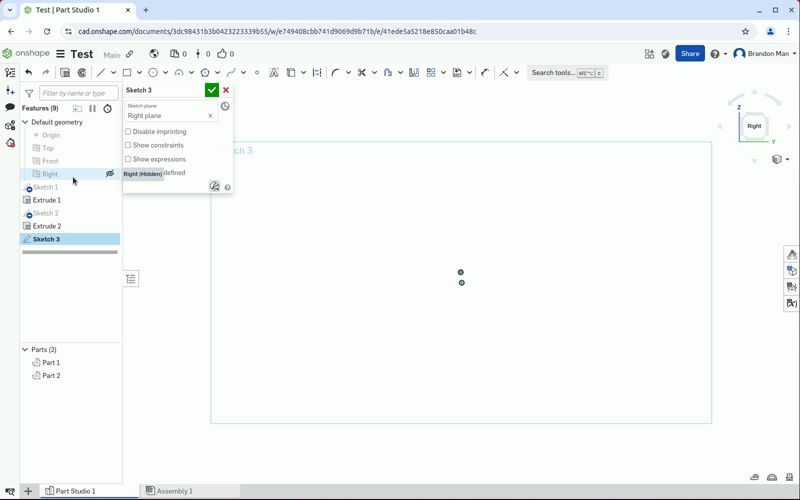
mouse_move(73, 352)
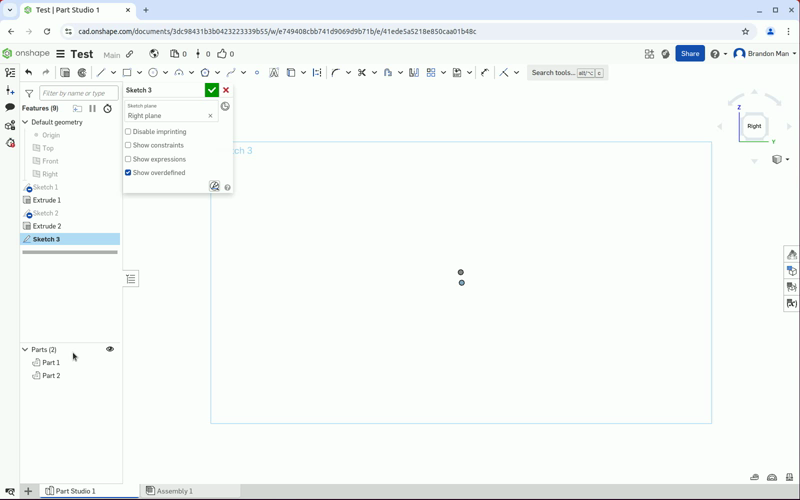
key(y)
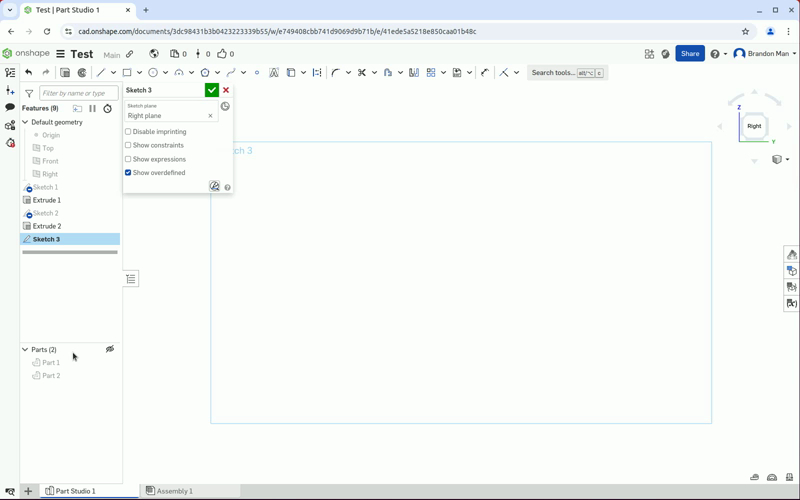
key(c)
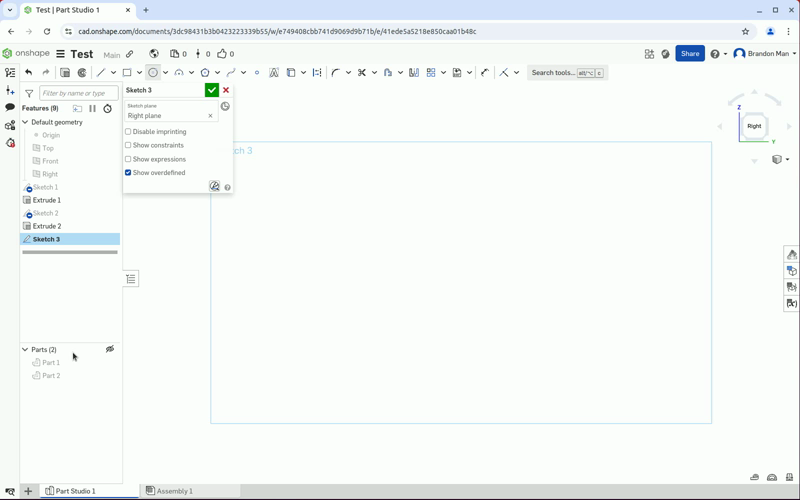
key_down(shift)
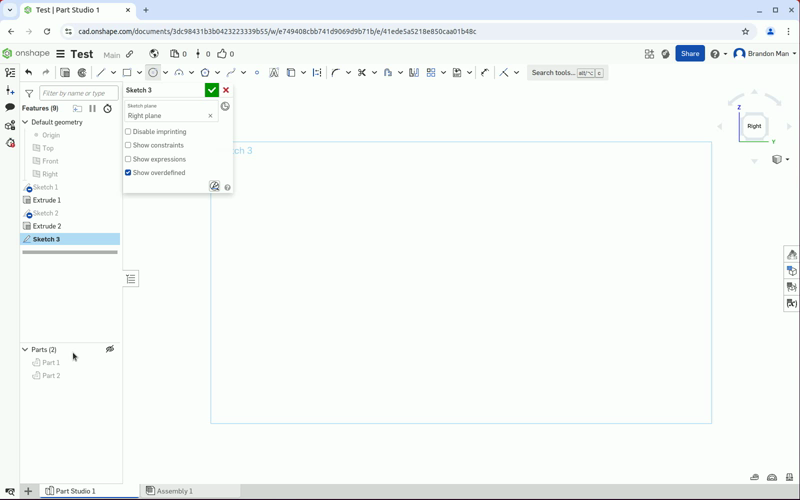
mouse_move(460, 291)
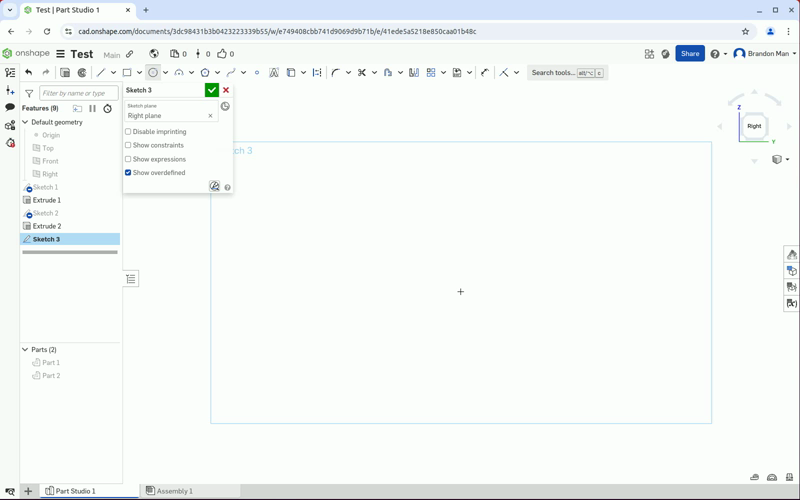
click(460, 291)
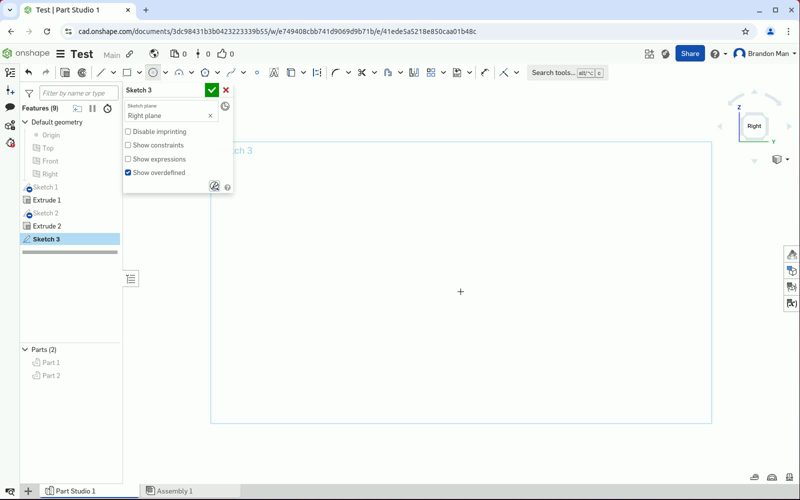
key_up(shift)
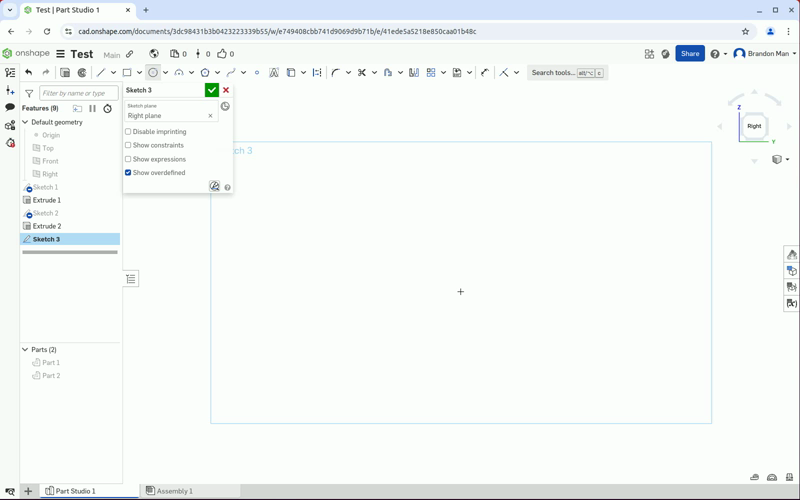
mouse_move(461, 291)
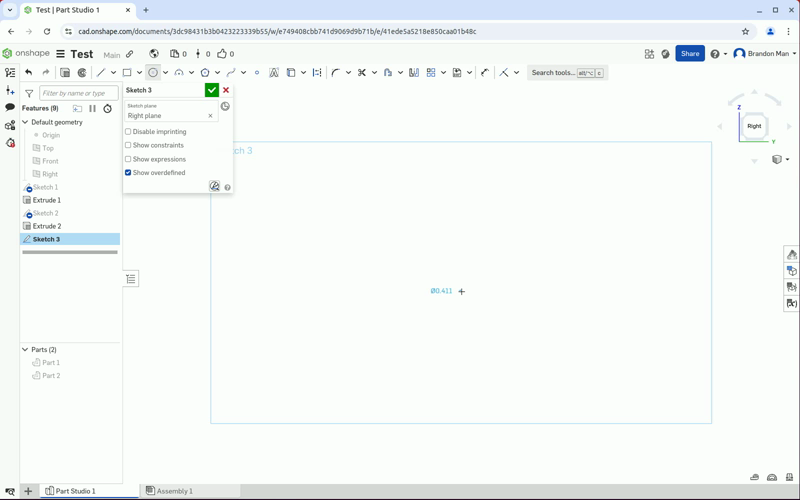
scroll(6)
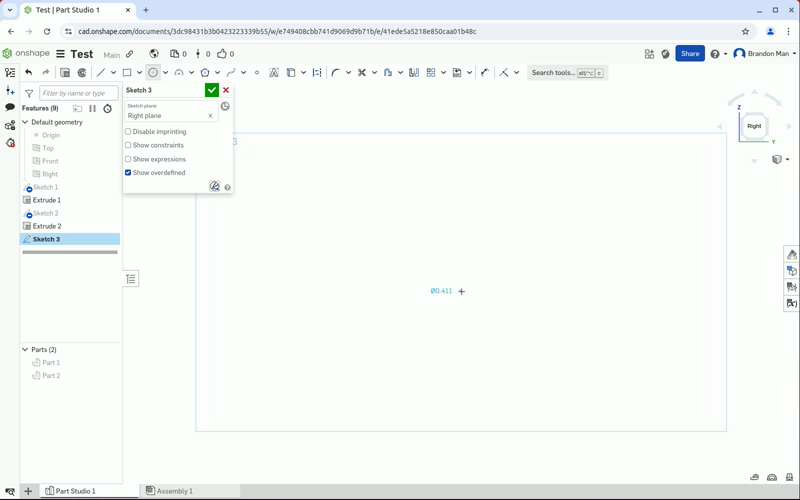
scroll(6)
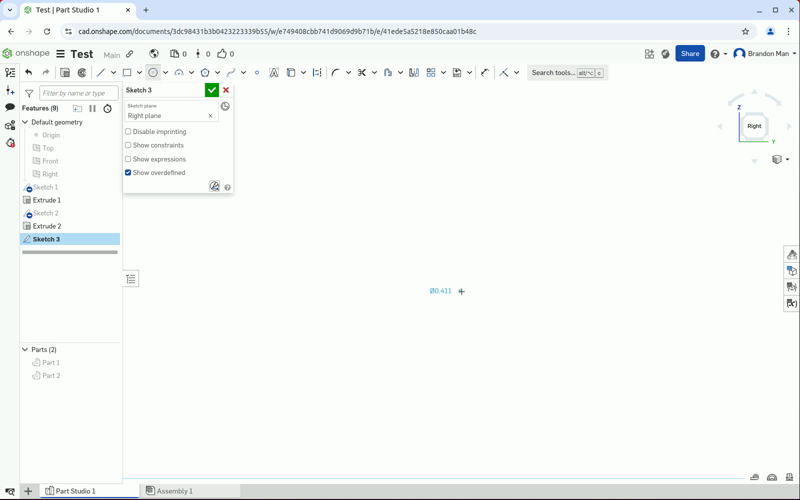
scroll(6)
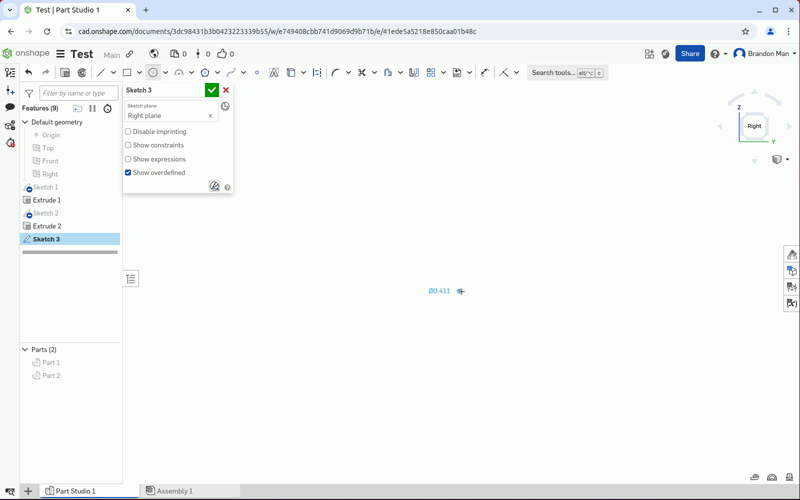
scroll(6)
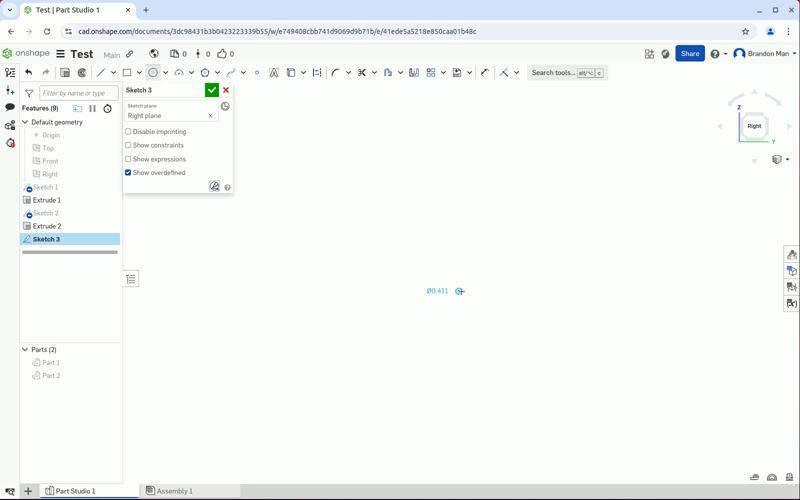
scroll(6)
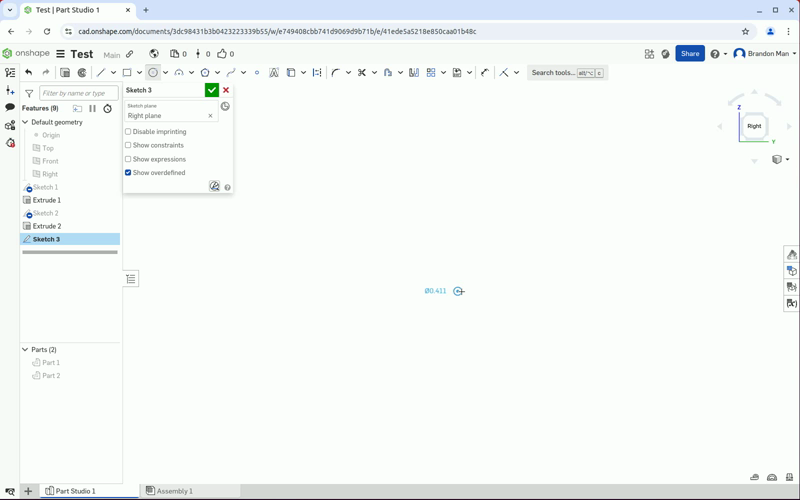
scroll(6)
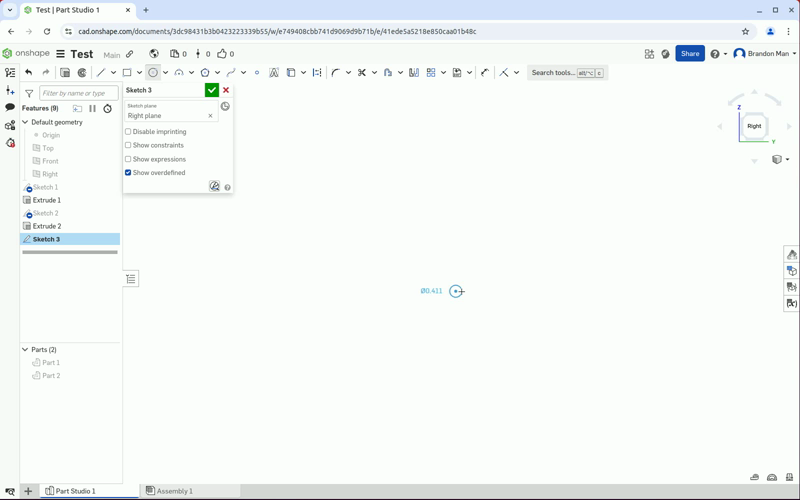
scroll(6)
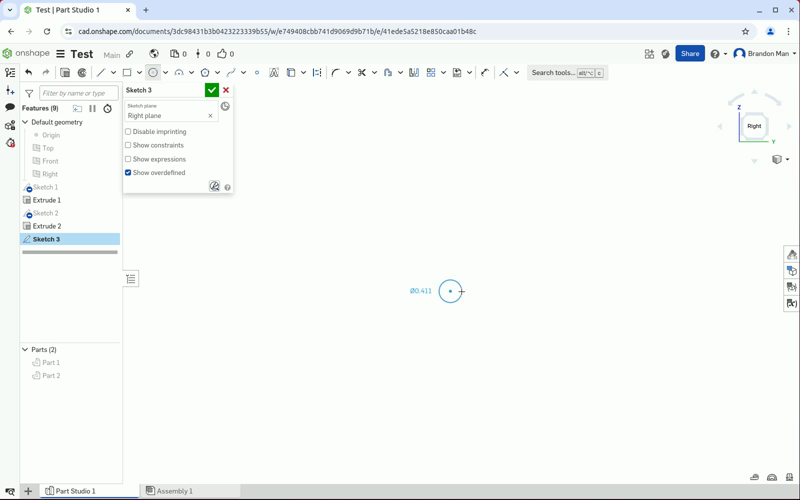
click(461, 291)
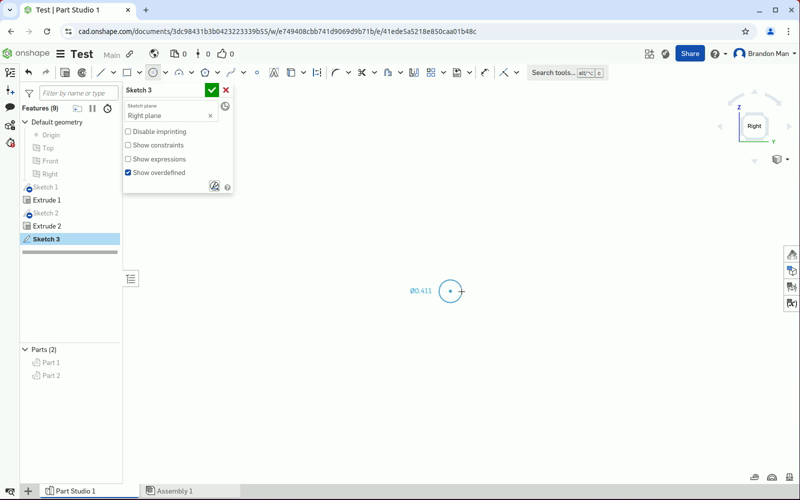
scroll(-6)
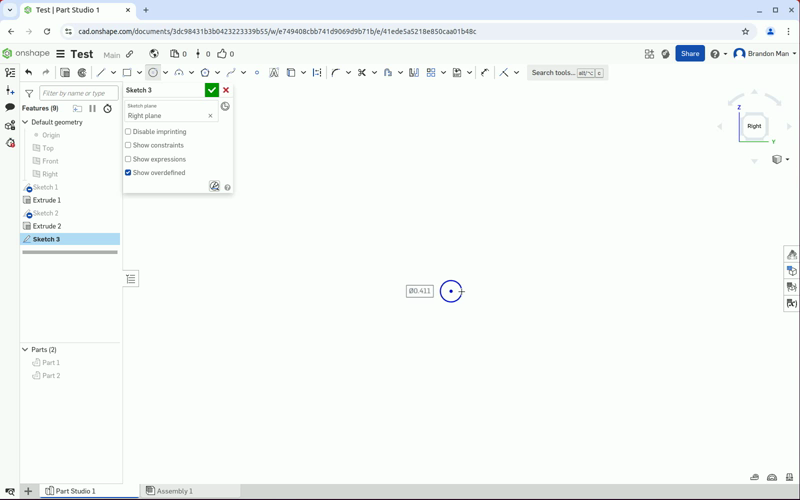
scroll(-6)
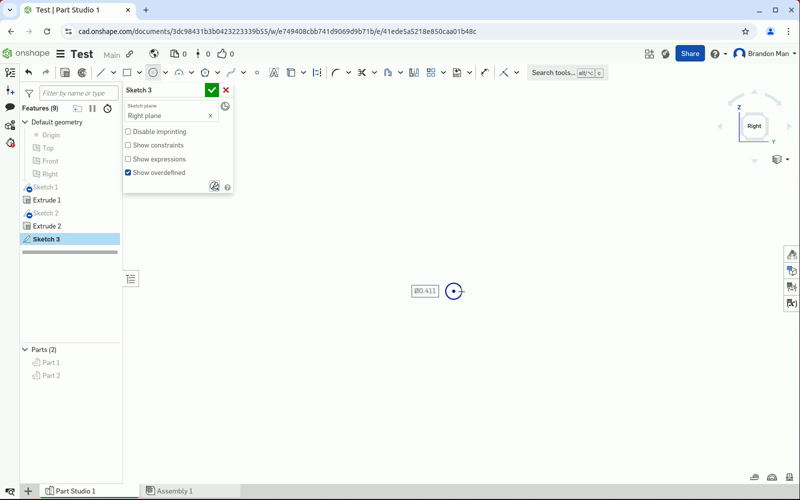
scroll(-6)
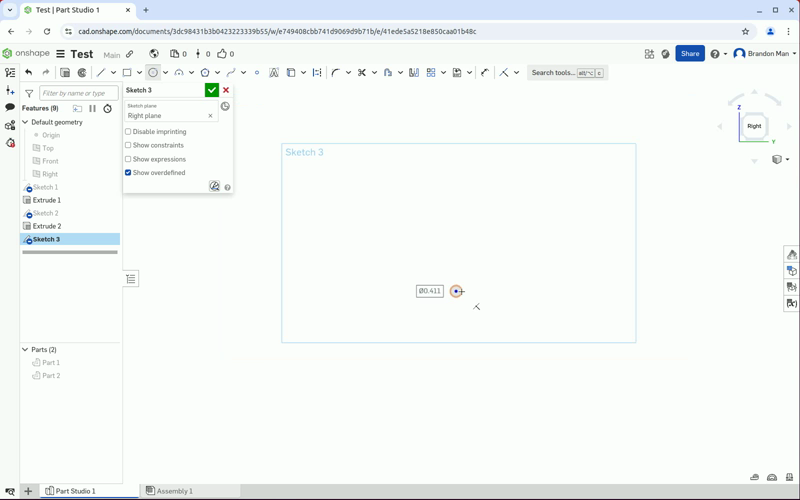
scroll(-6)
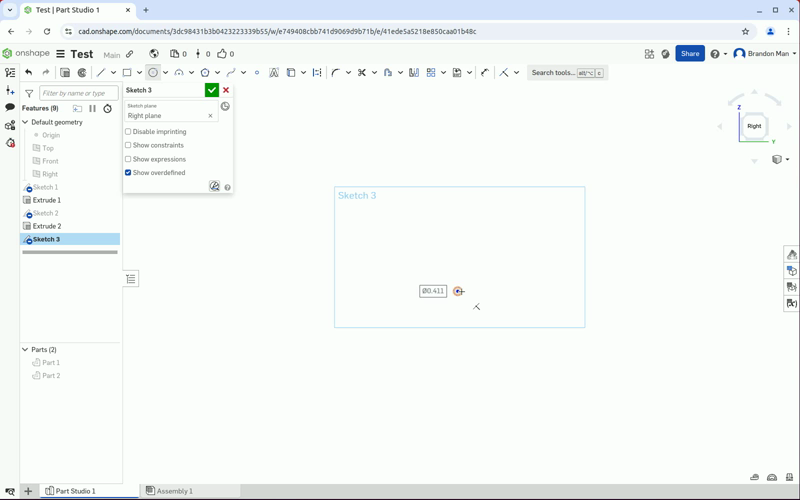
scroll(-6)
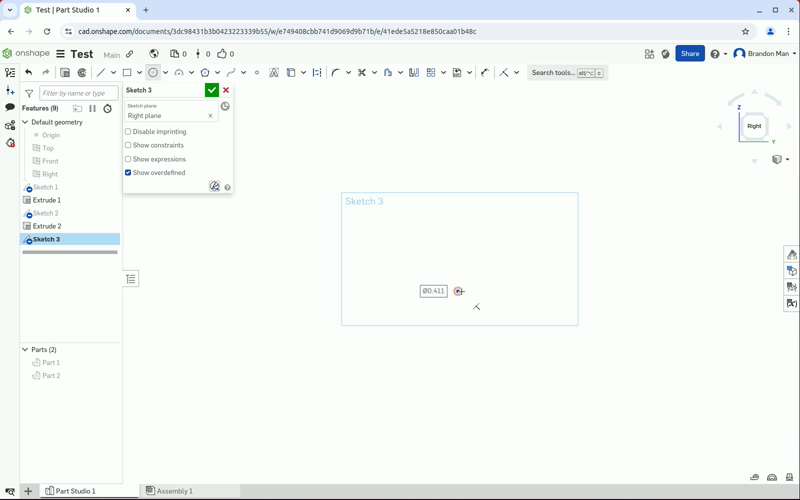
scroll(-6)
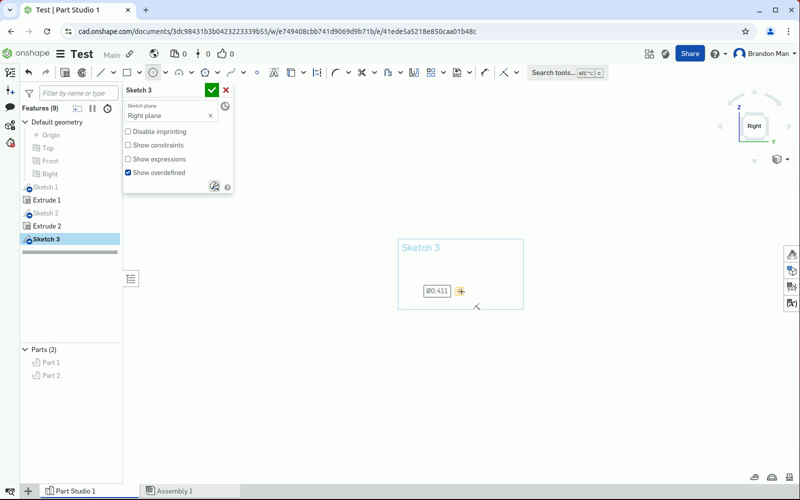
scroll(-6)
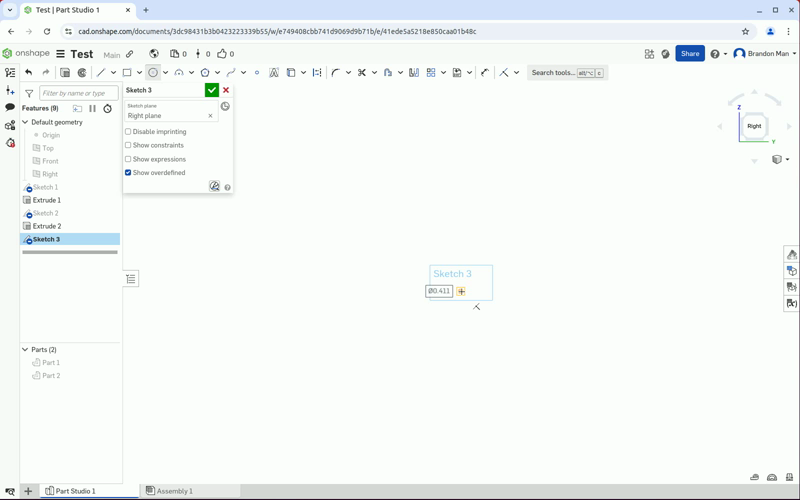
key(esc)
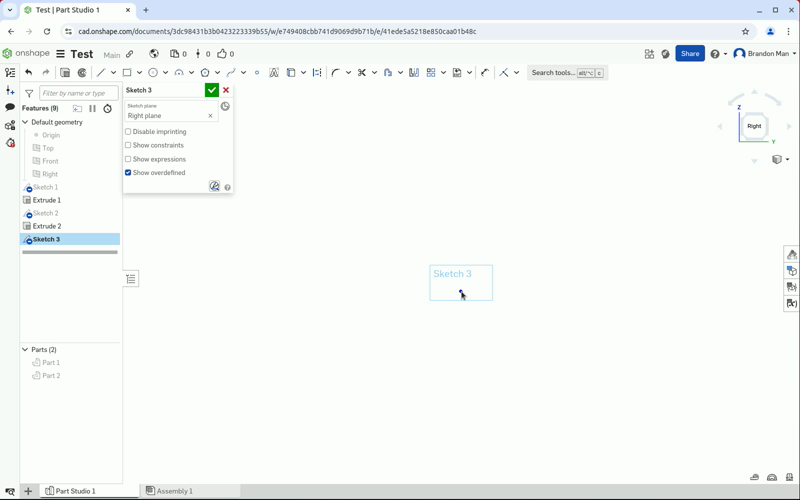
mouse_move(460, 291)
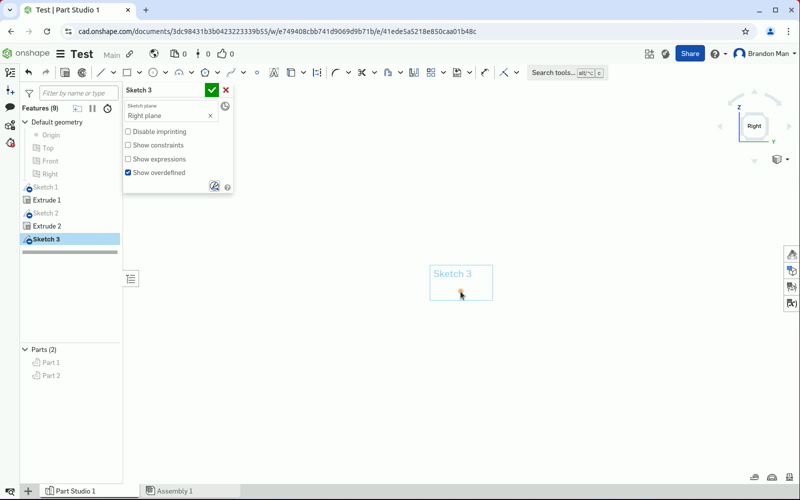
scroll(6)
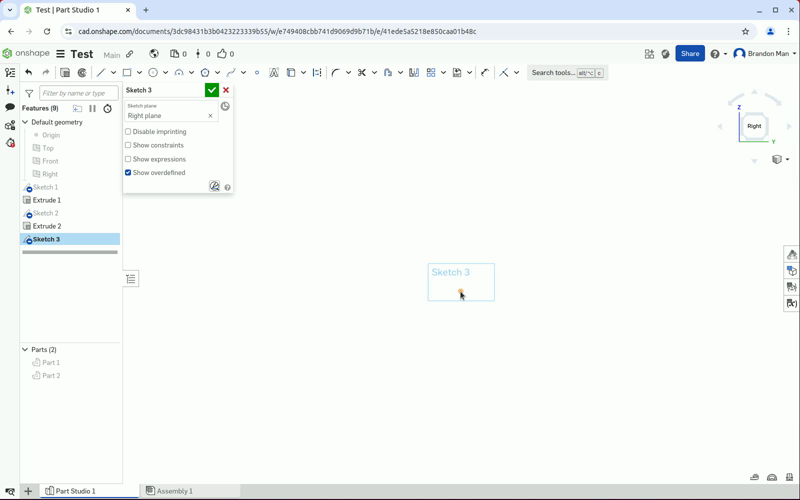
scroll(6)
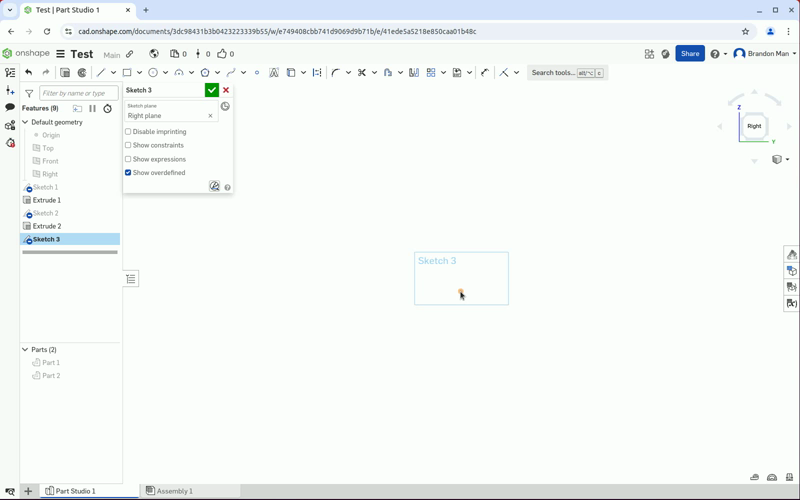
scroll(6)
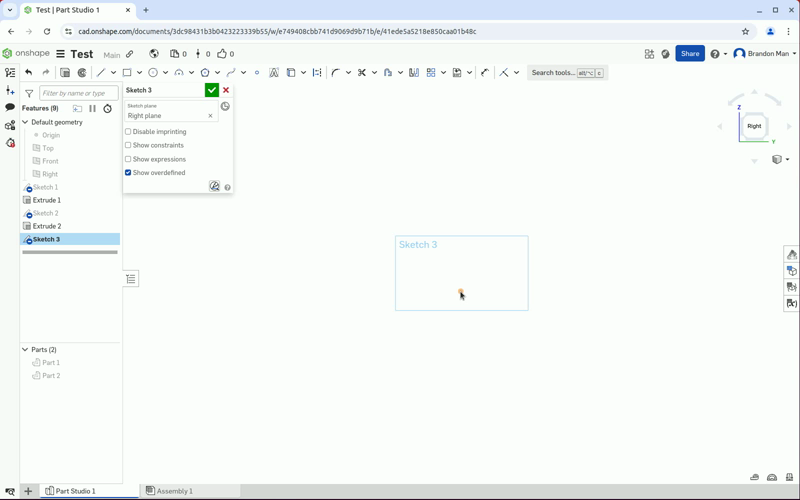
scroll(6)
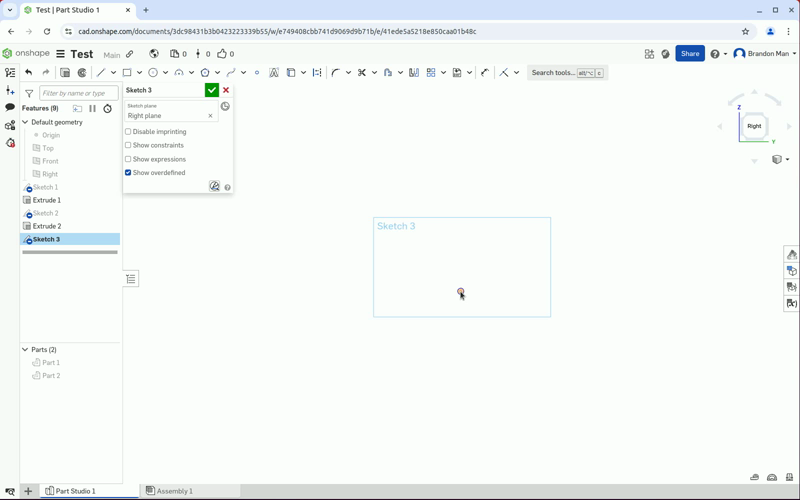
scroll(6)
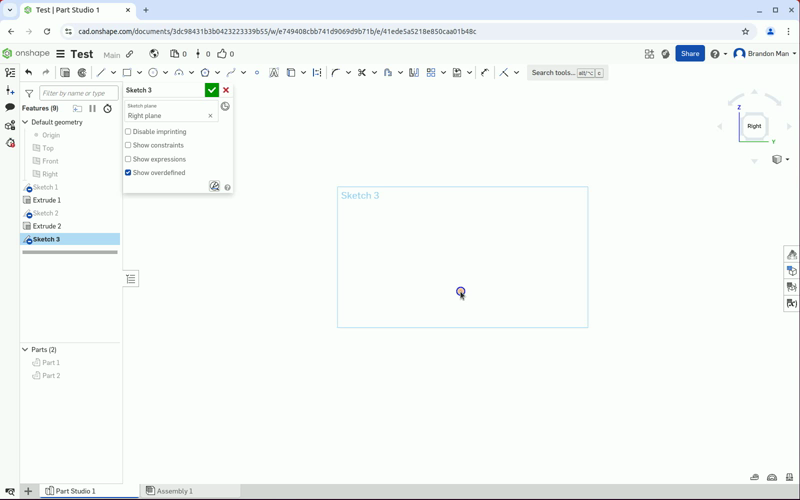
scroll(6)
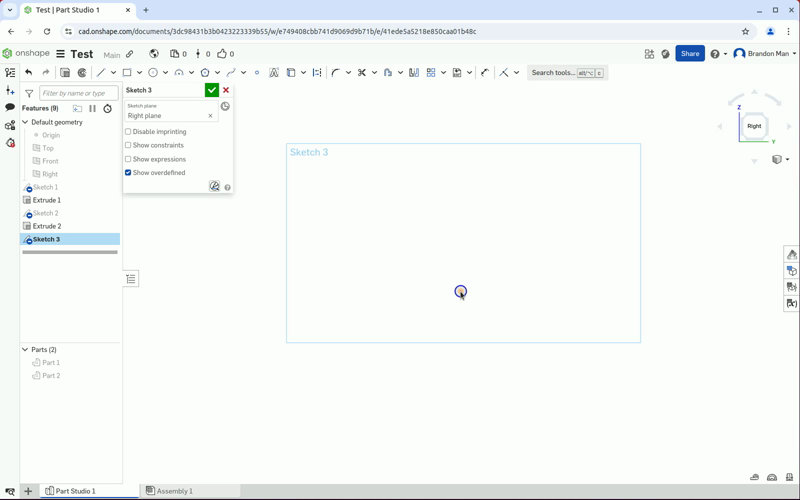
scroll(6)
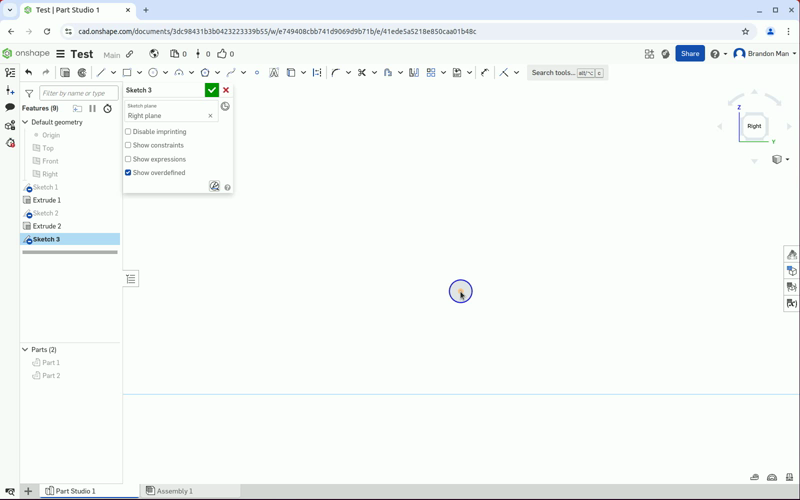
click(460, 291)
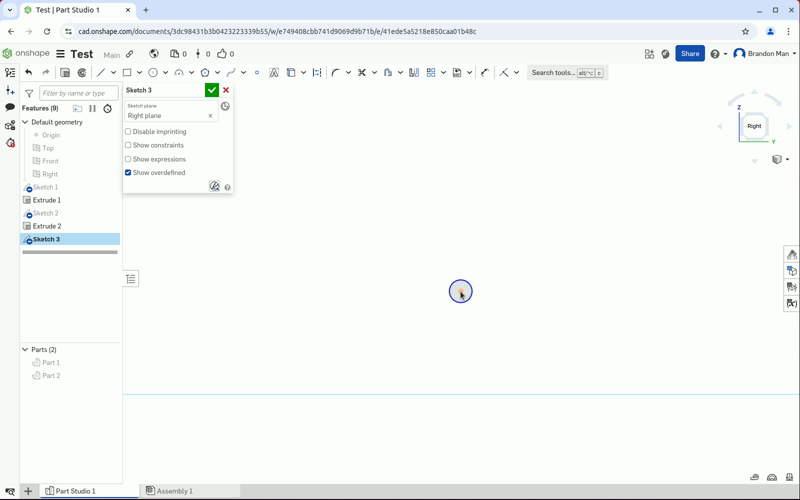
scroll(-6)
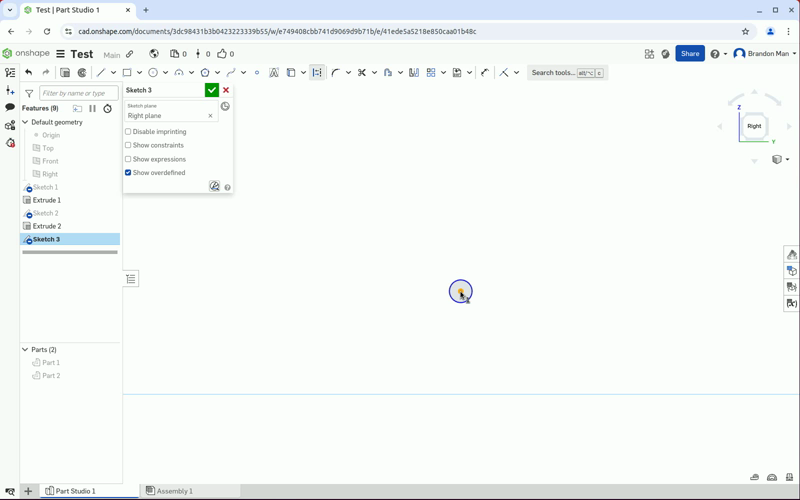
scroll(-6)
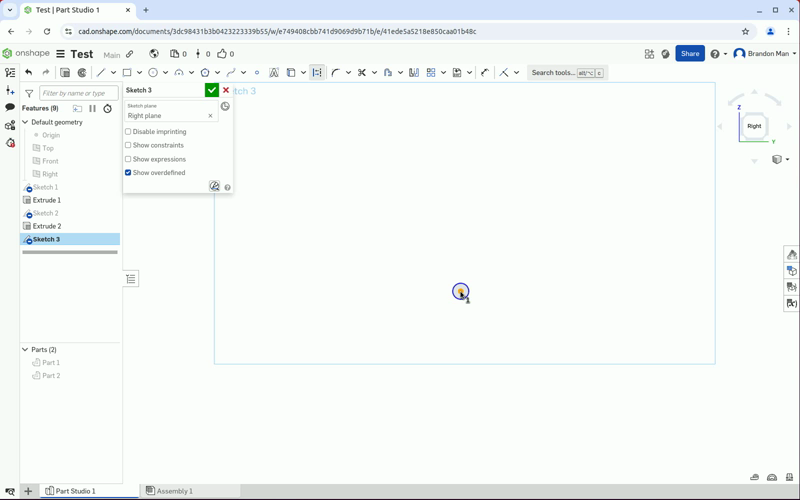
scroll(-6)
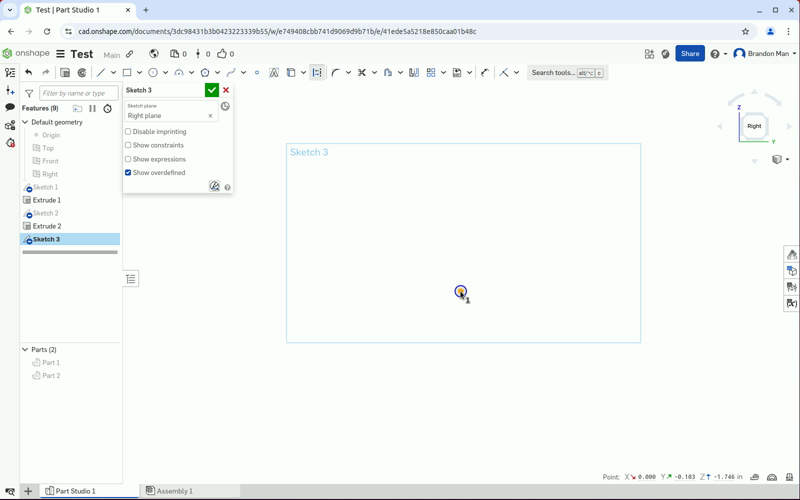
scroll(-6)
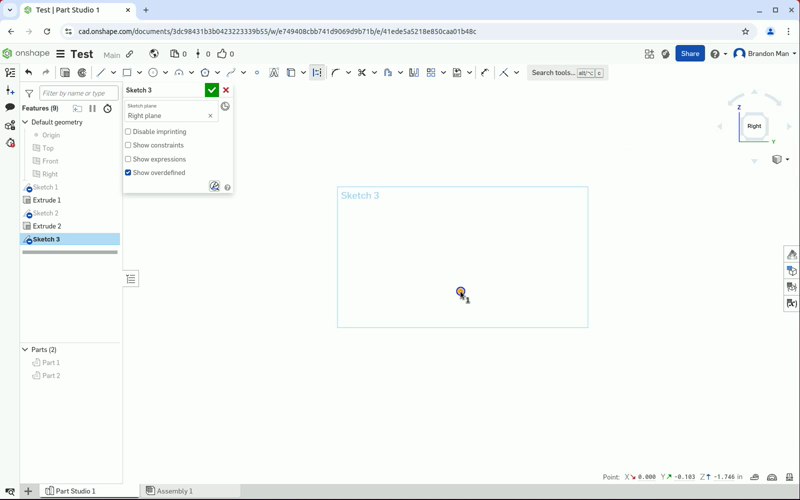
scroll(-6)
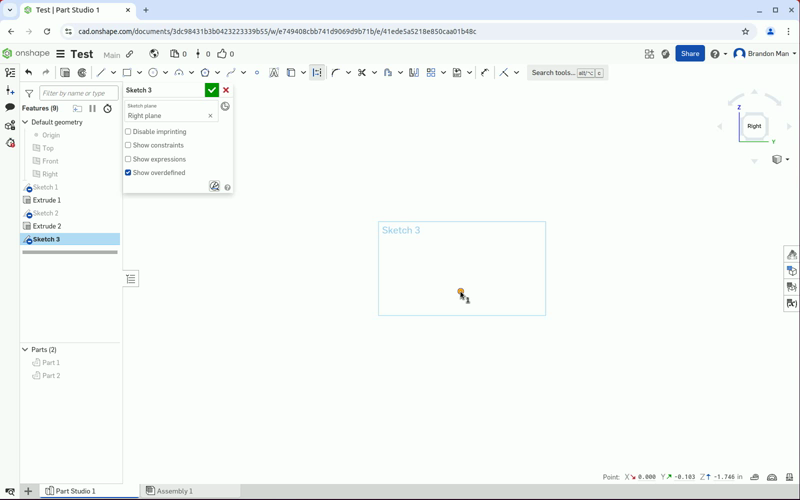
scroll(-6)
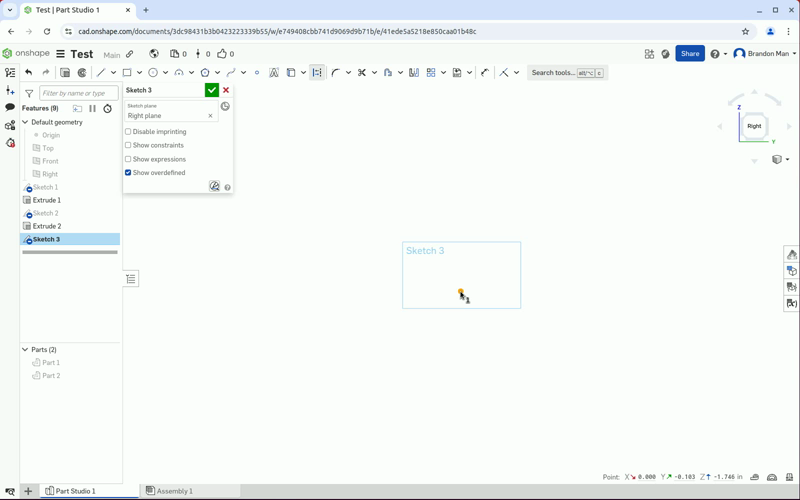
scroll(-6)
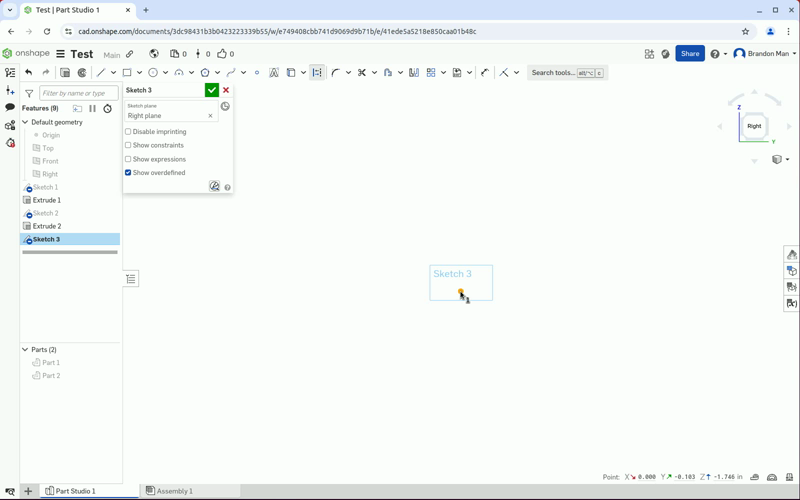
mouse_move(73, 352)
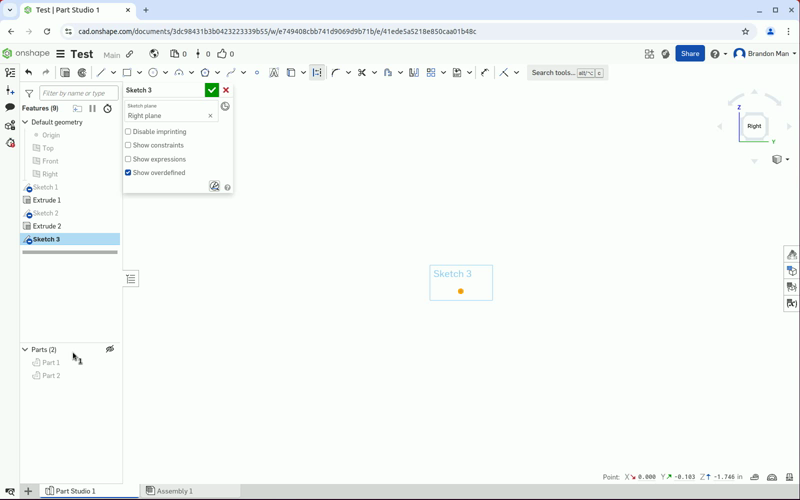
key(shift+y)
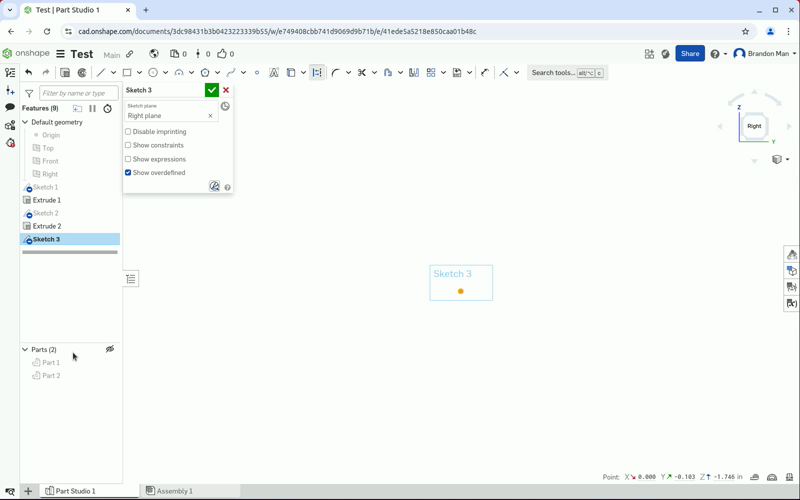
key(shift+e)
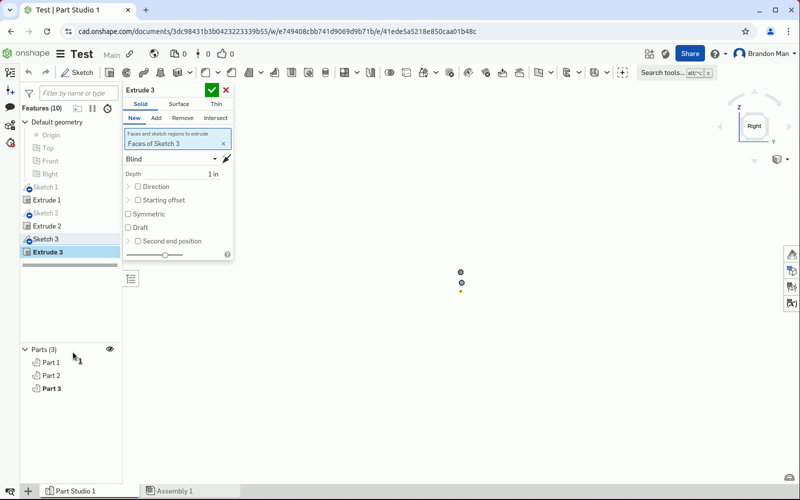
mouse_move(143, 106)
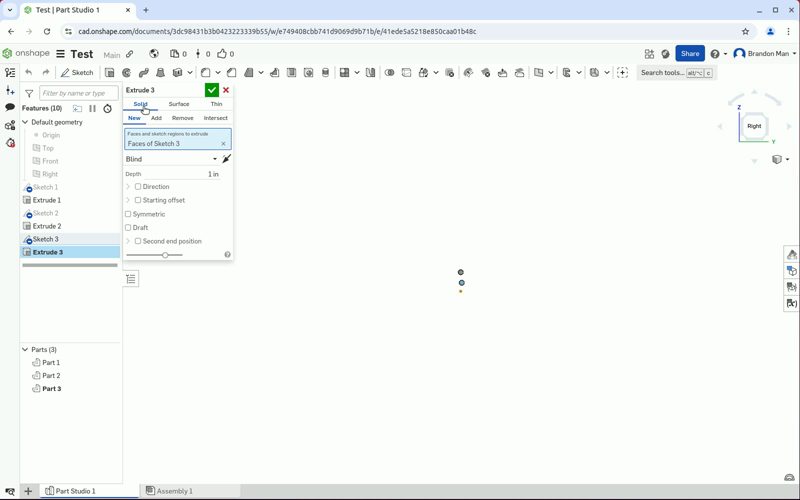
click(143, 106)
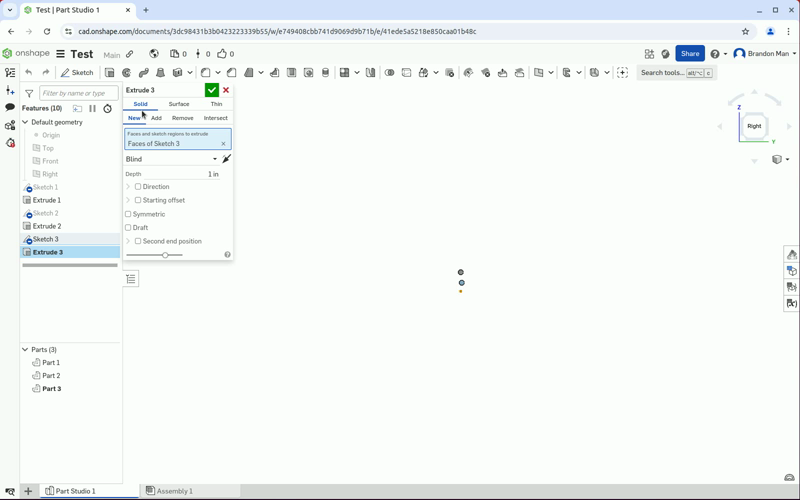
mouse_move(137, 120)
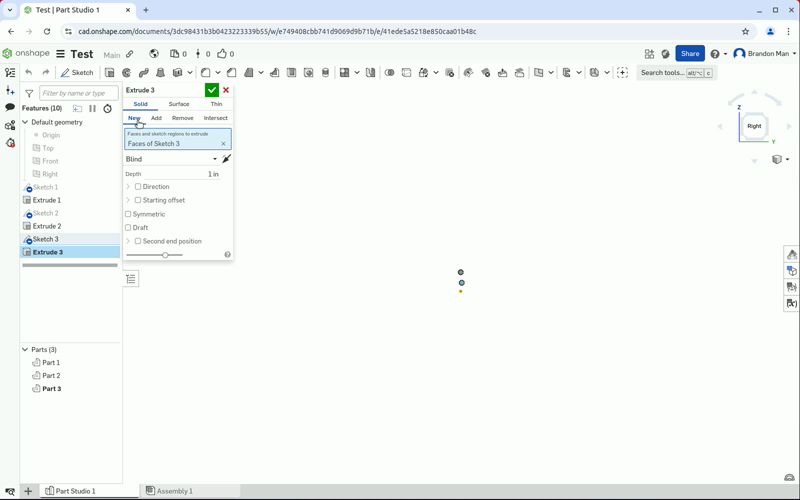
click(137, 120)
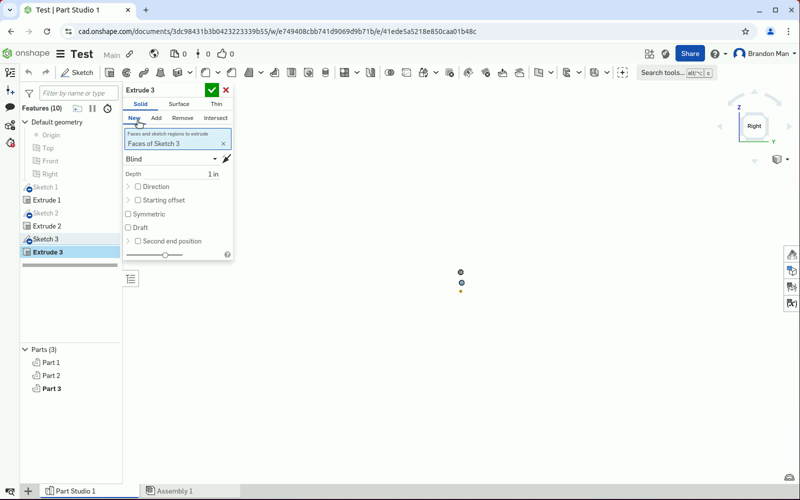
key(tab, 4)
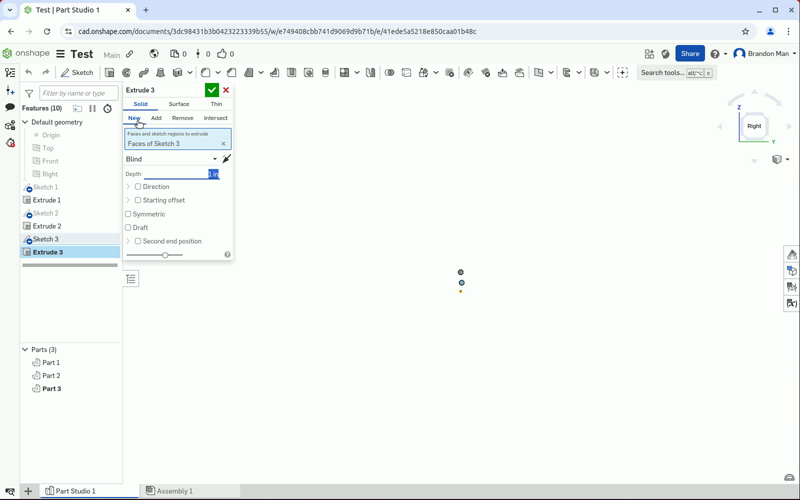
text(7.703)
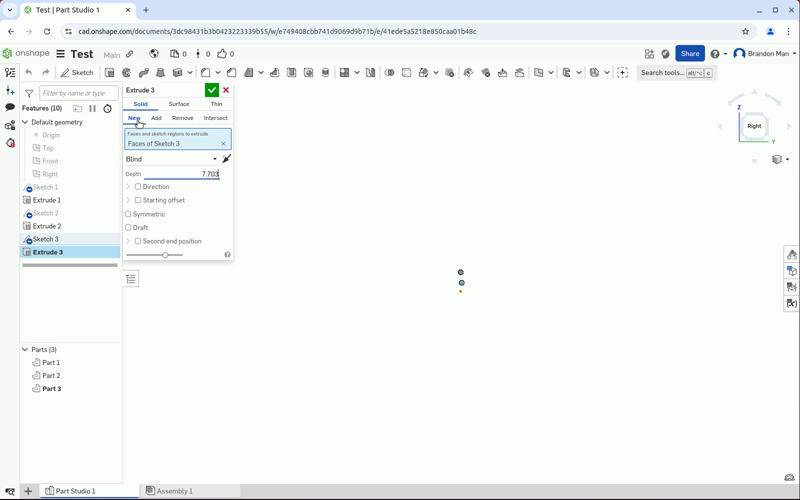
key(enter)
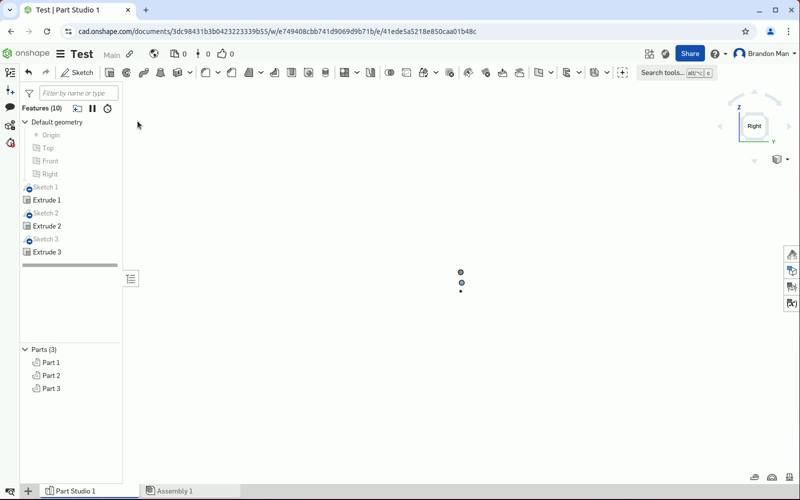
key(shift+h)
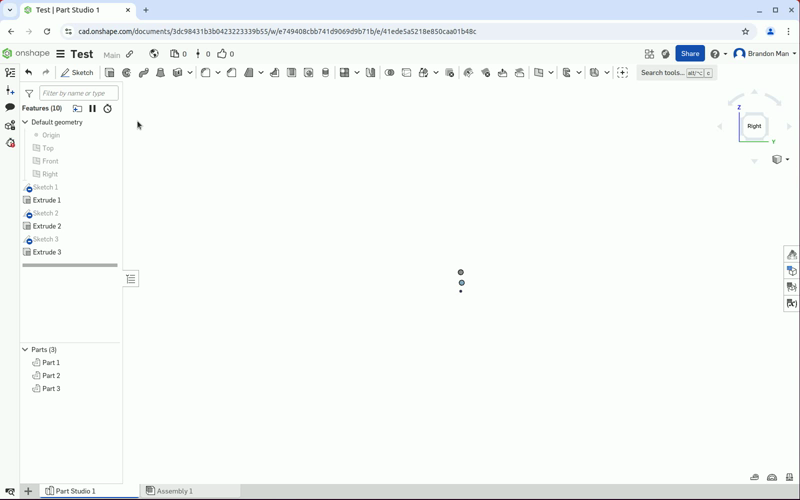
key(shift+h)
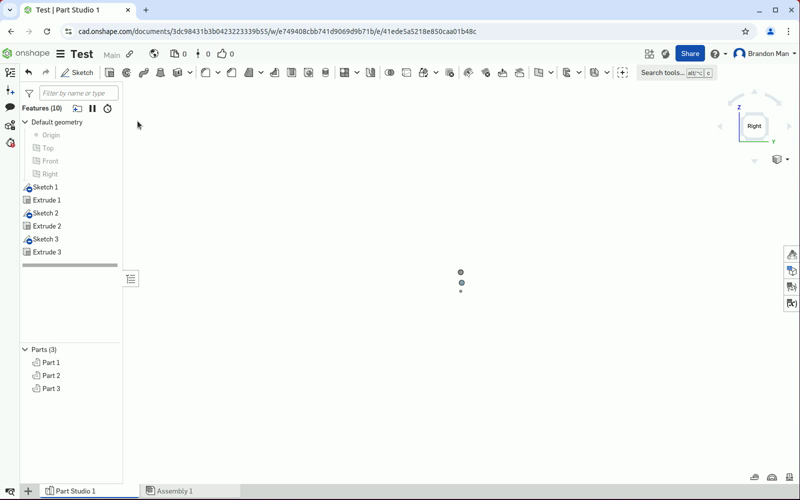
key(shift+7)
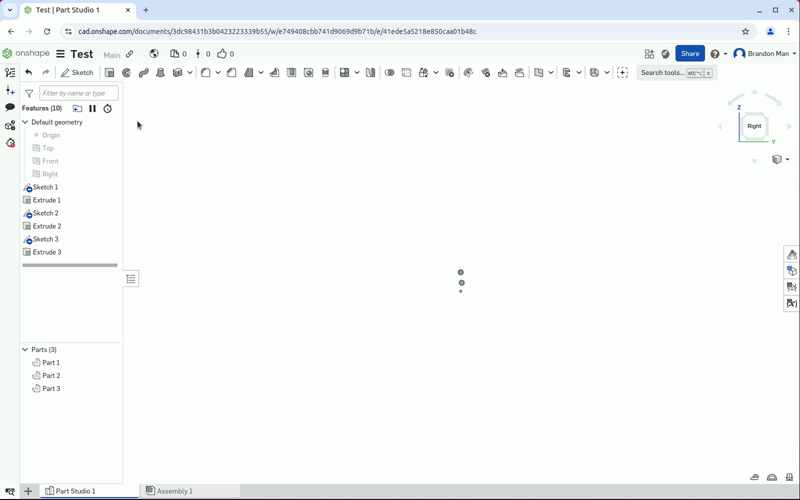
key(right, 2)
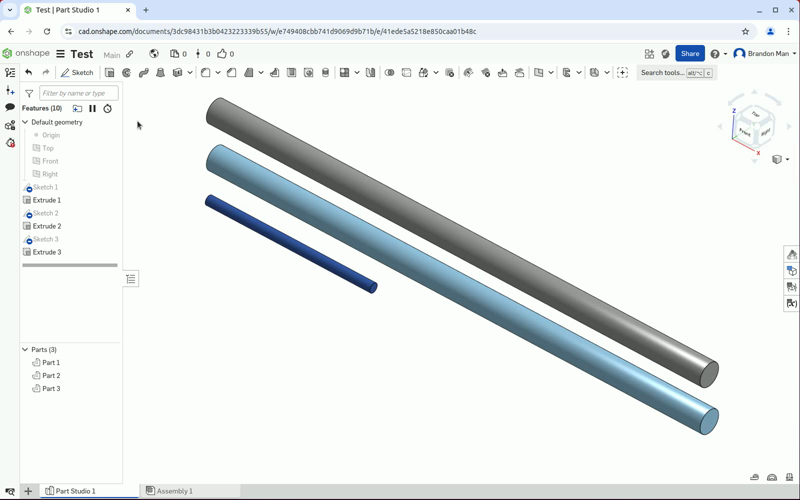
key(down, 2)
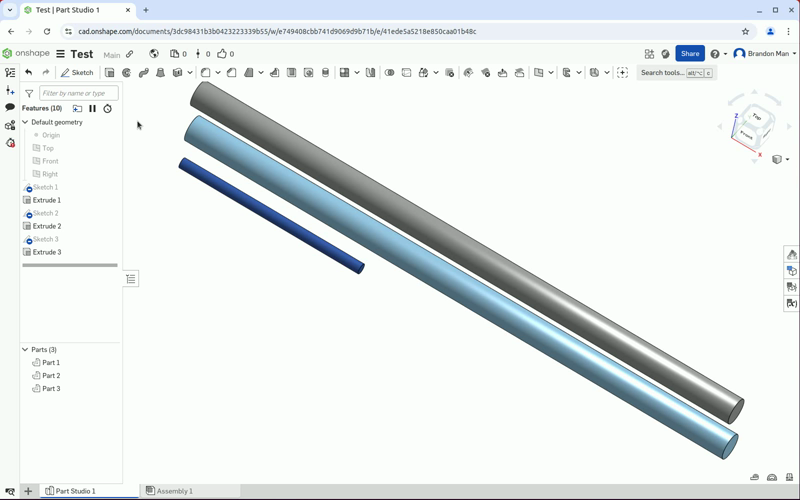
key(up, 2)
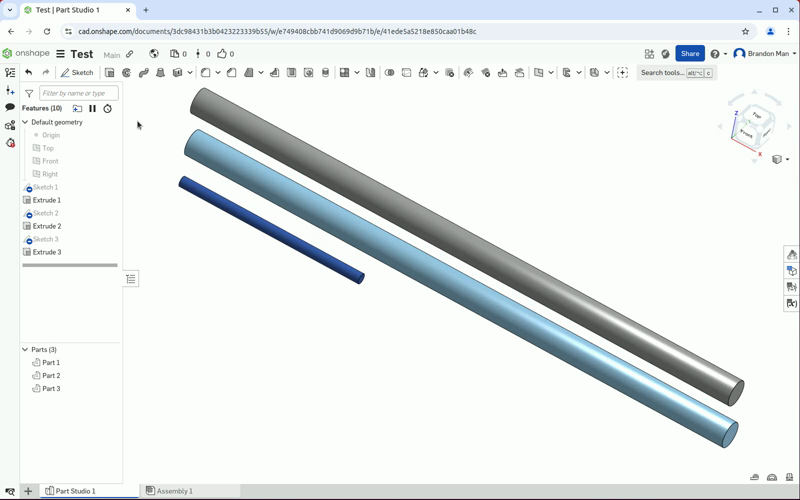
key(left, 2)
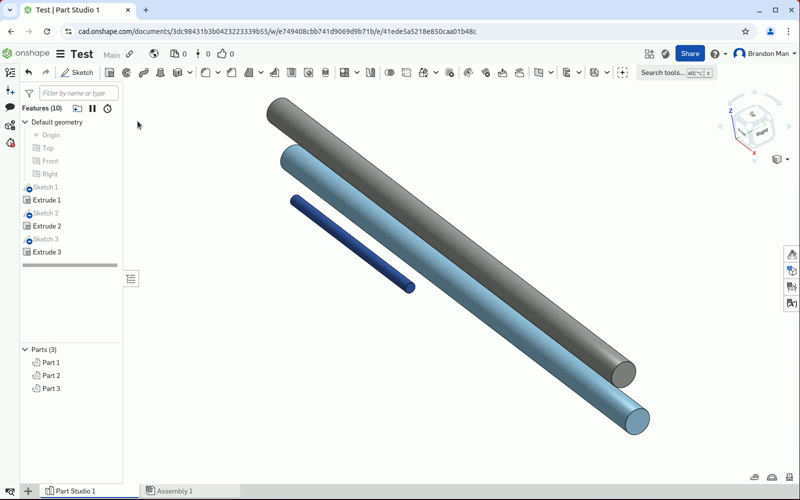
mouse_move(73, 189)
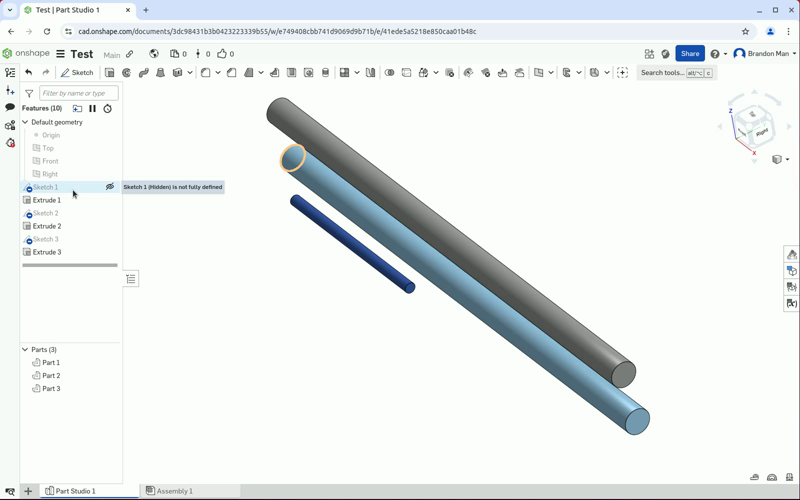
click(73, 189)